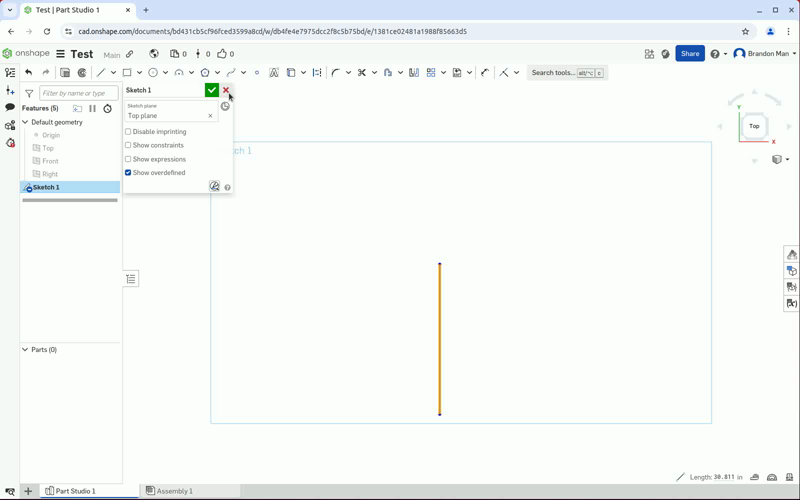
key(shift+h)
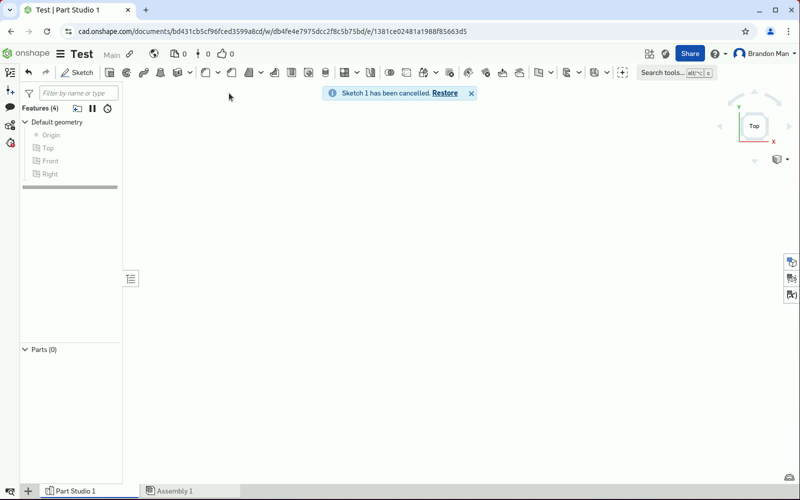
mouse_move(73, 352)
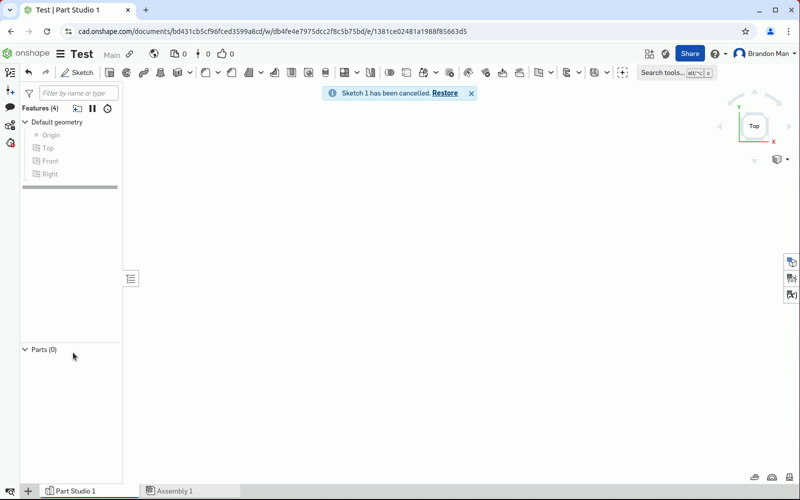
key(y)
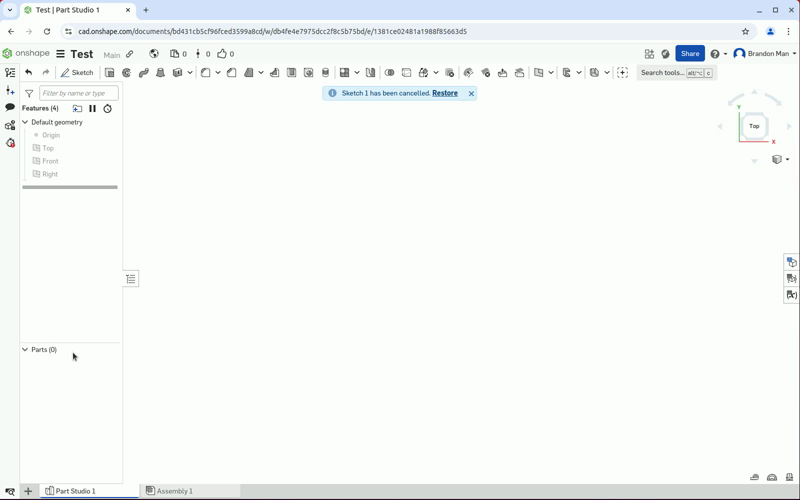
key(shift+p)
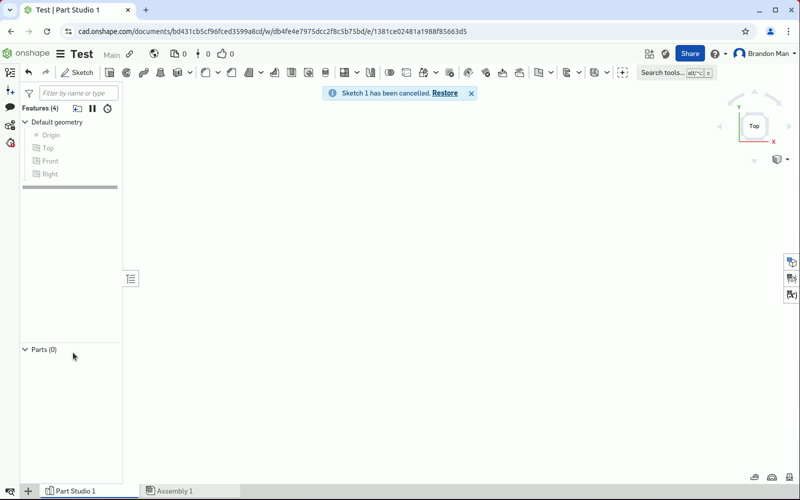
key(space)
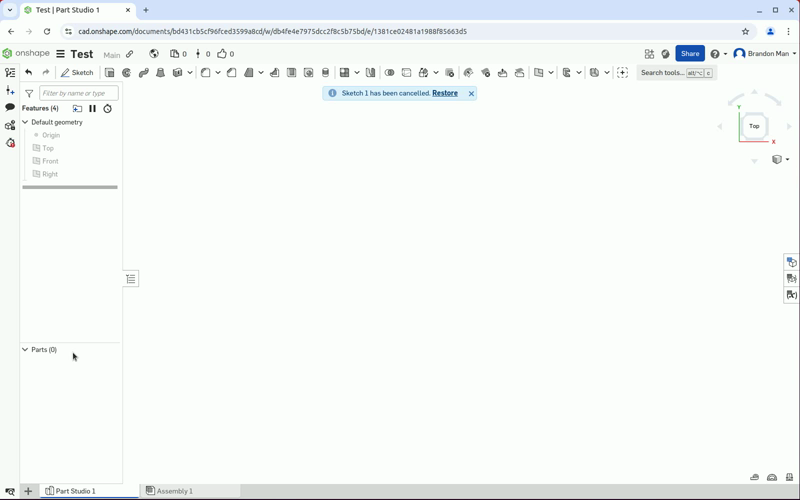
key_down(shift)
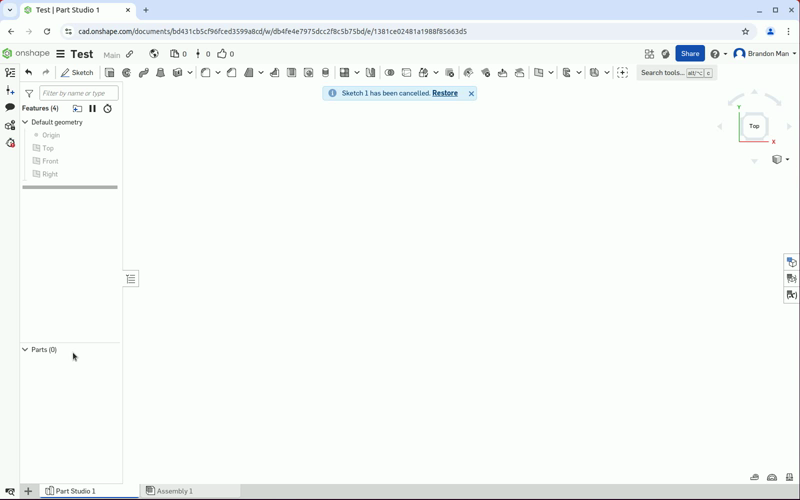
key(up)
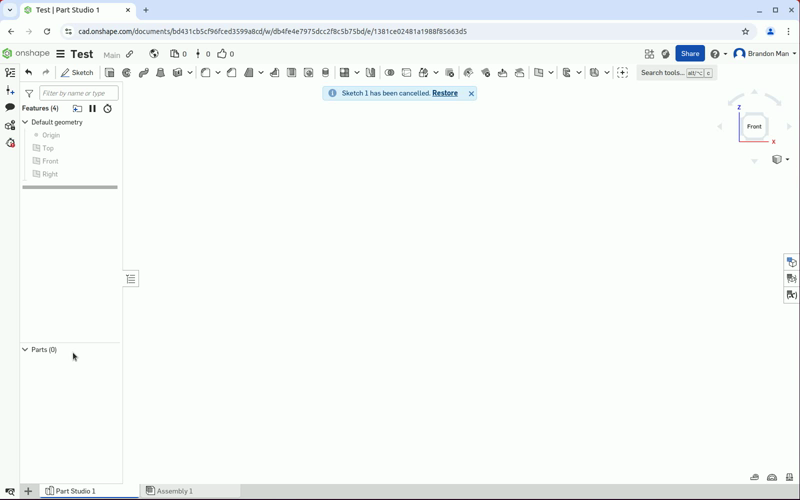
key_up(shift)
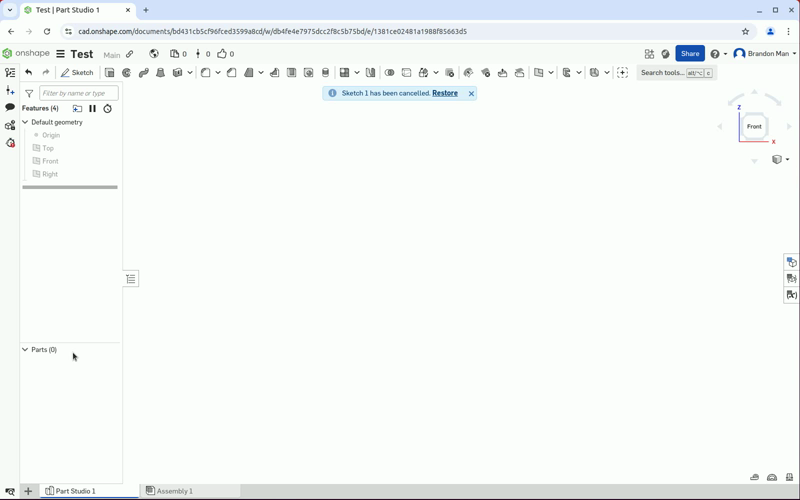
mouse_move(73, 352)
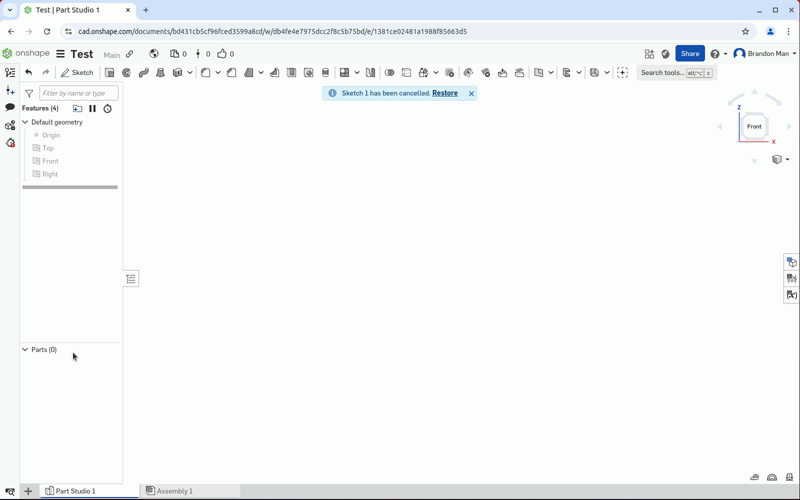
key(shift+y)
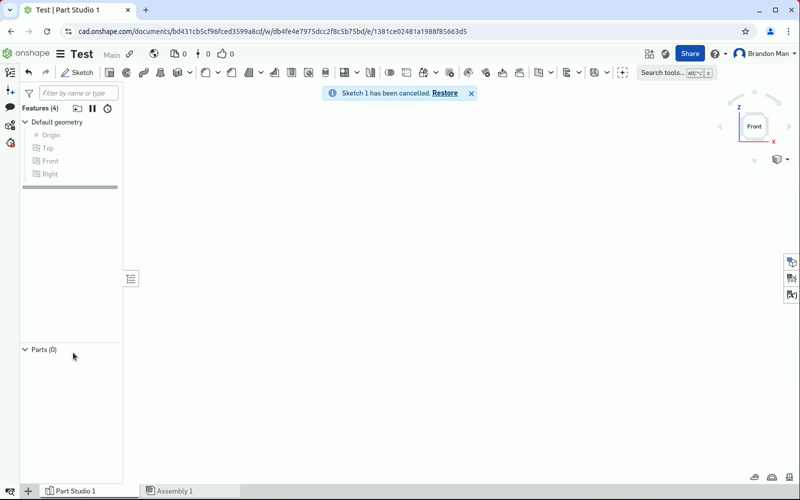
key(shift+s)
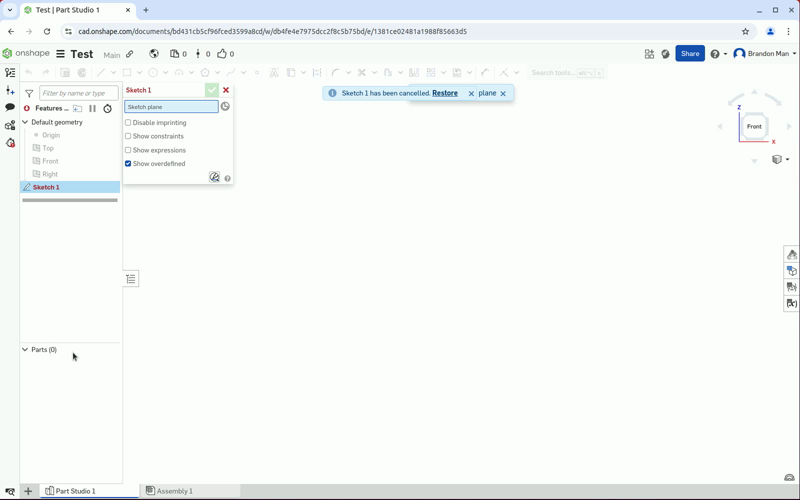
mouse_move(73, 163)
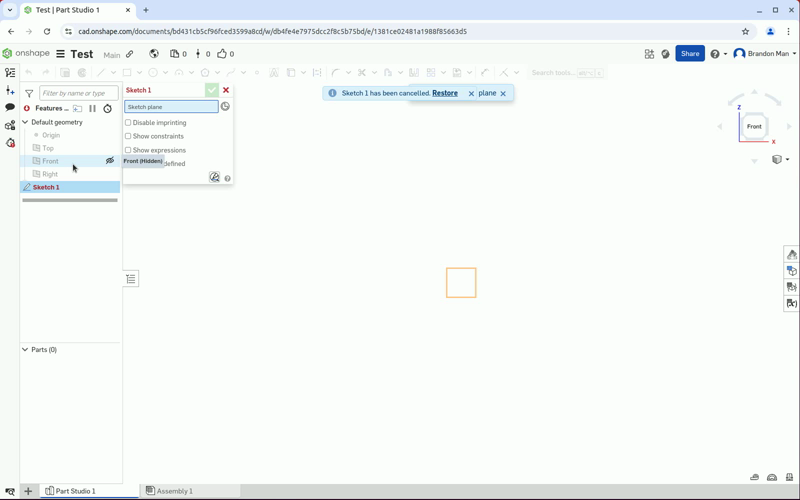
click(73, 163)
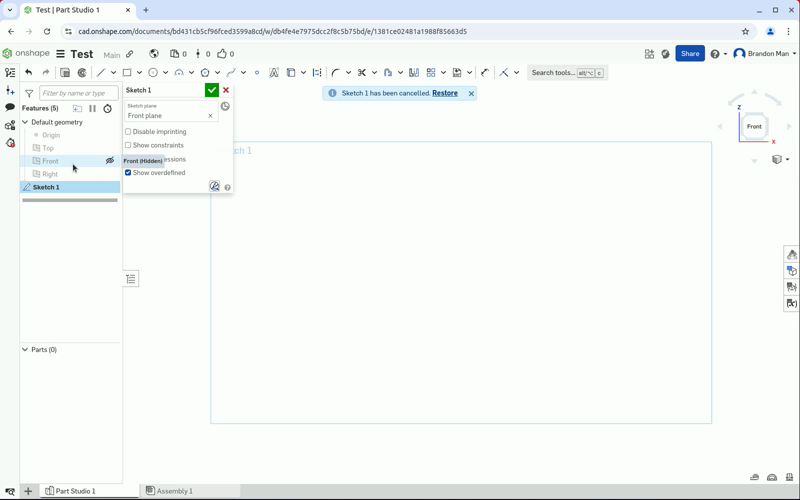
mouse_move(73, 352)
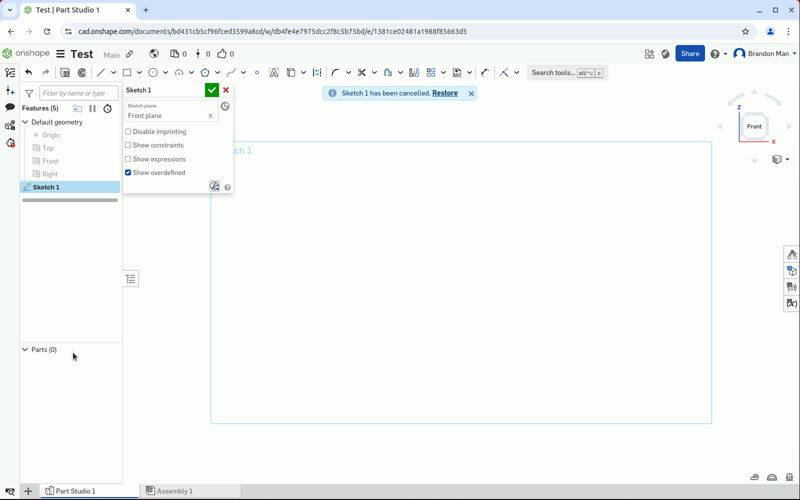
key(y)
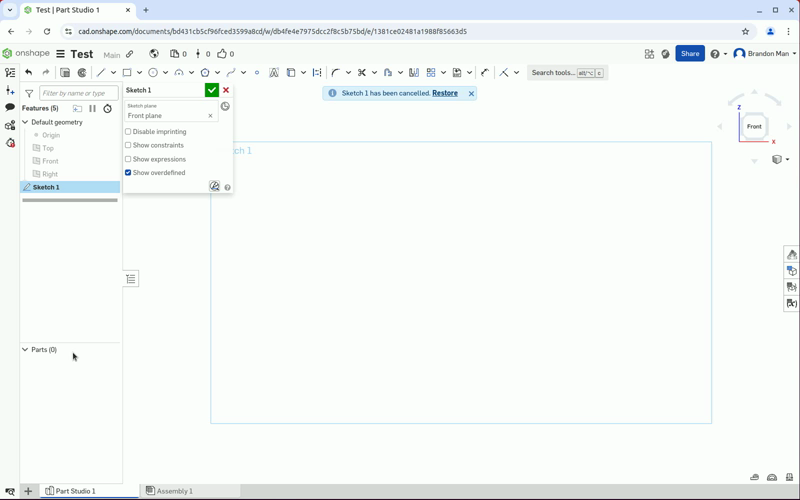
key(l)
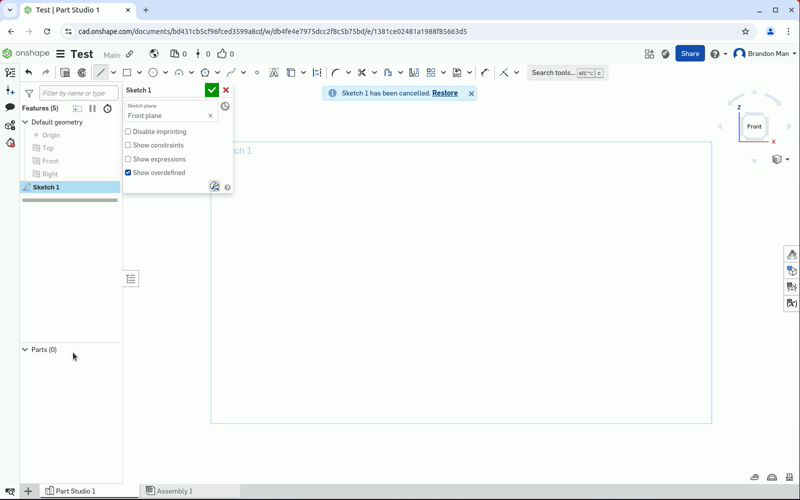
key_down(shift)
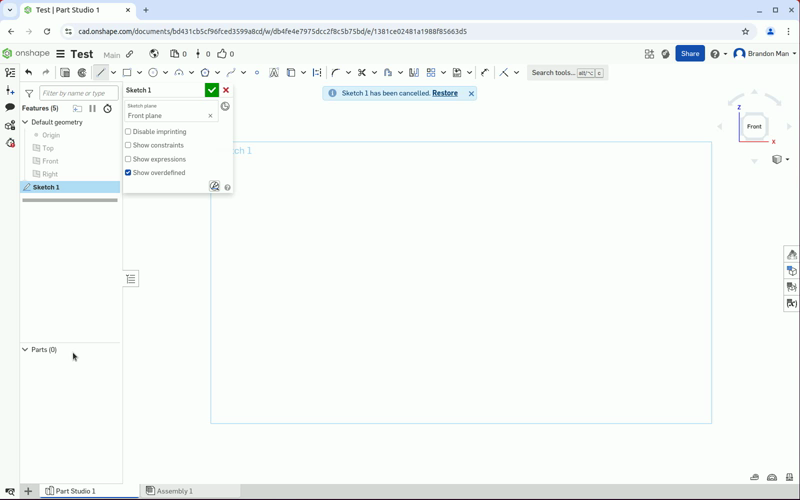
mouse_move(460, 282)
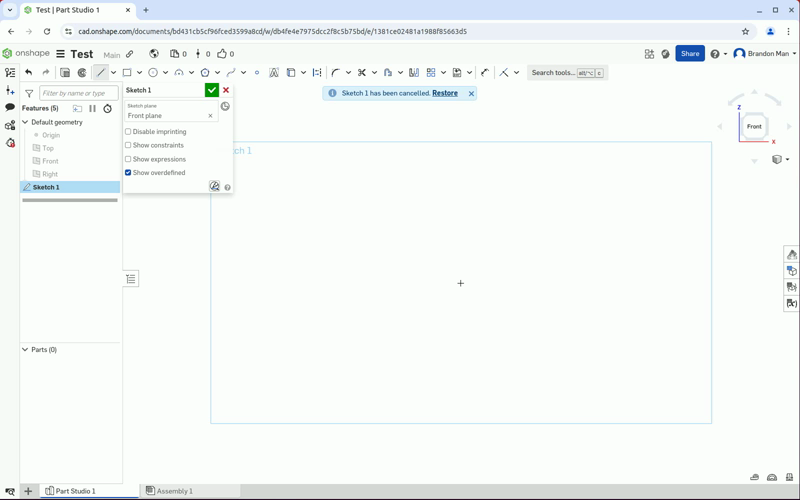
click(460, 282)
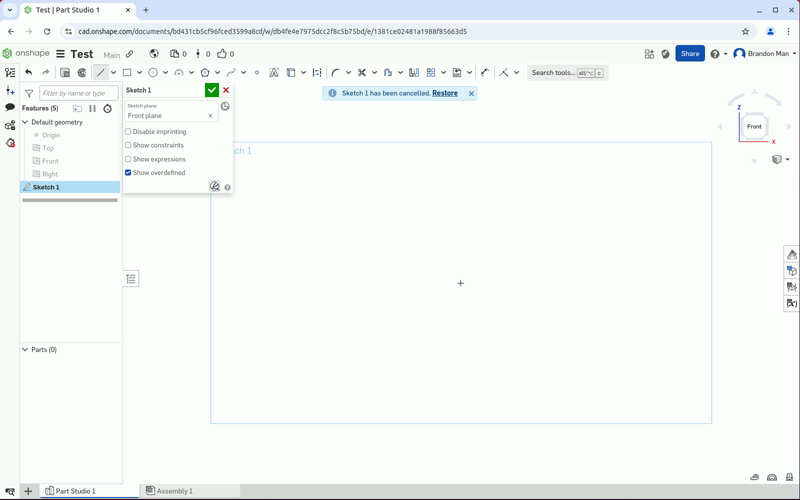
key_up(shift)
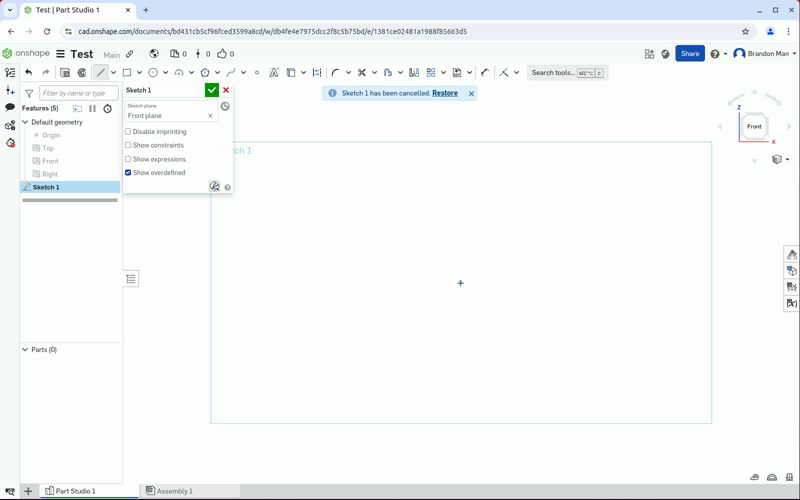
key_down(shift)
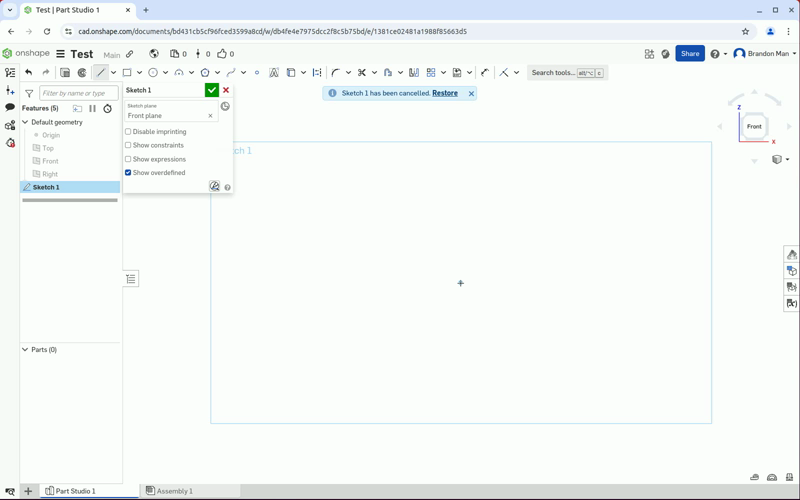
mouse_move(490, 282)
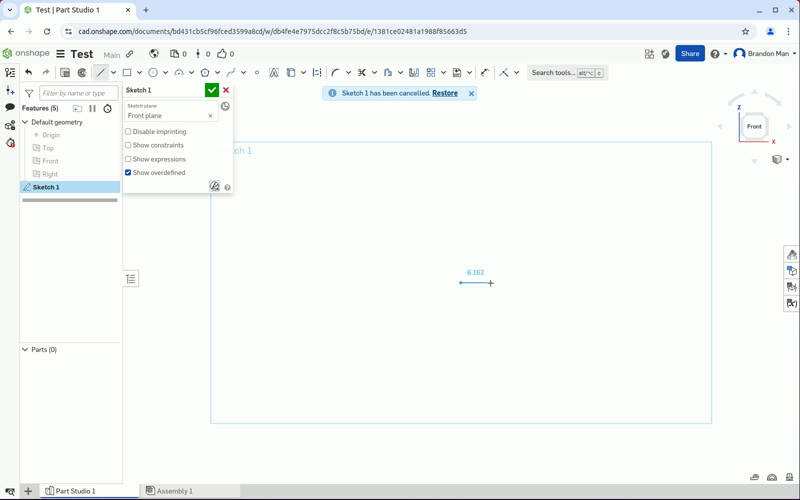
mouse_move(482, 282)
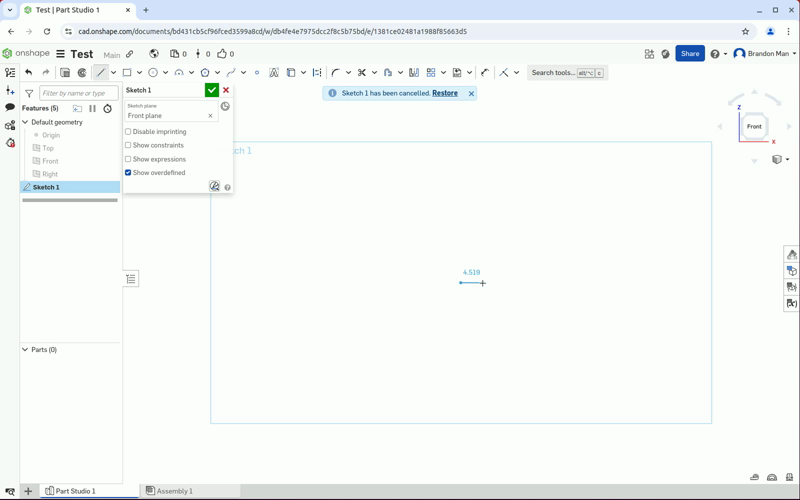
click(482, 282)
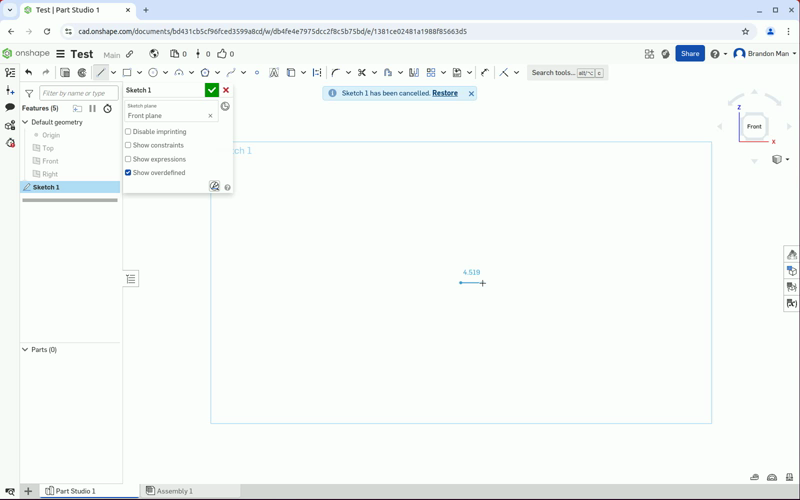
key_up(shift)
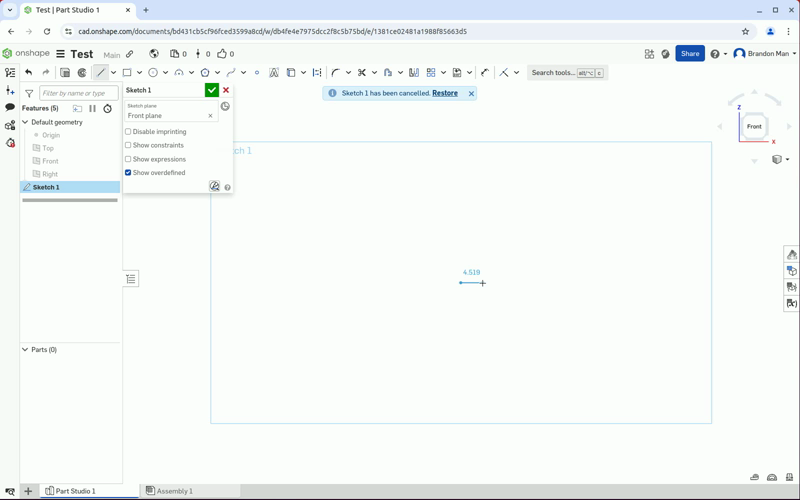
key_down(shift)
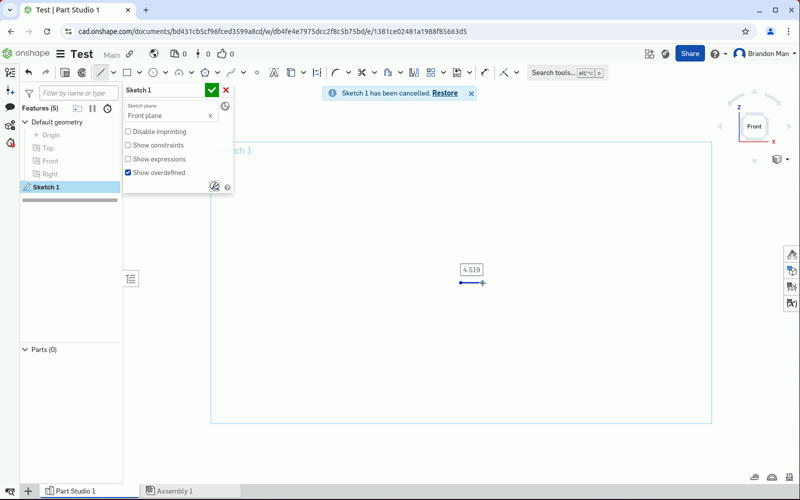
mouse_move(512, 282)
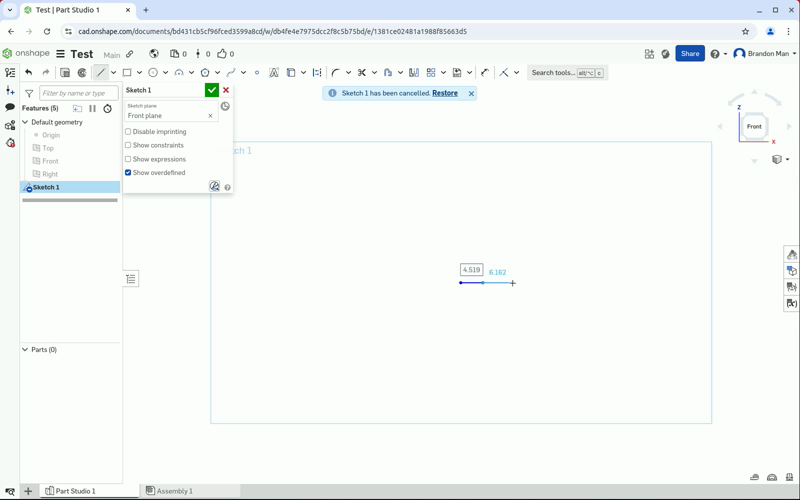
mouse_move(482, 263)
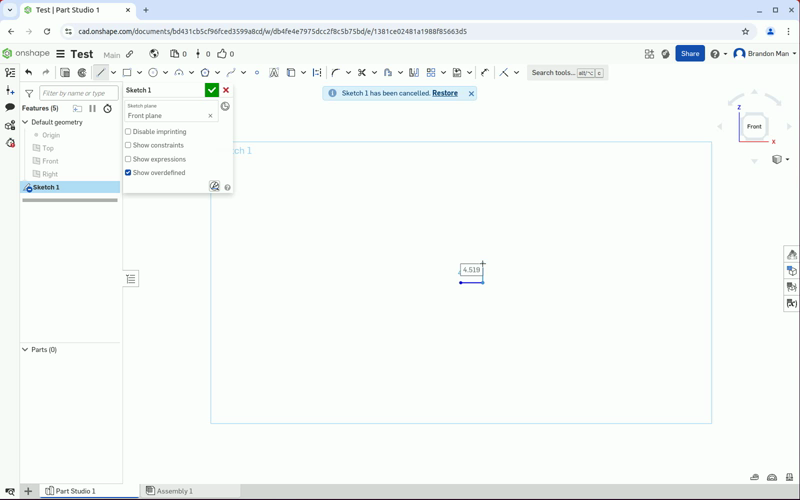
click(482, 263)
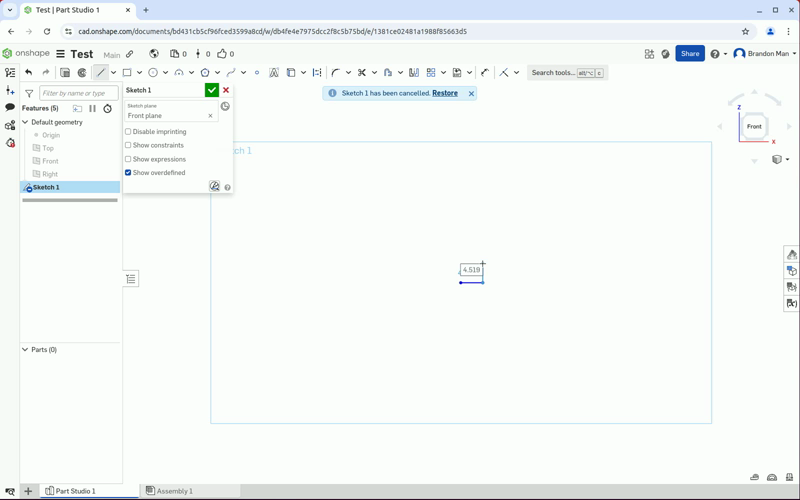
key_up(shift)
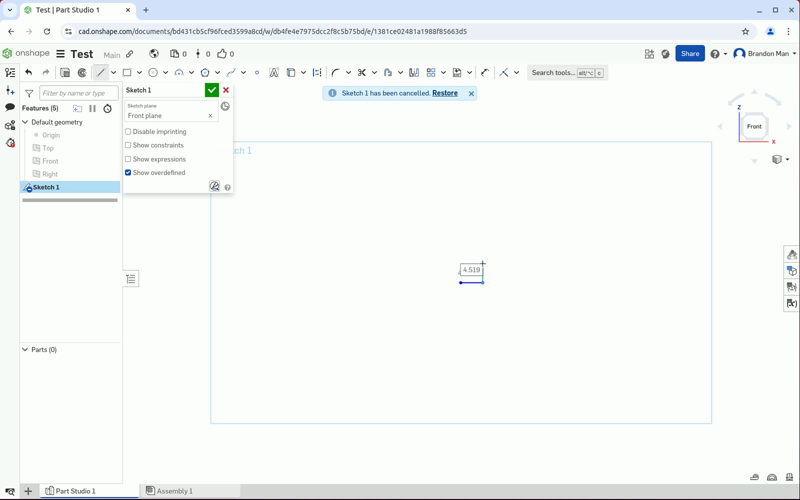
key_down(shift)
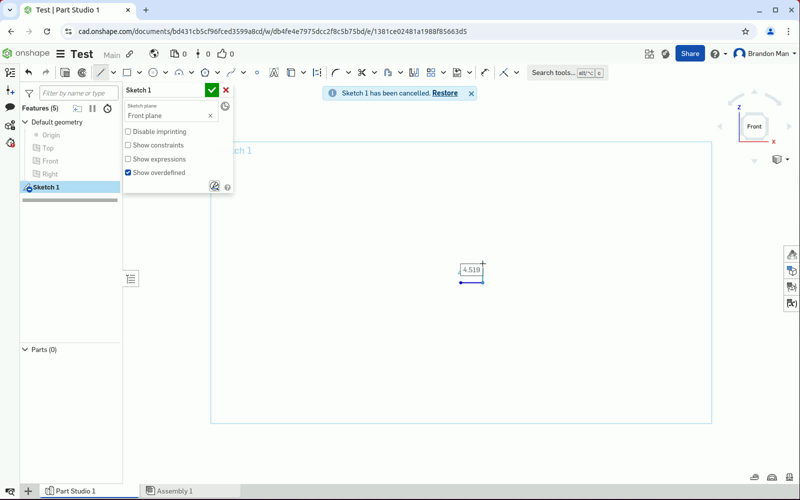
mouse_move(512, 263)
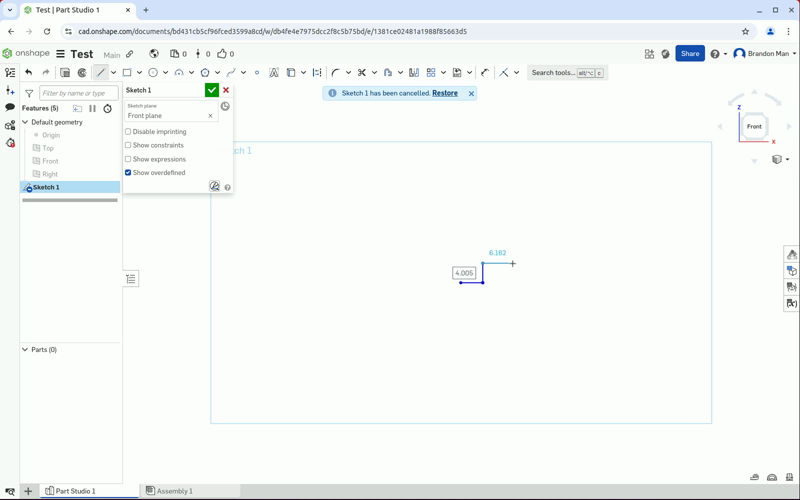
mouse_move(460, 263)
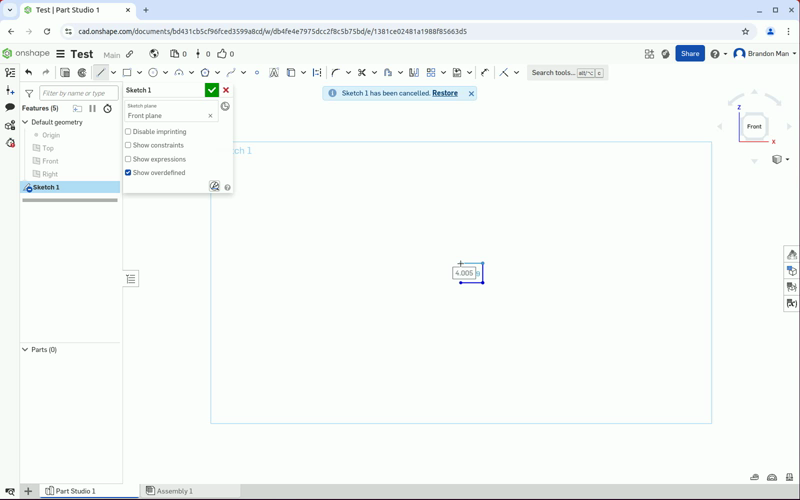
click(460, 263)
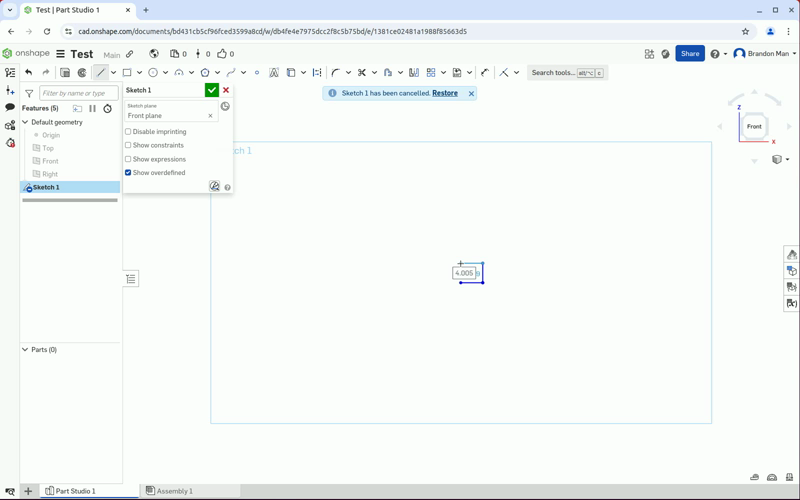
key_up(shift)
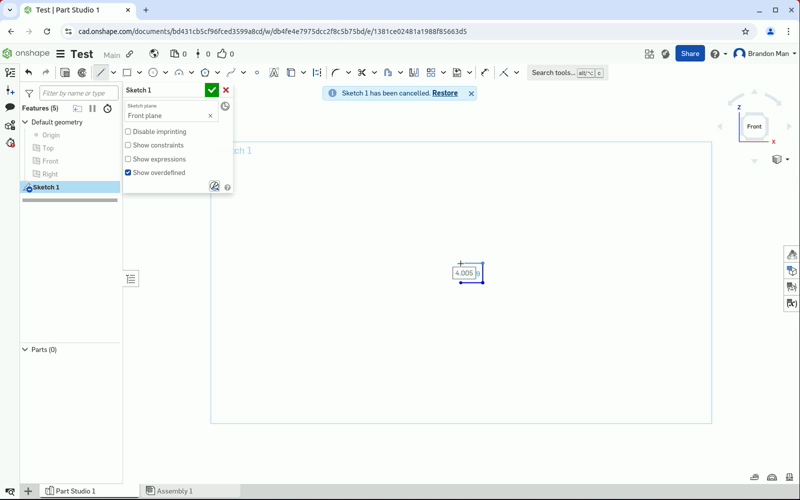
mouse_move(490, 263)
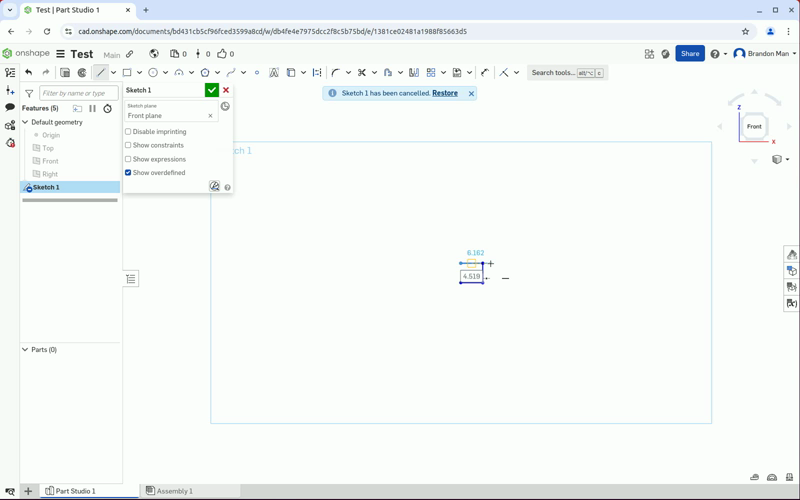
key_down(shift)
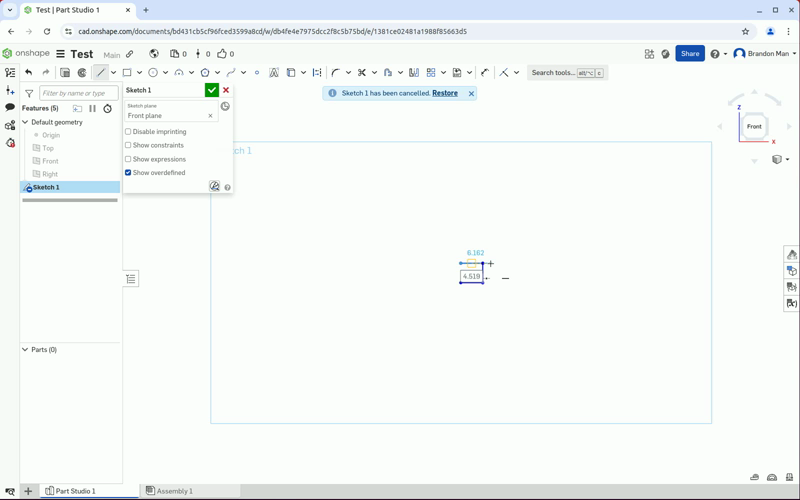
mouse_move(460, 282)
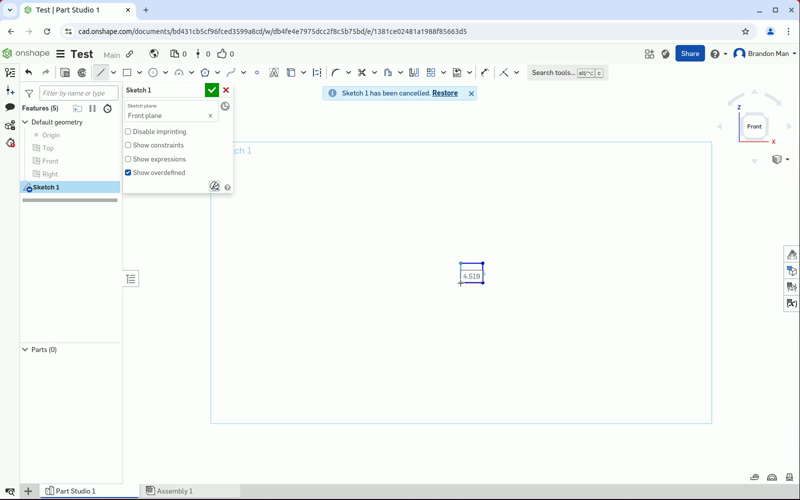
key_up(shift)
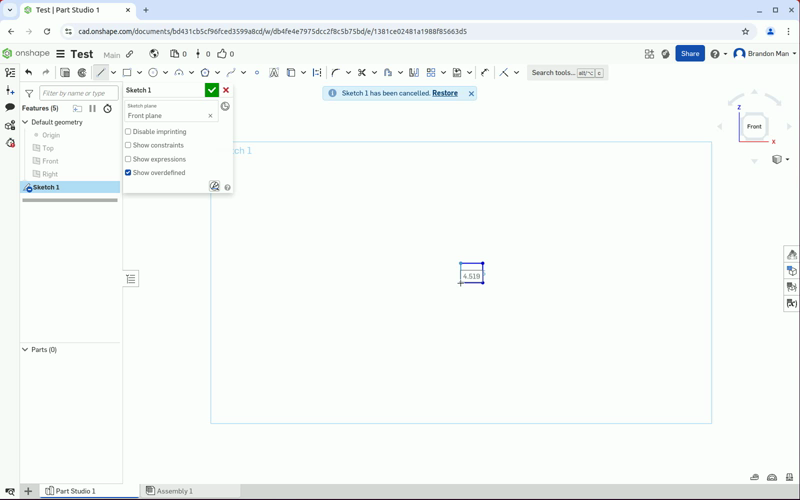
click(460, 282)
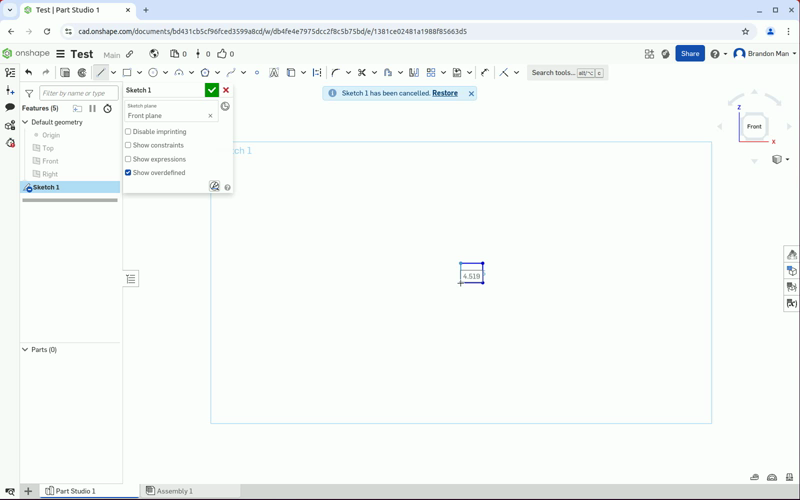
key(esc)
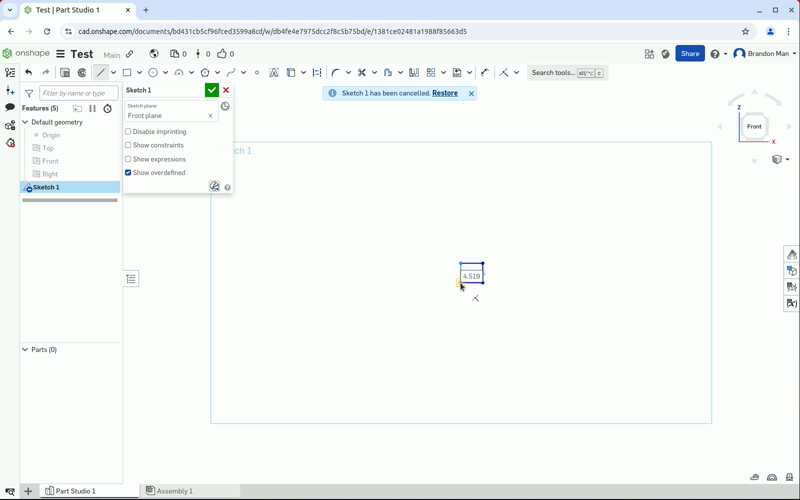
mouse_move(472, 270)
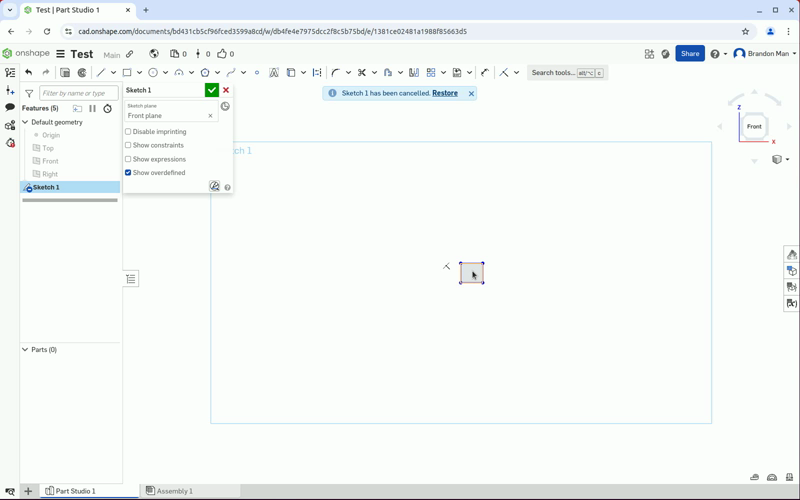
scroll(6)
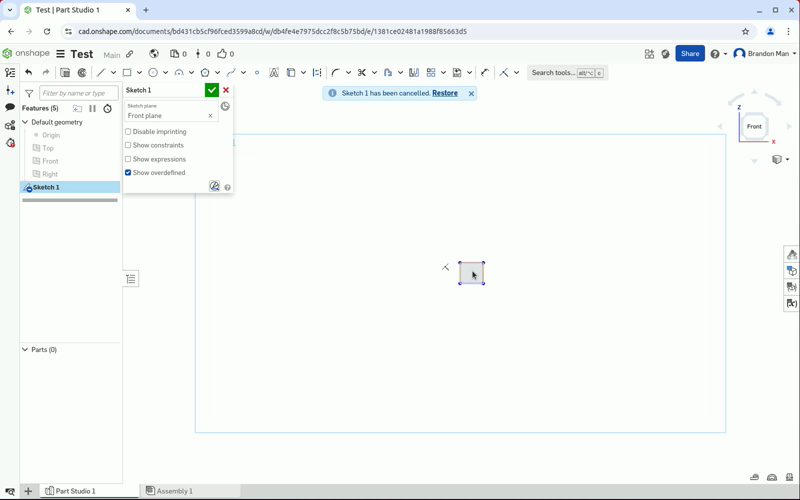
scroll(6)
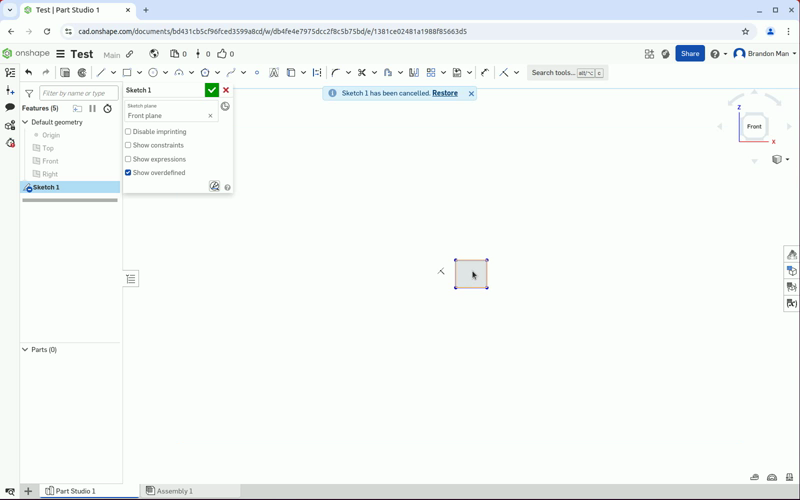
scroll(6)
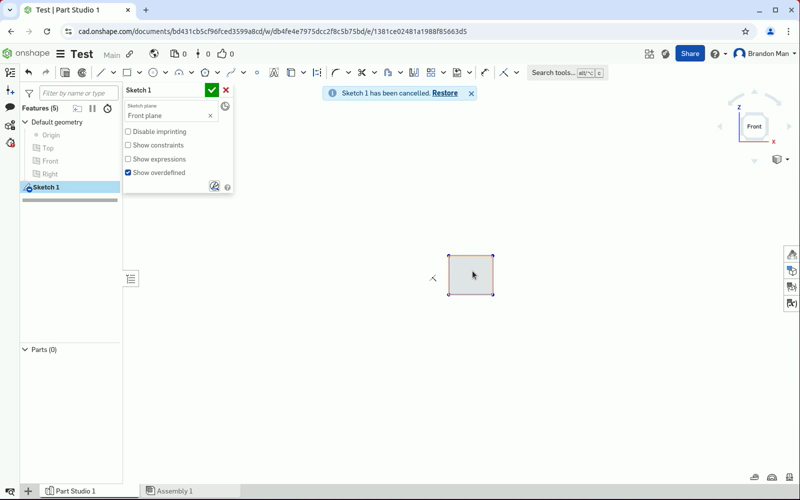
scroll(6)
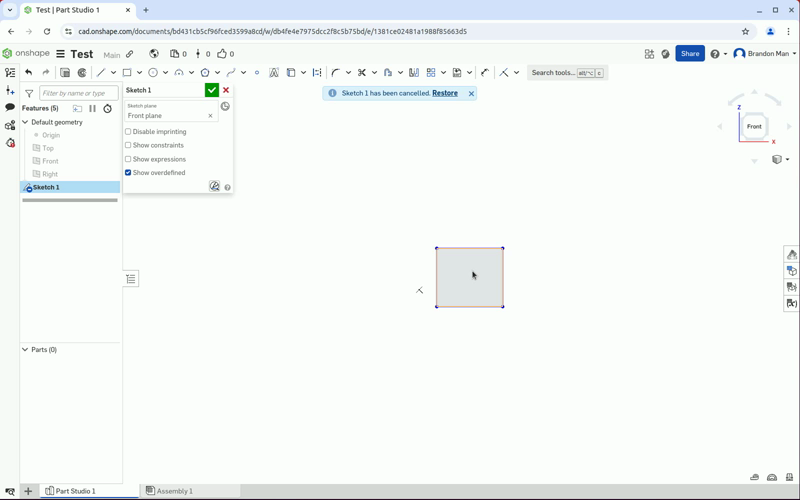
scroll(6)
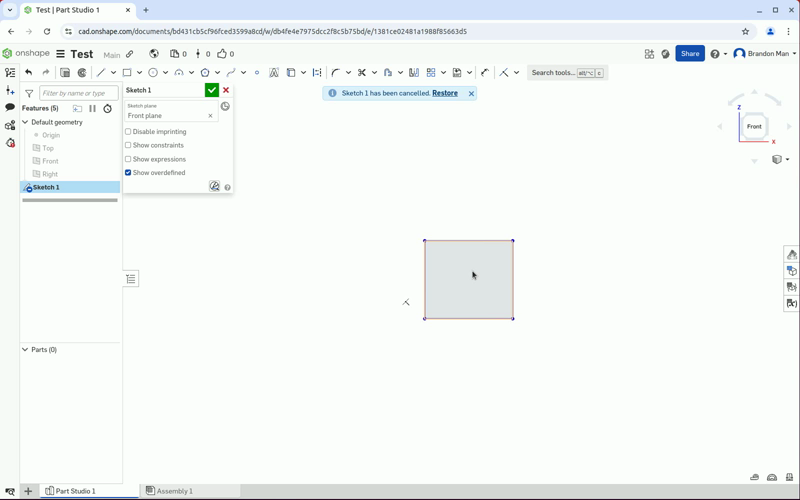
scroll(6)
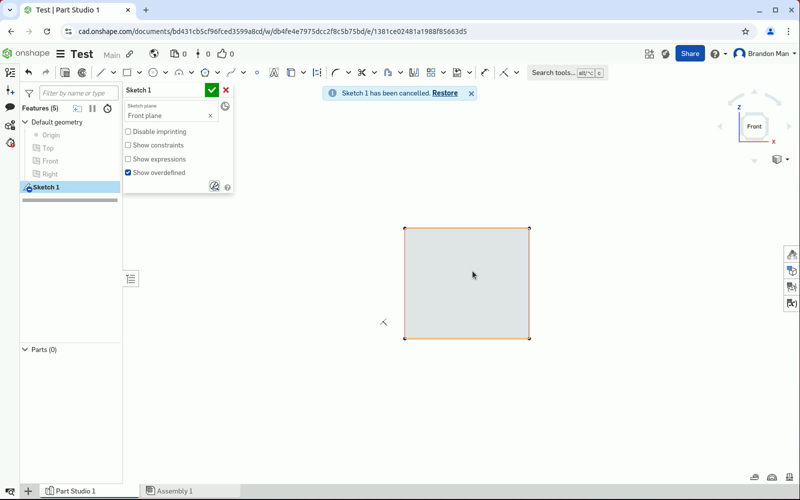
scroll(6)
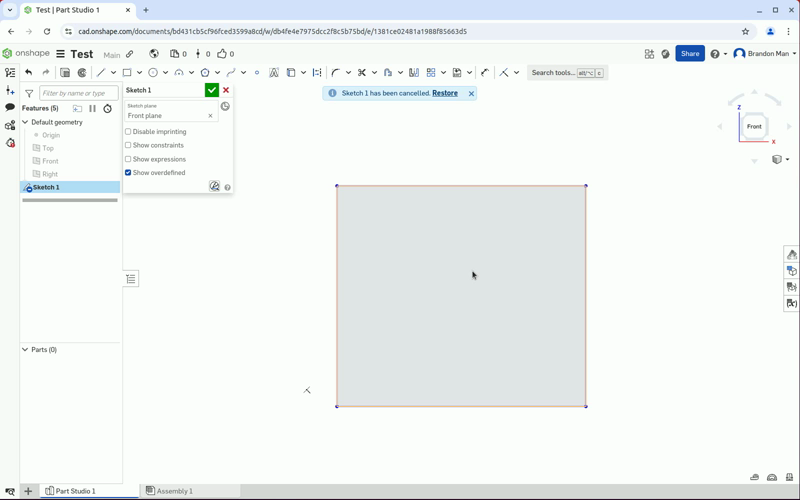
click(472, 270)
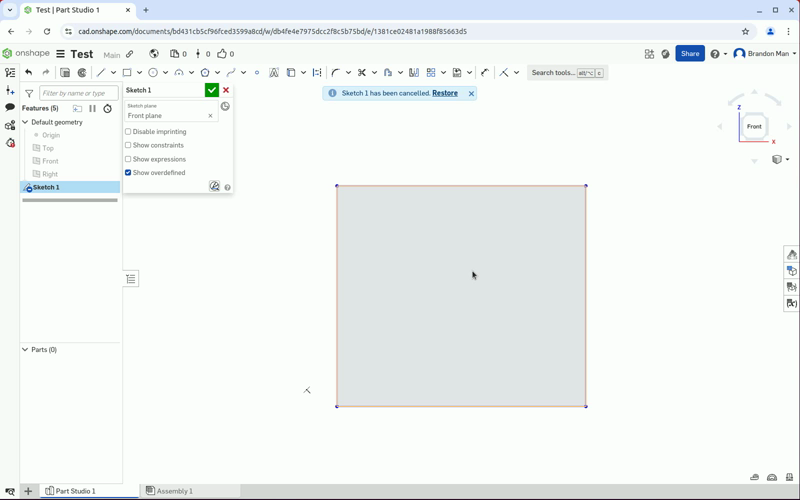
scroll(-6)
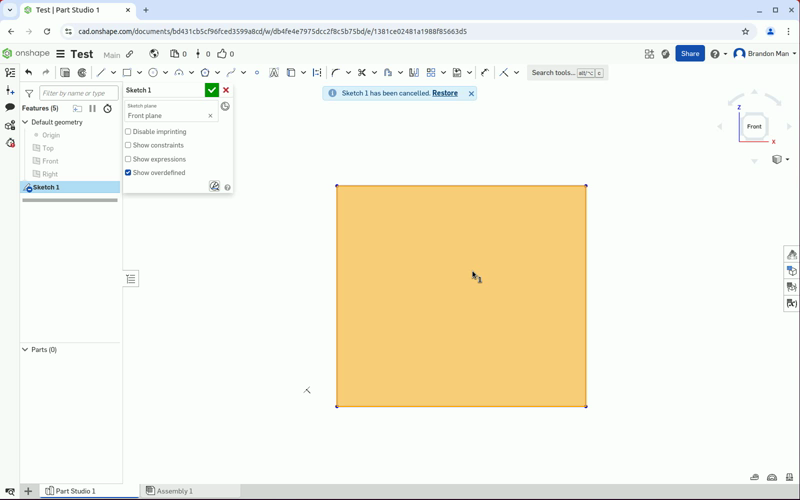
scroll(-6)
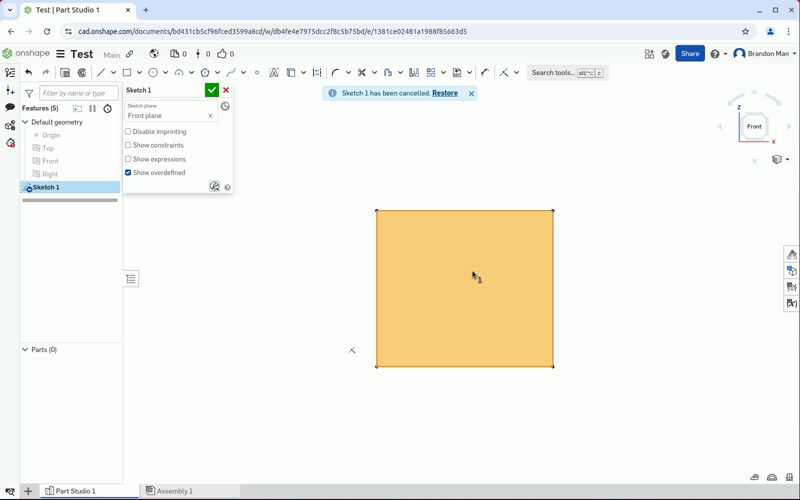
scroll(-6)
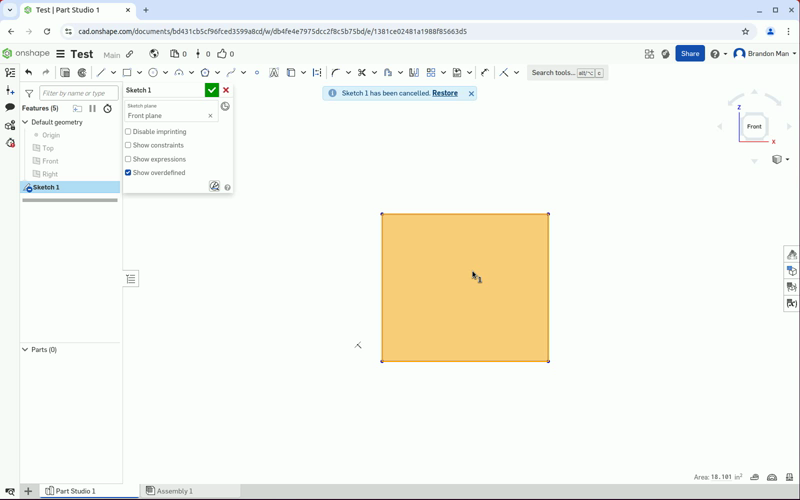
scroll(-6)
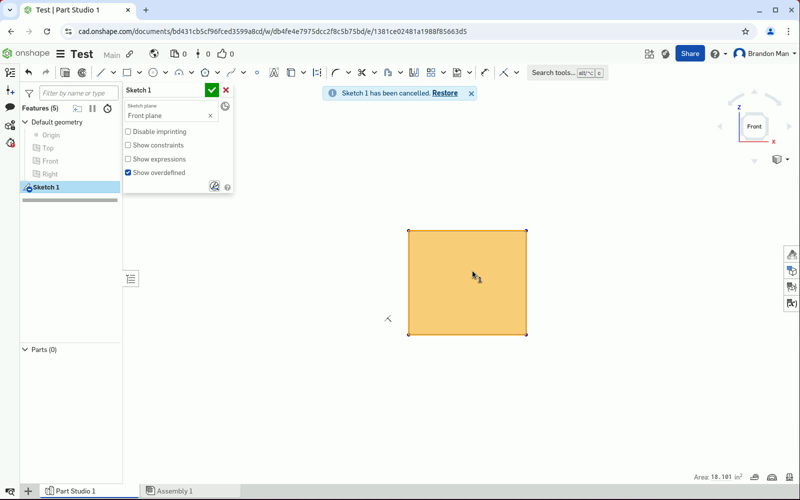
scroll(-6)
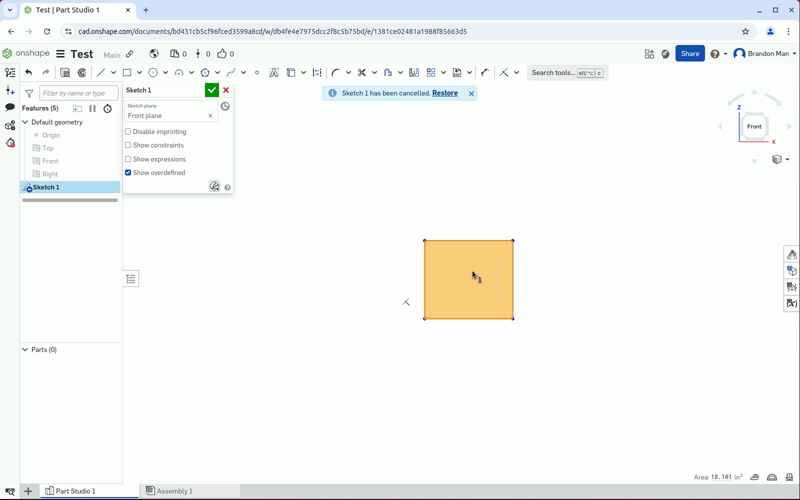
scroll(-6)
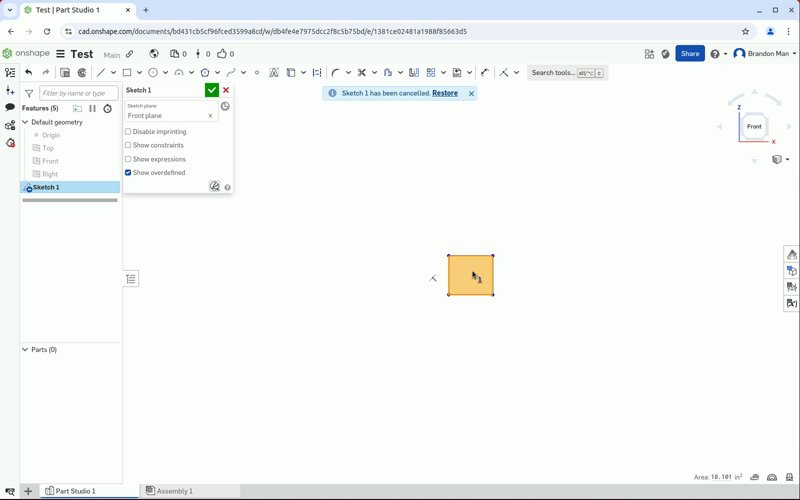
scroll(-6)
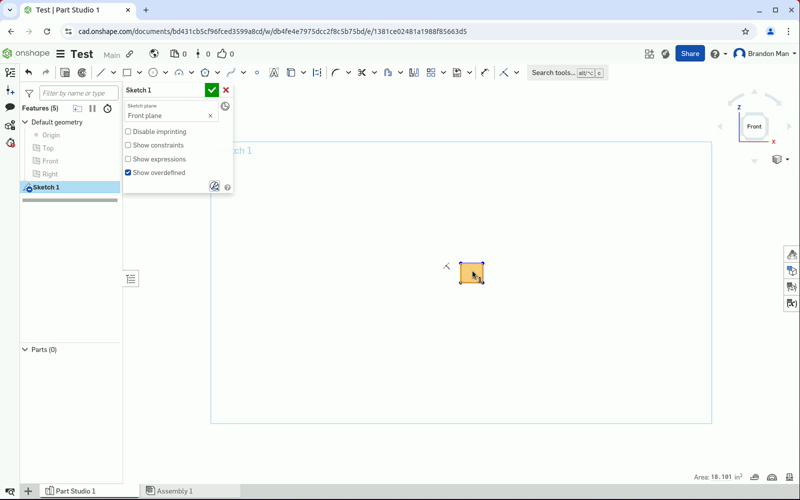
mouse_move(73, 352)
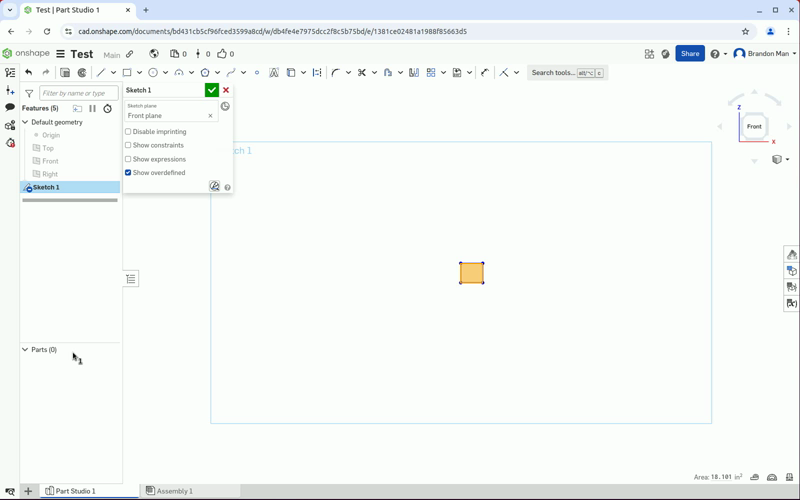
key(shift+y)
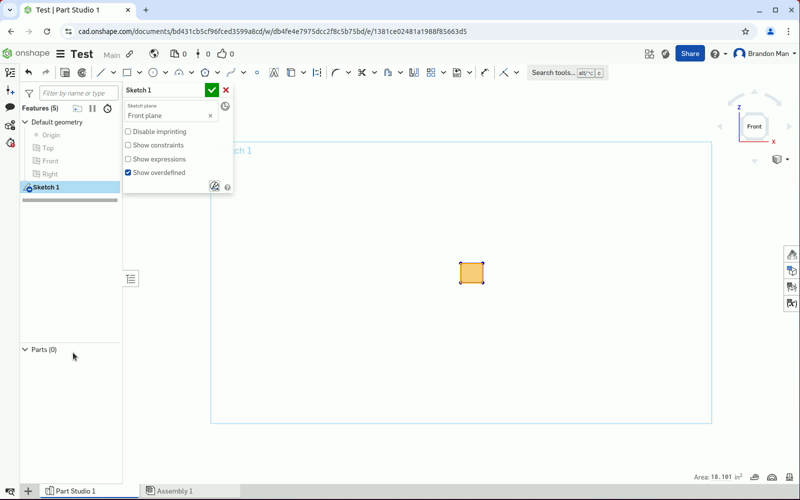
key(shift+e)
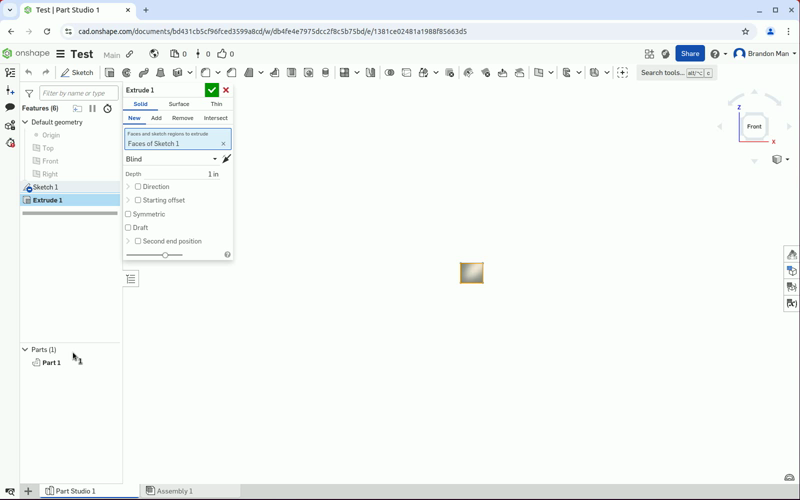
mouse_move(143, 106)
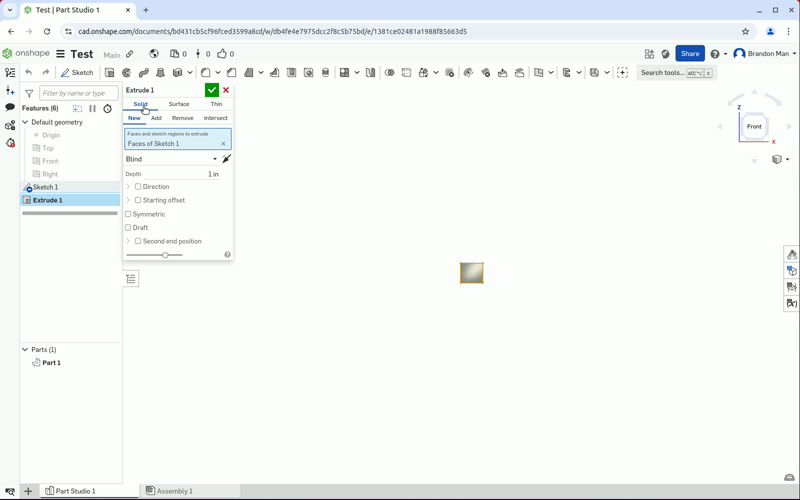
click(143, 106)
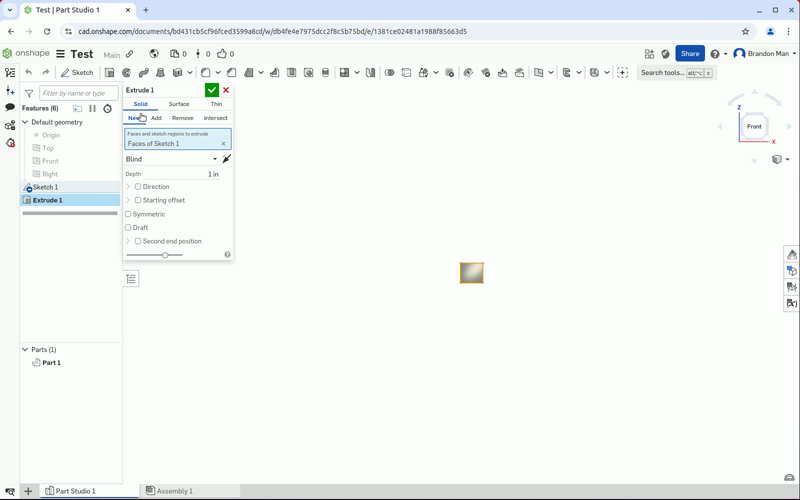
mouse_move(137, 120)
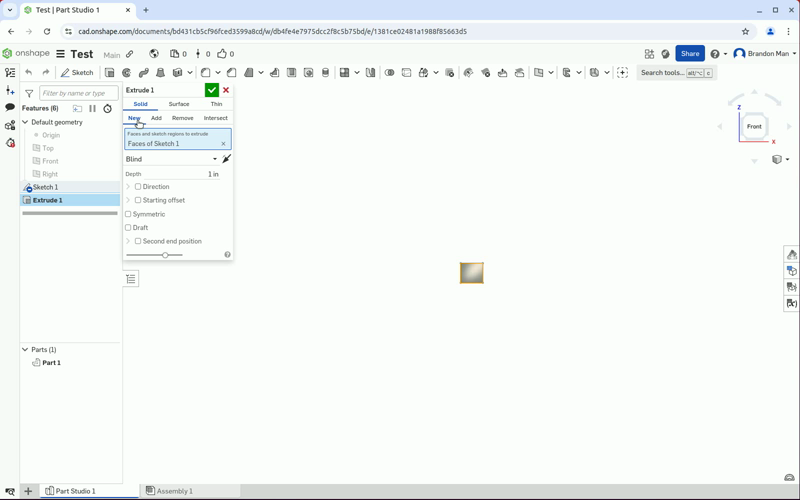
click(137, 120)
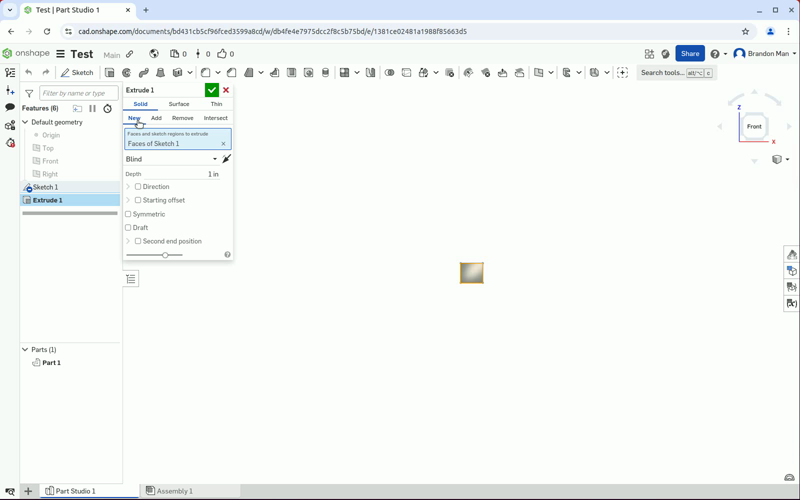
key(tab, 4)
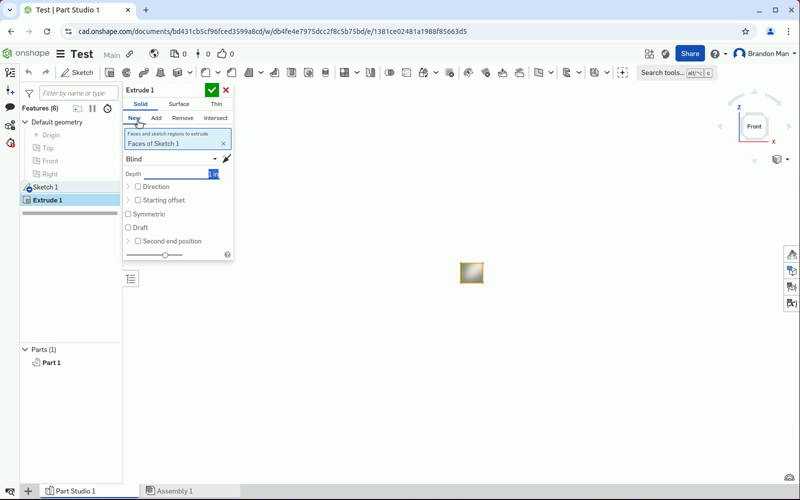
text(23.108)
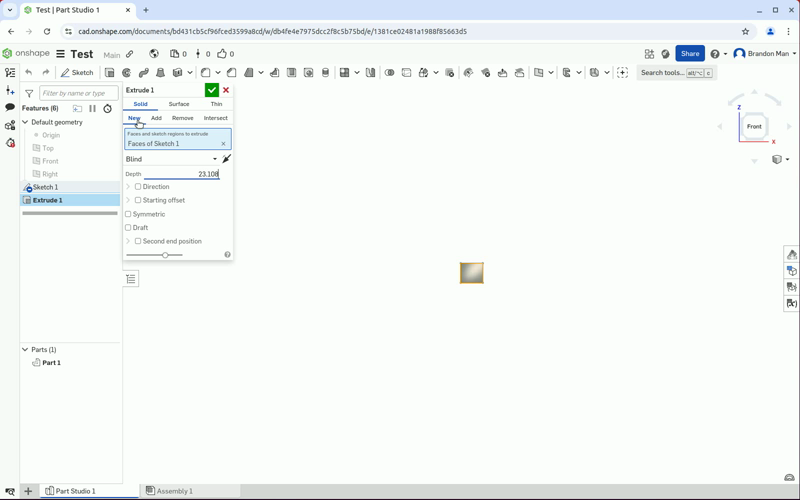
key(enter)
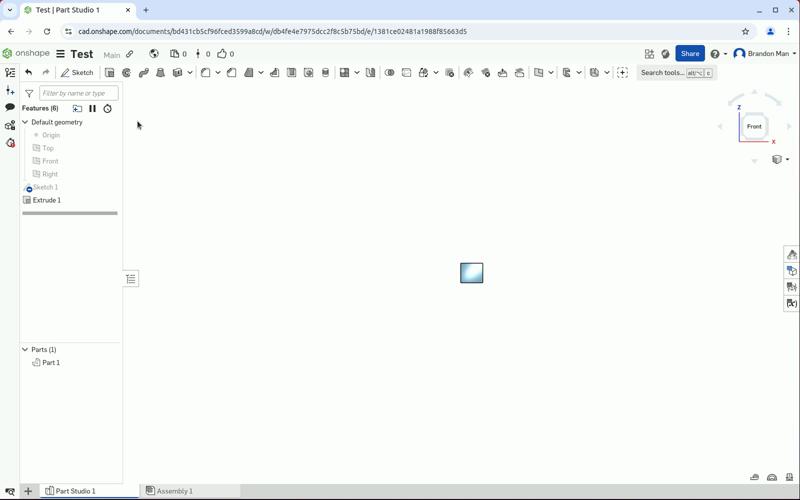
key(shift+h)
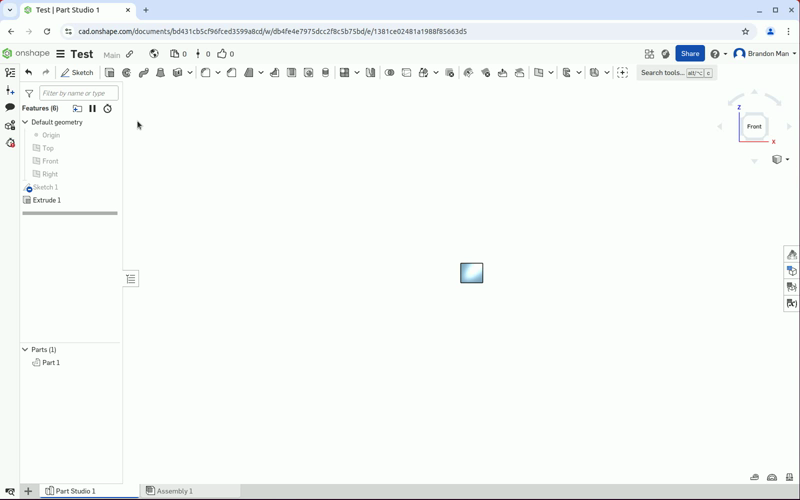
key(shift+h)
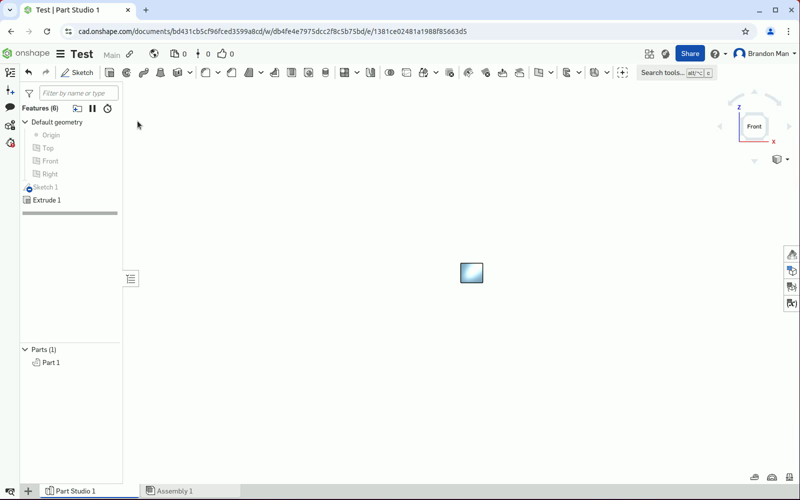
mouse_move(73, 189)
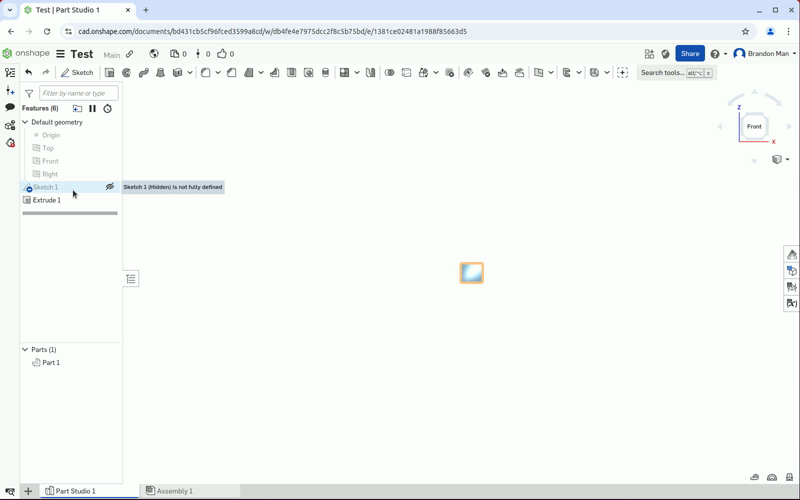
click(73, 189)
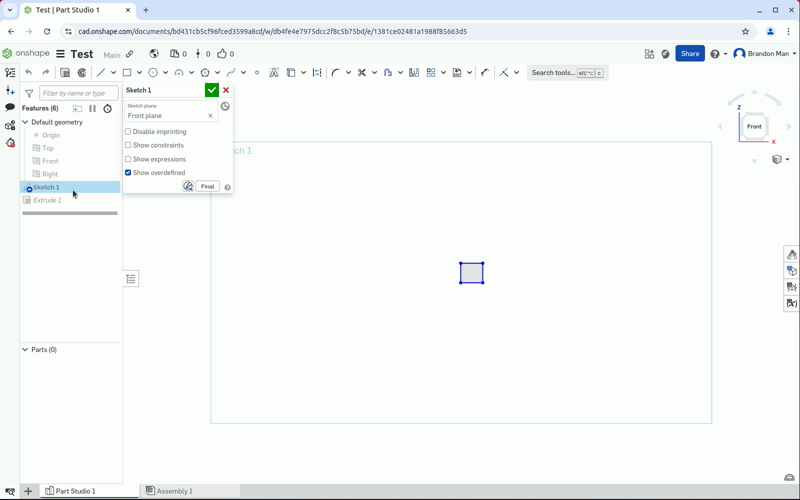
mouse_move(229, 92)
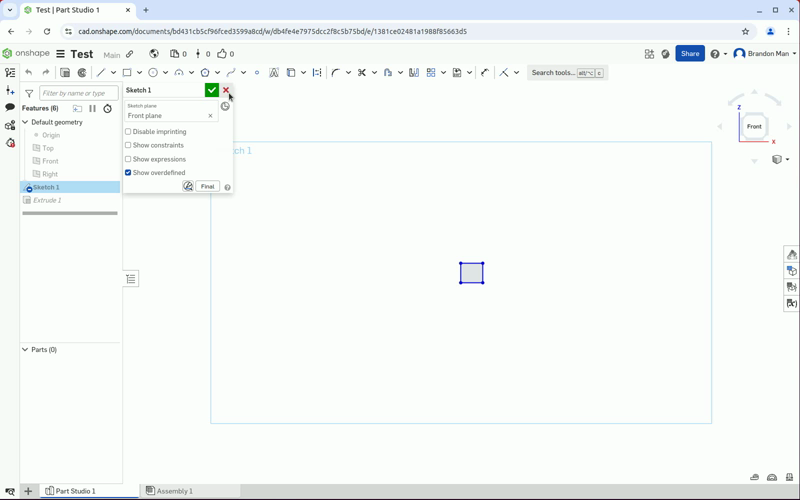
click(229, 92)
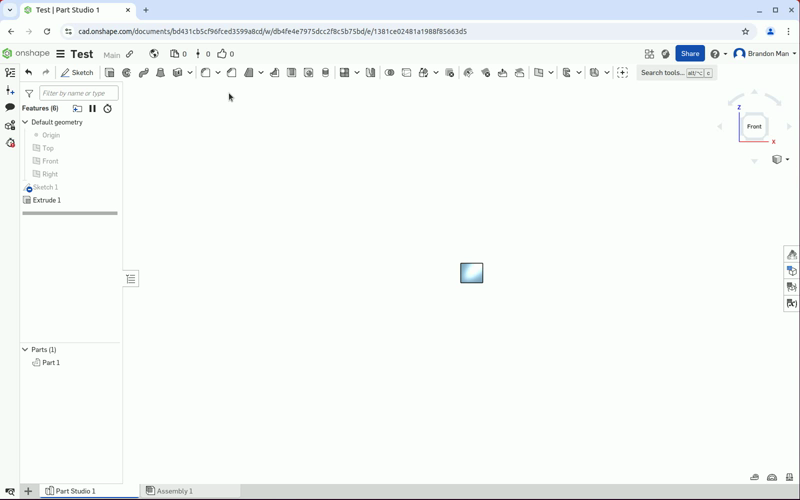
mouse_move(73, 352)
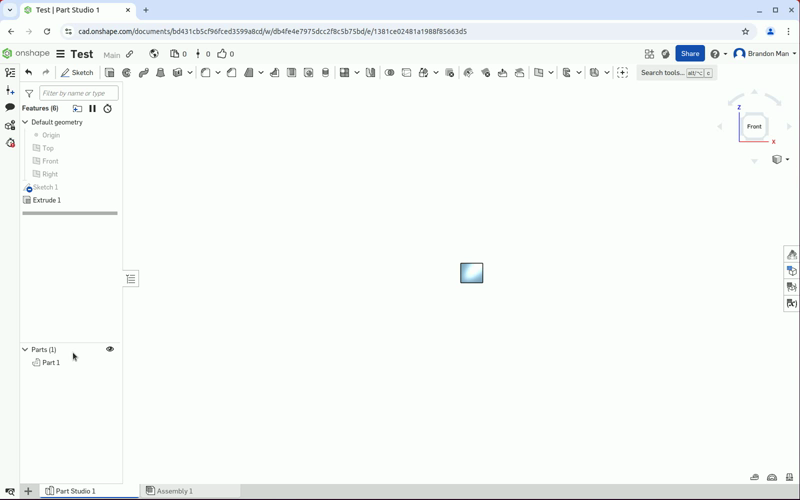
key(y)
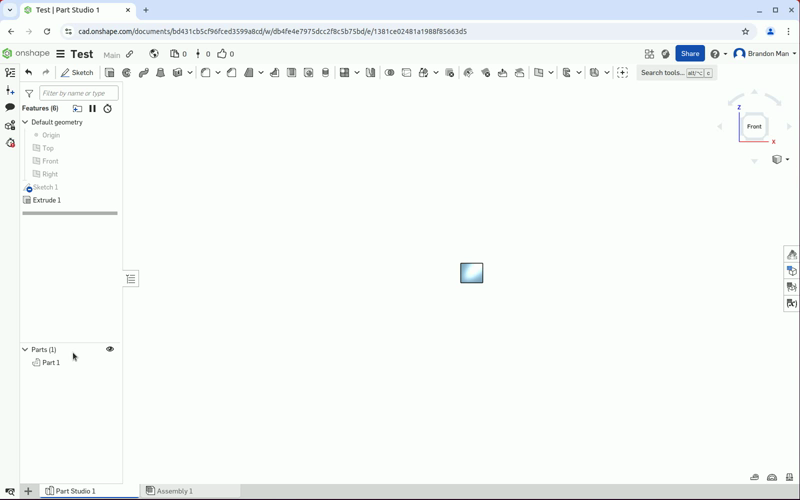
key(shift+p)
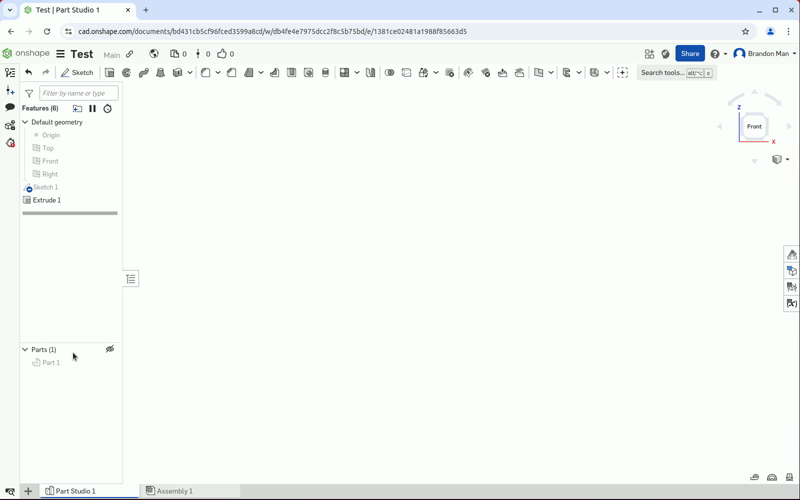
key(space)
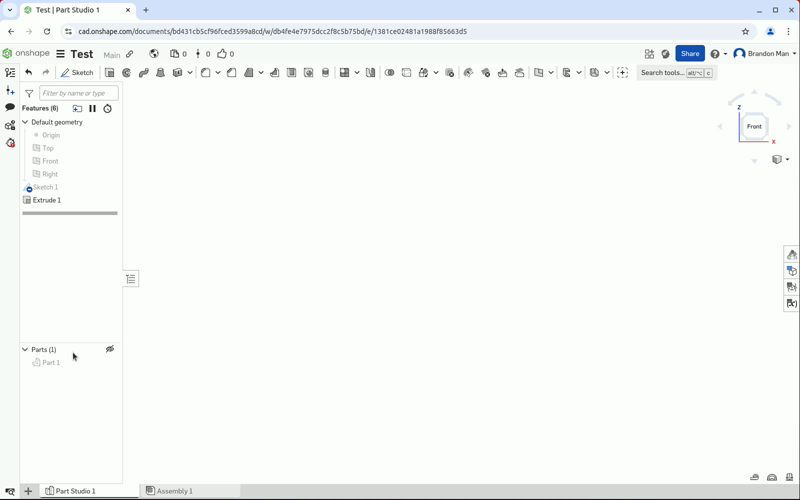
key_down(shift)
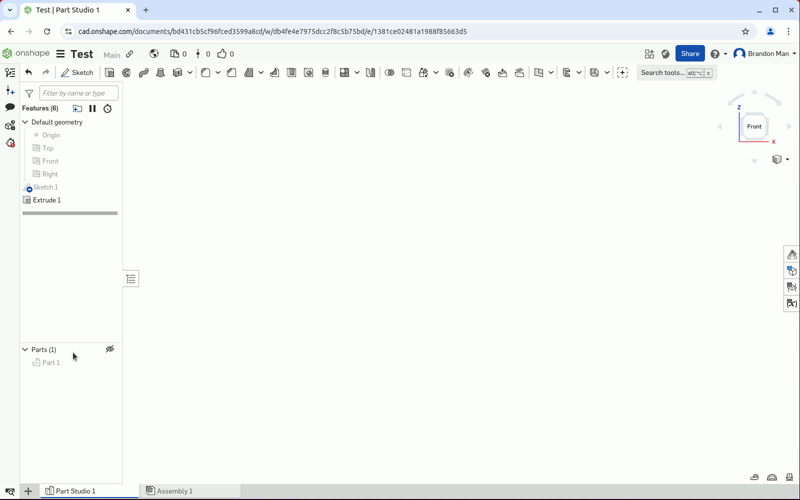
key(down)
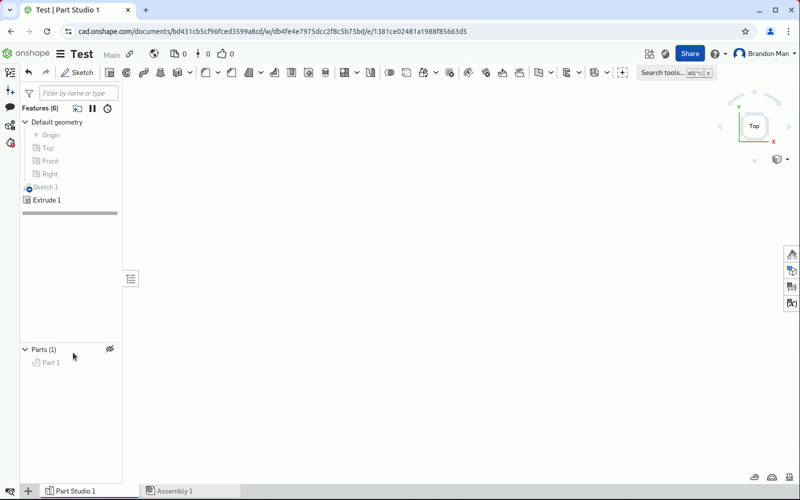
key_up(shift)
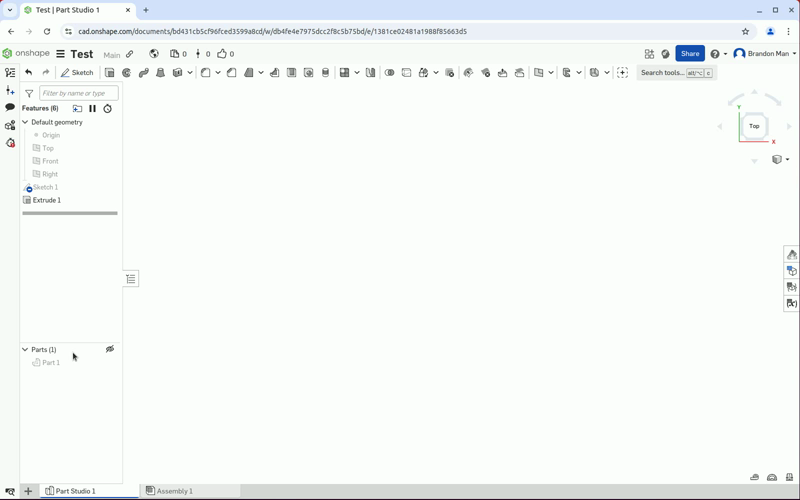
mouse_move(73, 352)
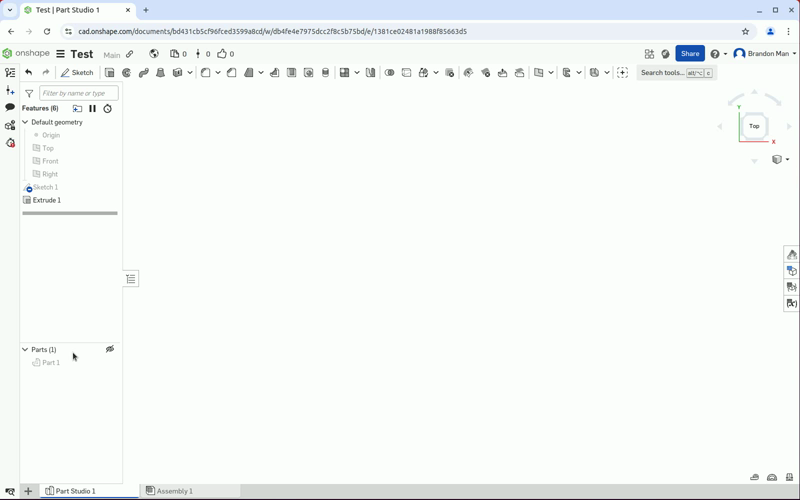
key(shift+y)
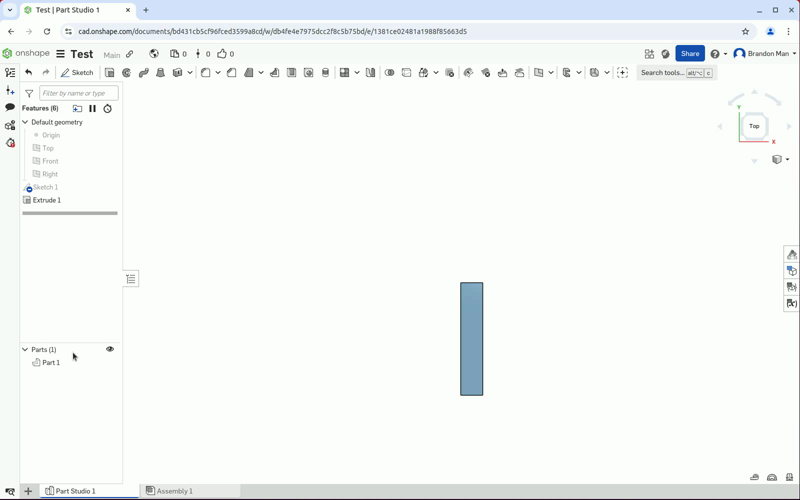
mouse_move(541, 75)
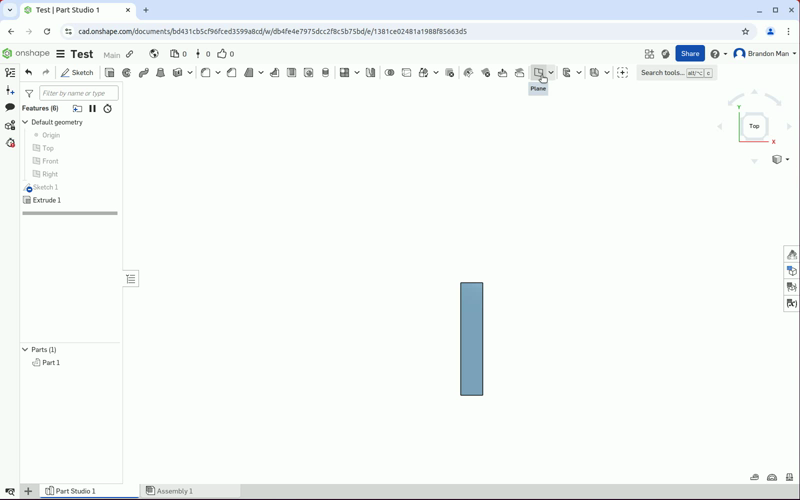
click(541, 75)
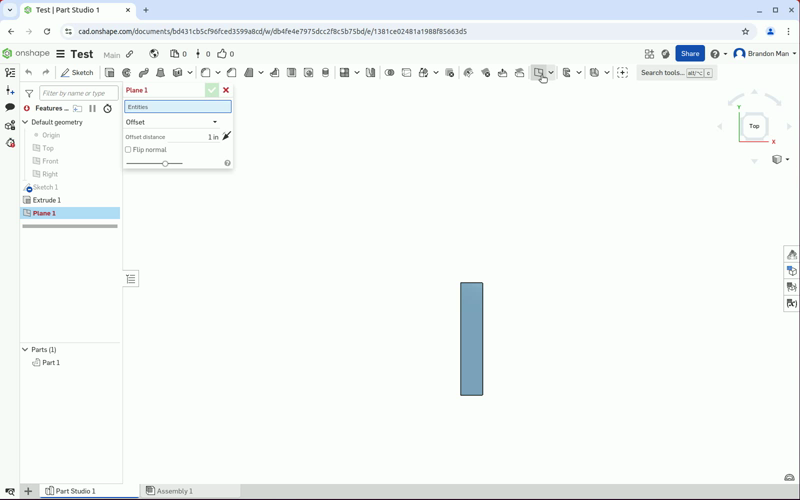
mouse_move(73, 150)
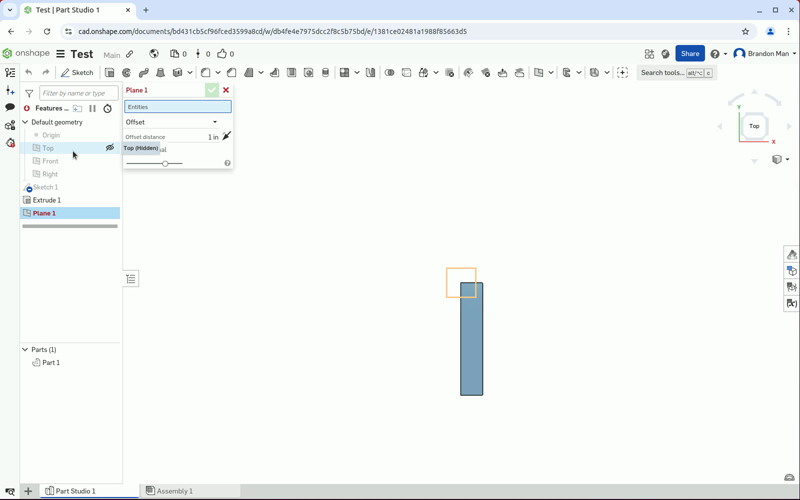
click(73, 150)
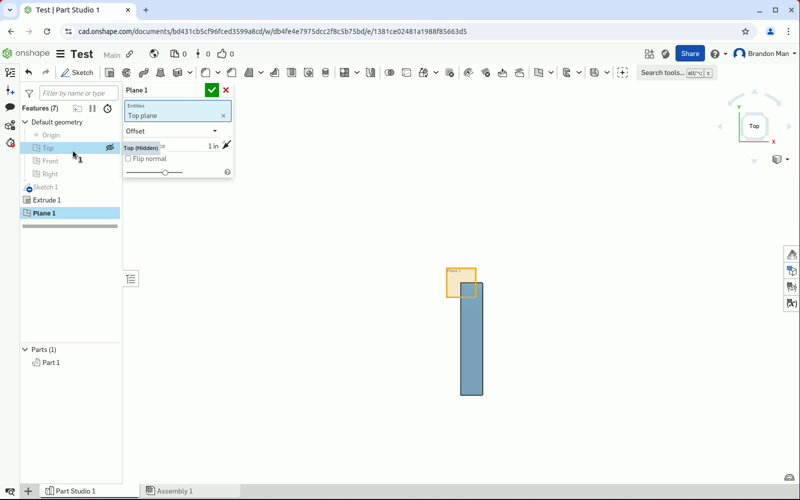
key(tab, 2)
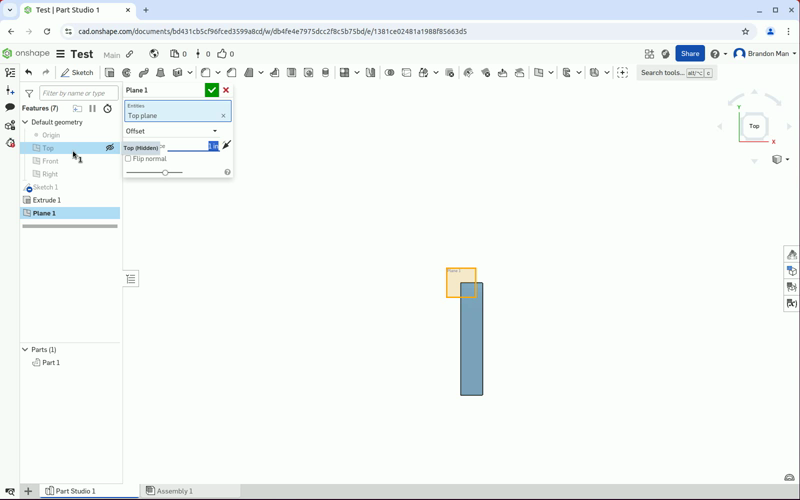
text(3.851)
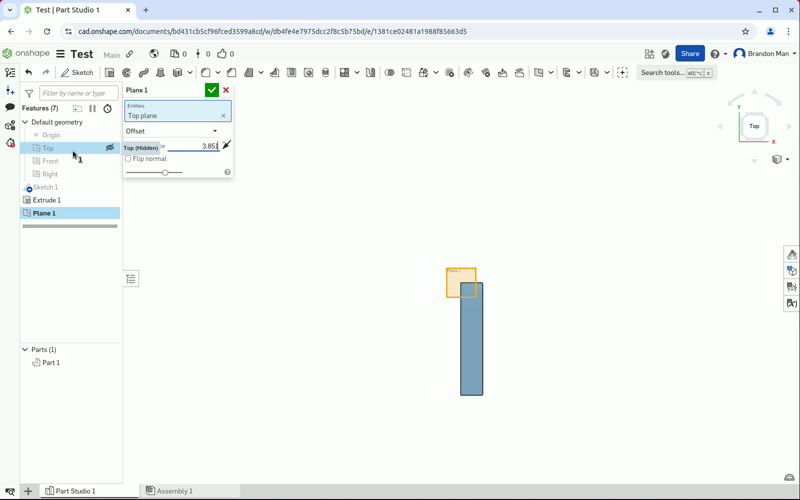
key(enter, 2)
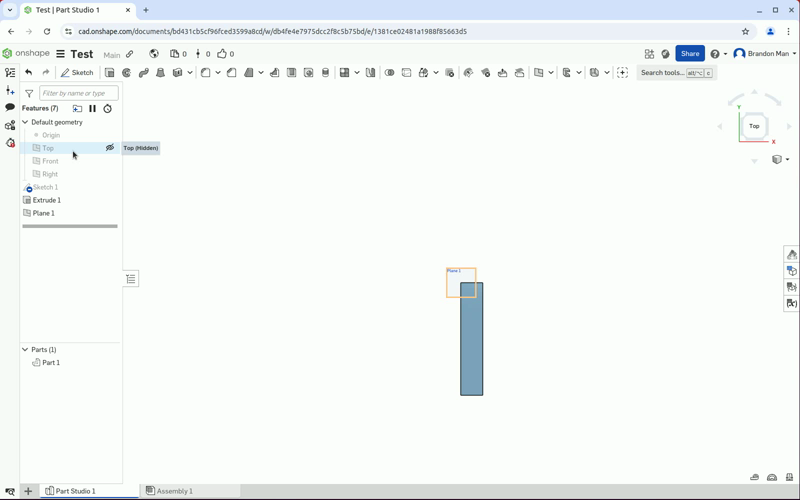
key(shift+s)
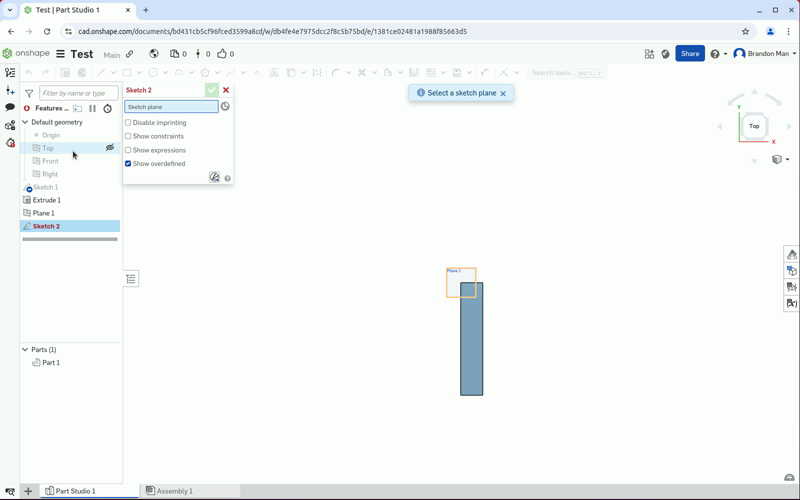
mouse_move(73, 215)
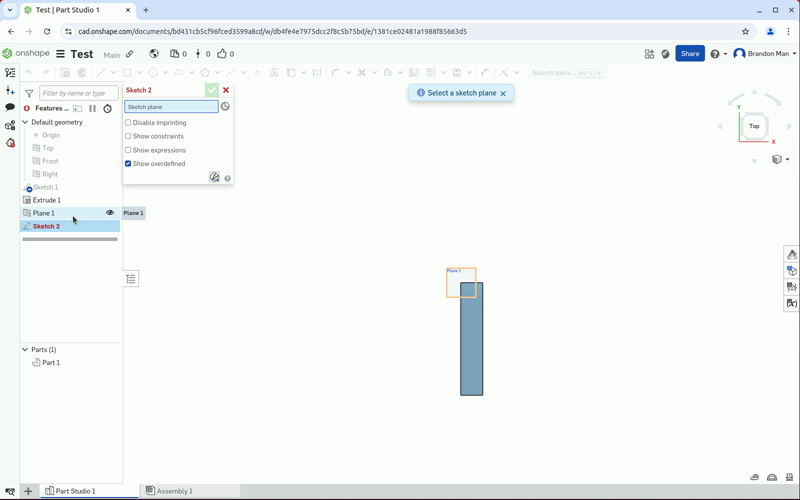
click(73, 215)
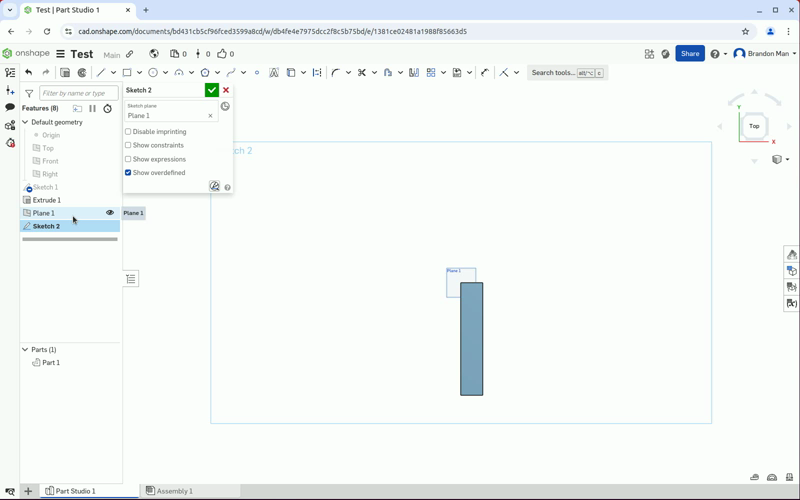
mouse_move(73, 352)
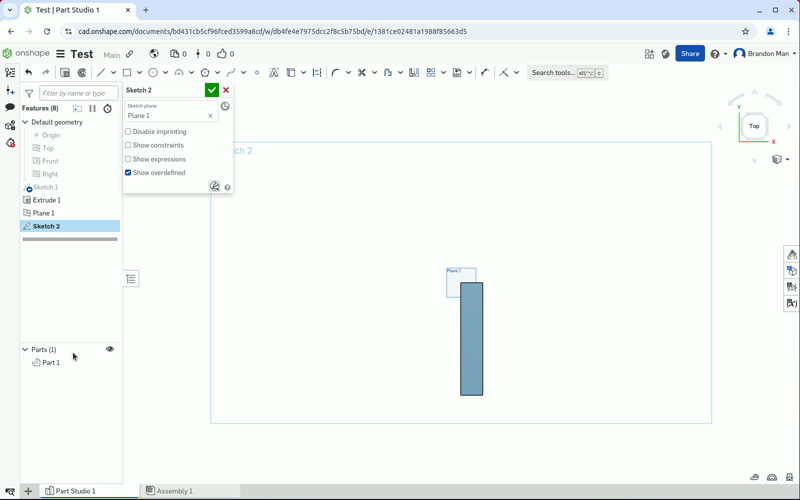
key(y)
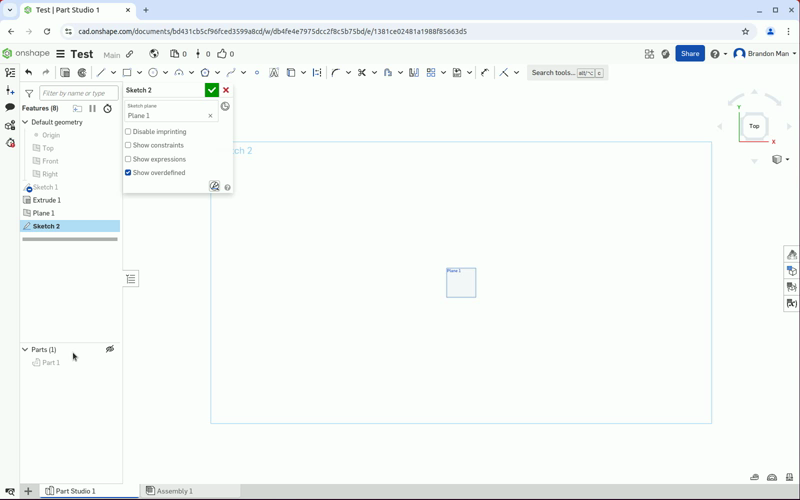
key(l)
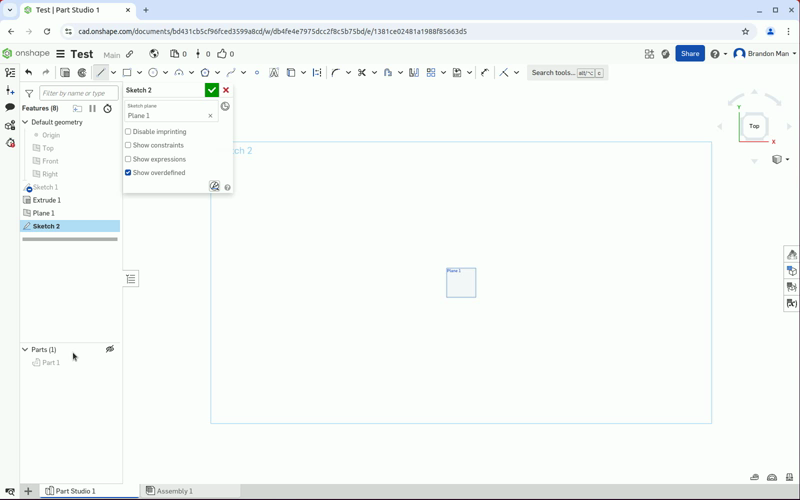
key_down(shift)
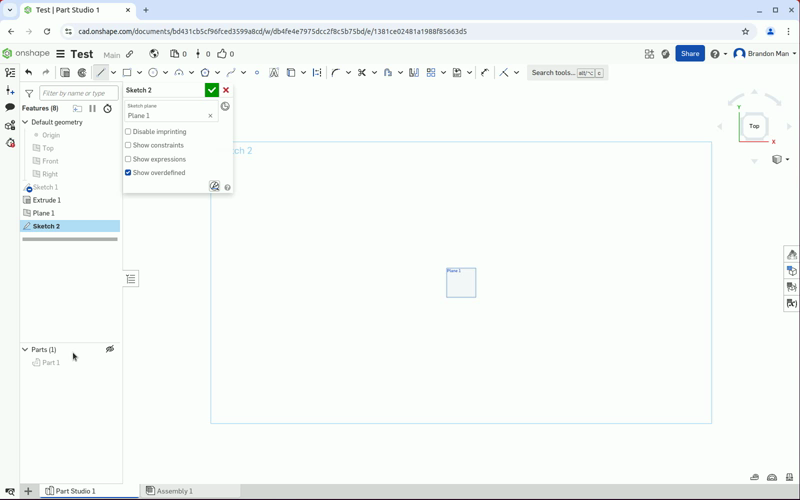
mouse_move(461, 298)
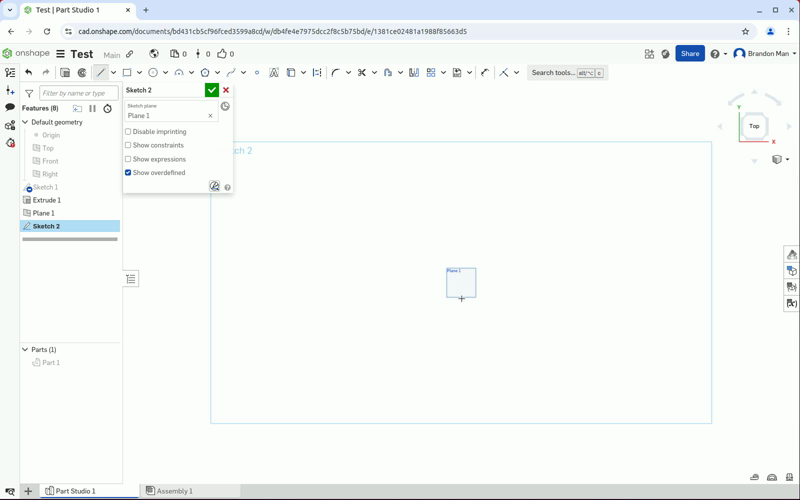
click(461, 298)
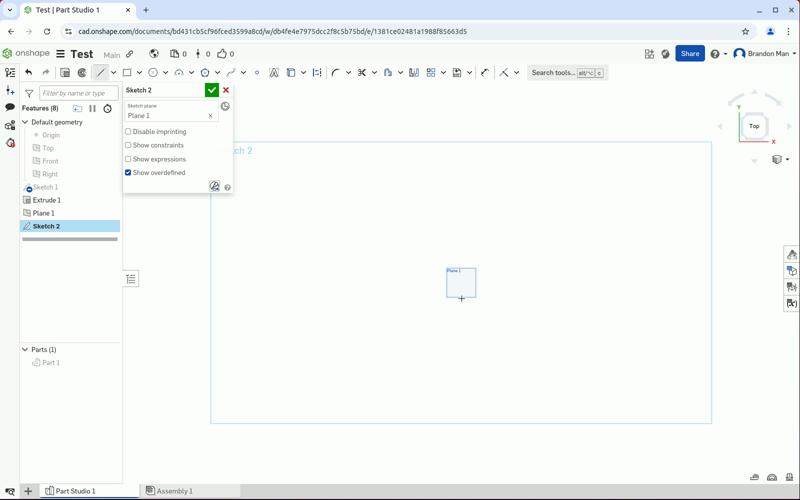
key_up(shift)
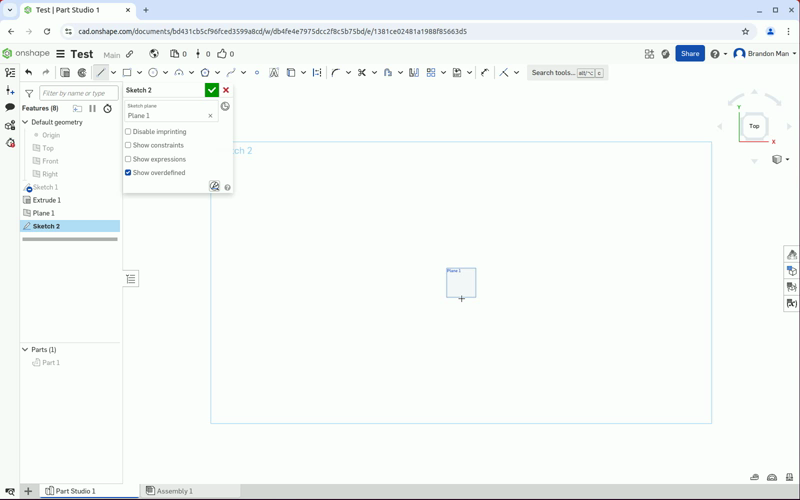
key_down(shift)
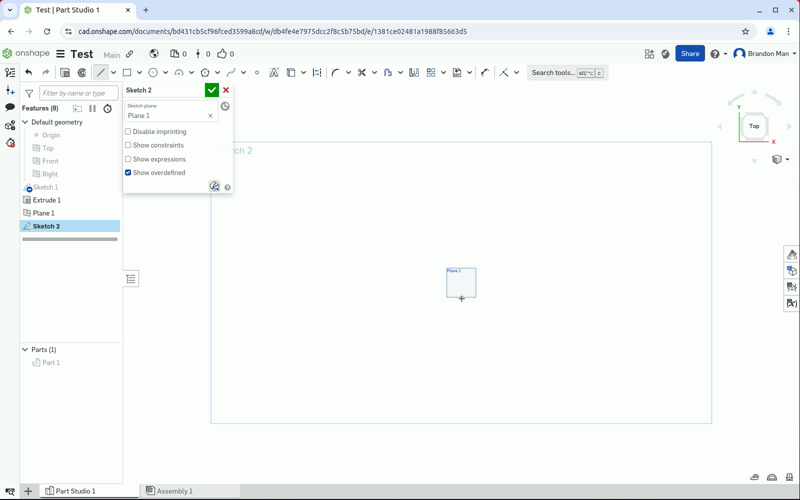
mouse_move(492, 298)
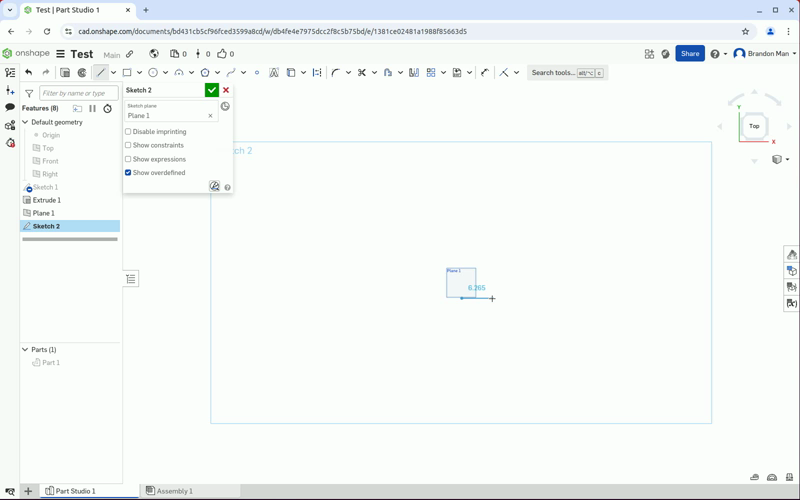
mouse_move(480, 298)
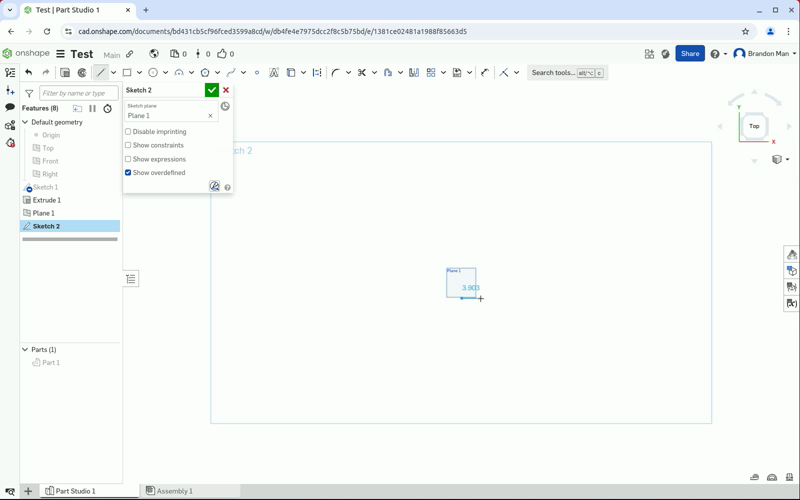
click(480, 298)
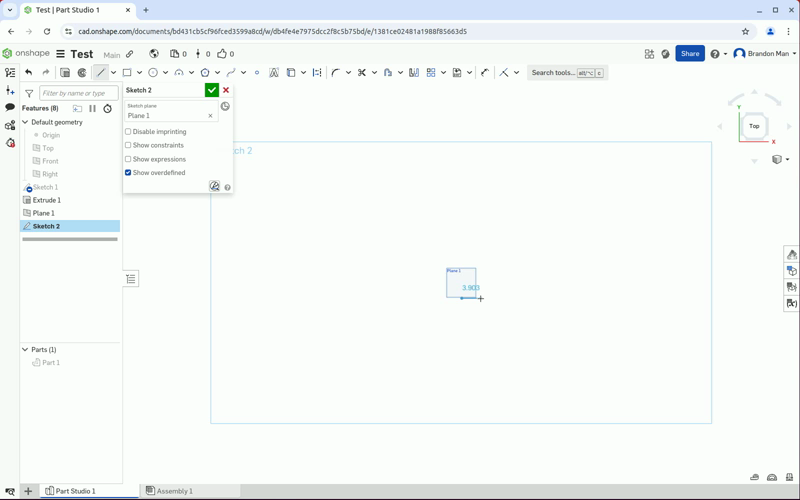
key_up(shift)
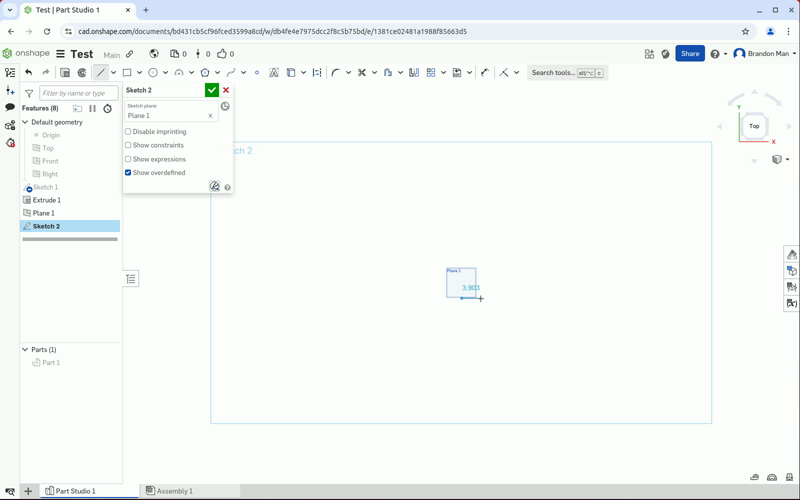
key_down(shift)
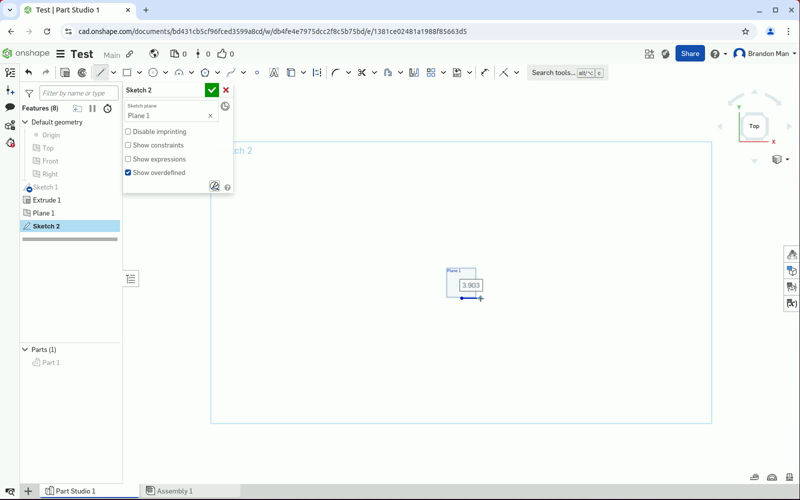
mouse_move(510, 298)
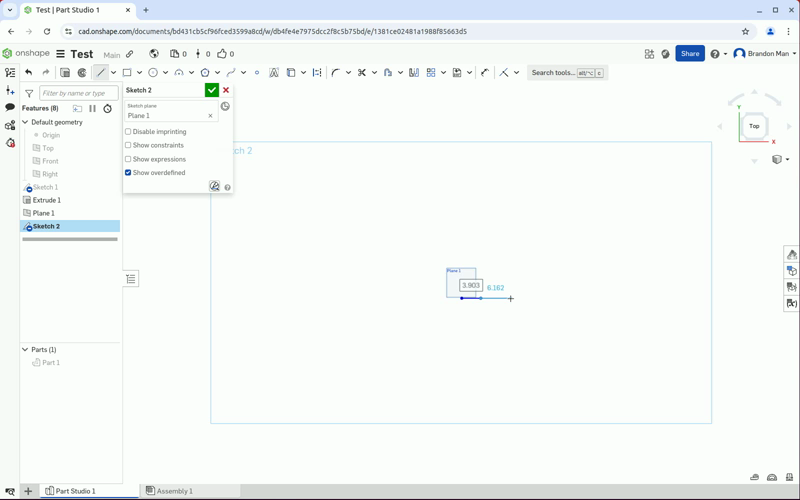
mouse_move(480, 284)
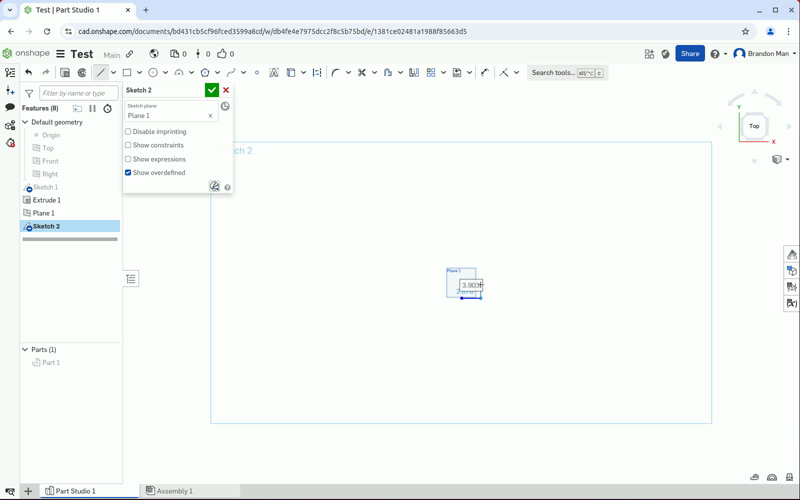
click(480, 284)
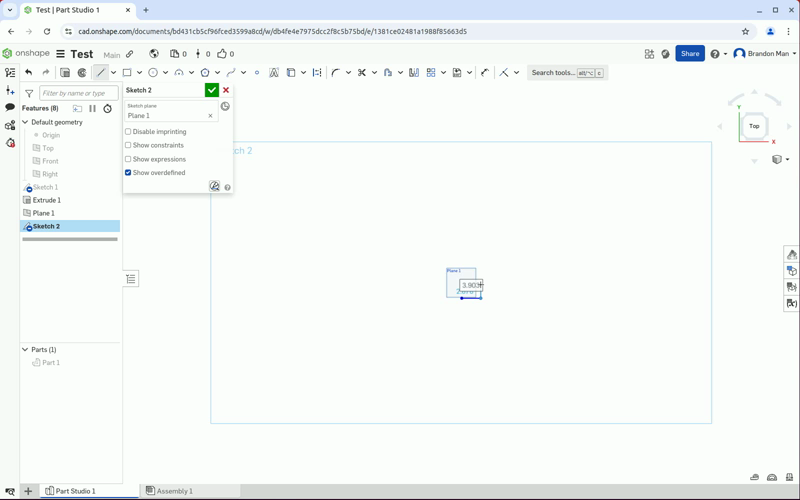
key_up(shift)
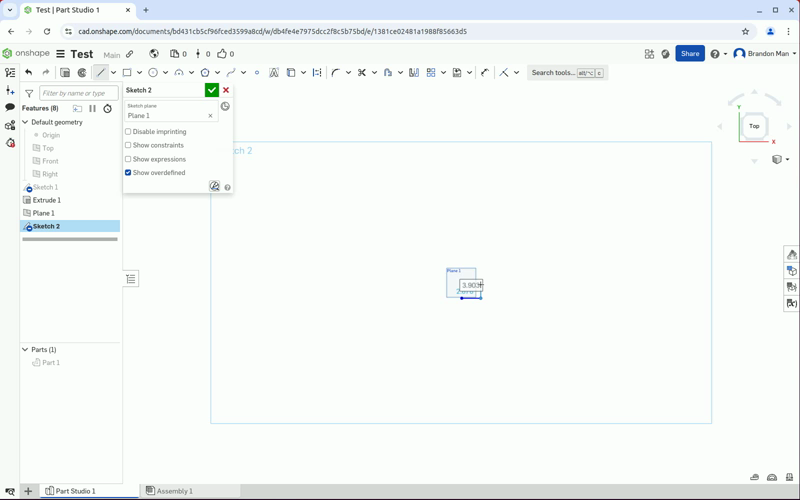
key_down(shift)
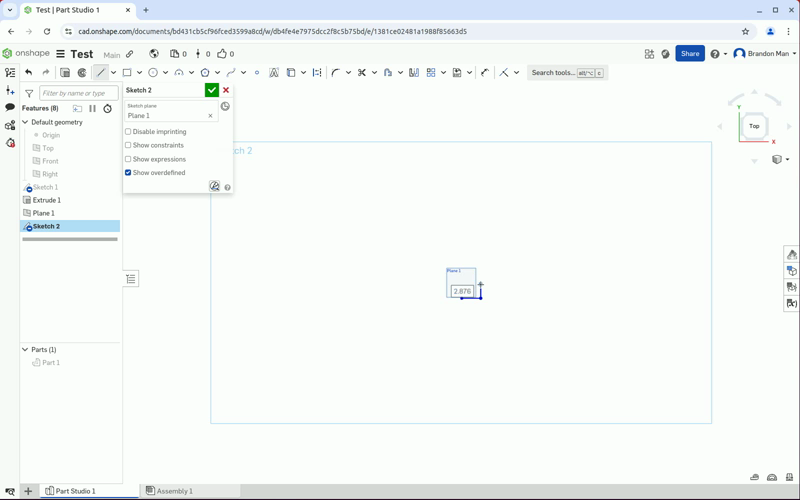
mouse_move(510, 284)
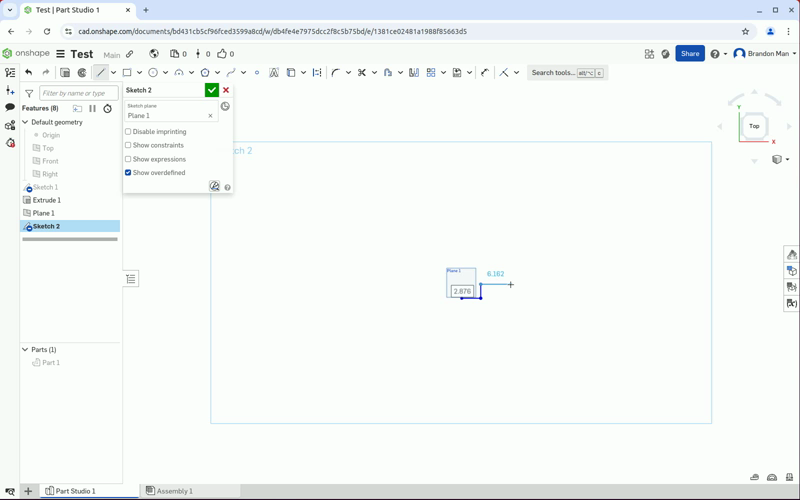
mouse_move(461, 284)
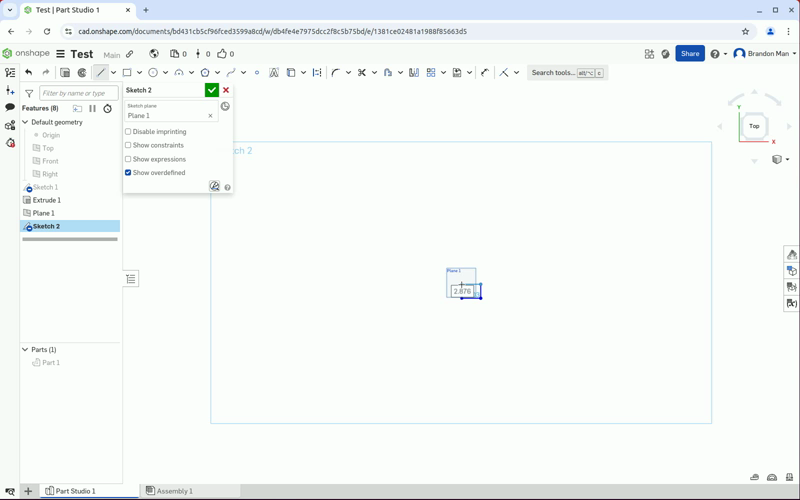
click(461, 284)
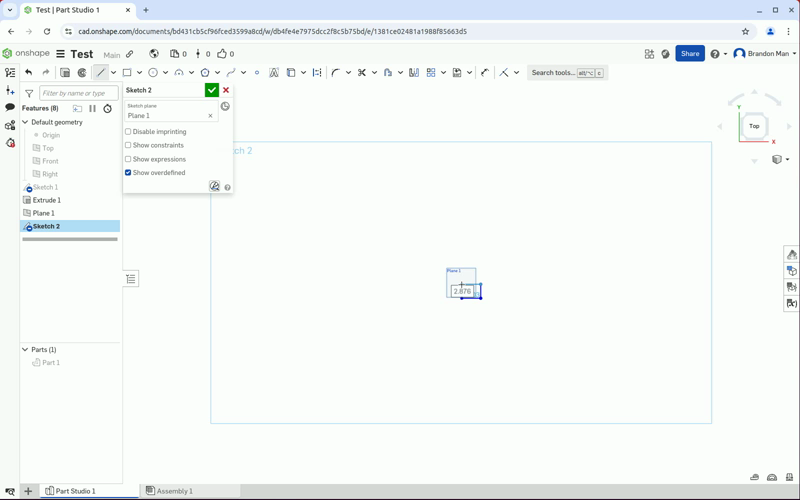
key_up(shift)
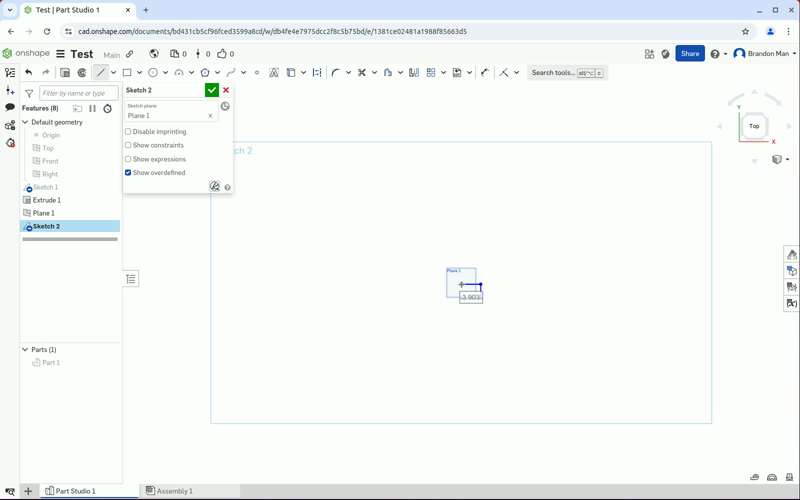
mouse_move(492, 284)
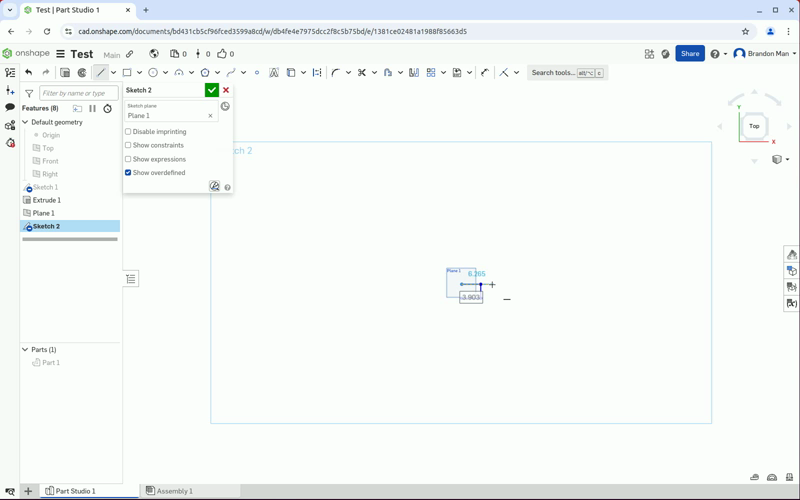
key_down(shift)
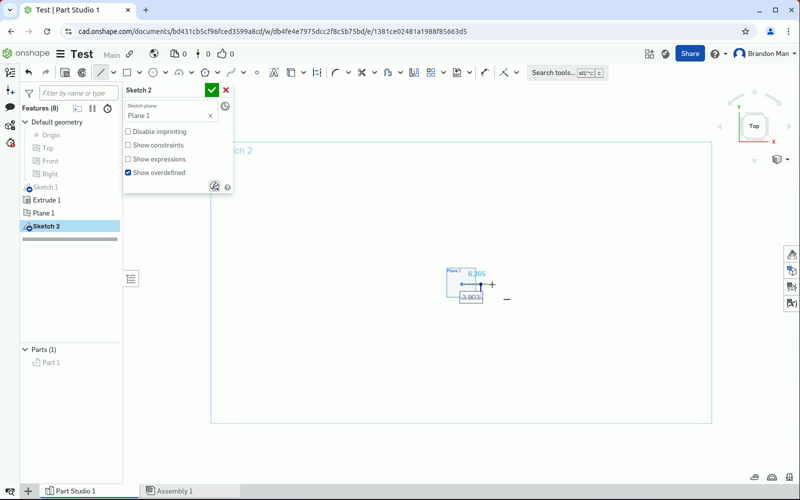
mouse_move(461, 298)
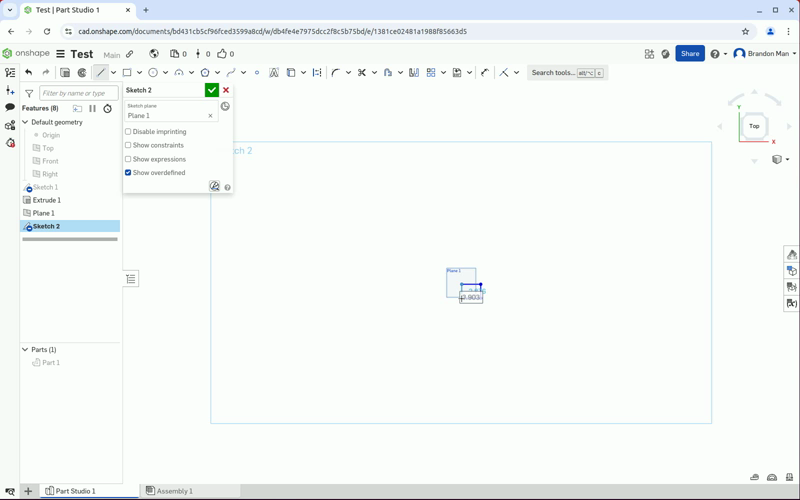
key_up(shift)
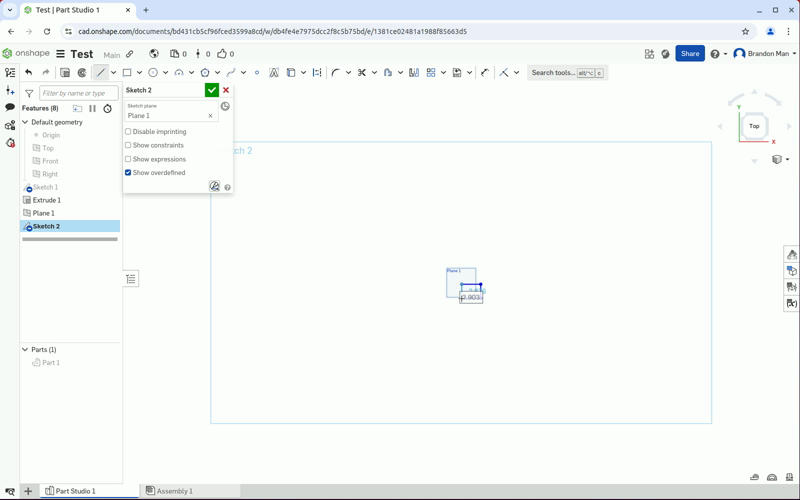
click(461, 298)
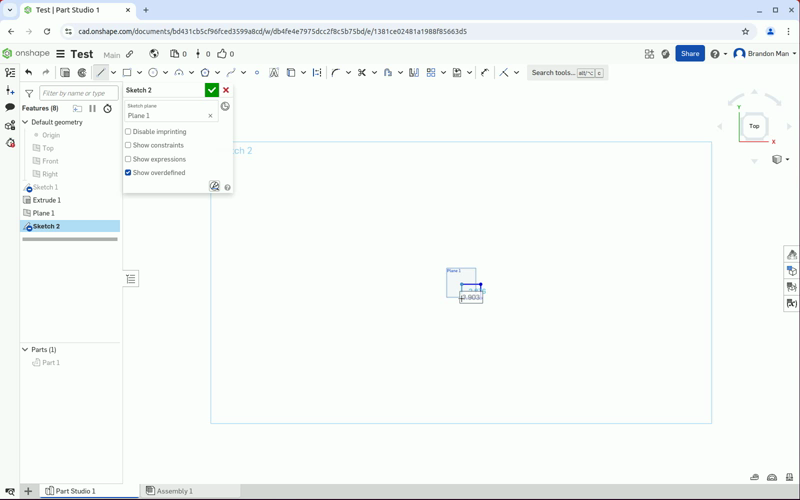
key(esc)
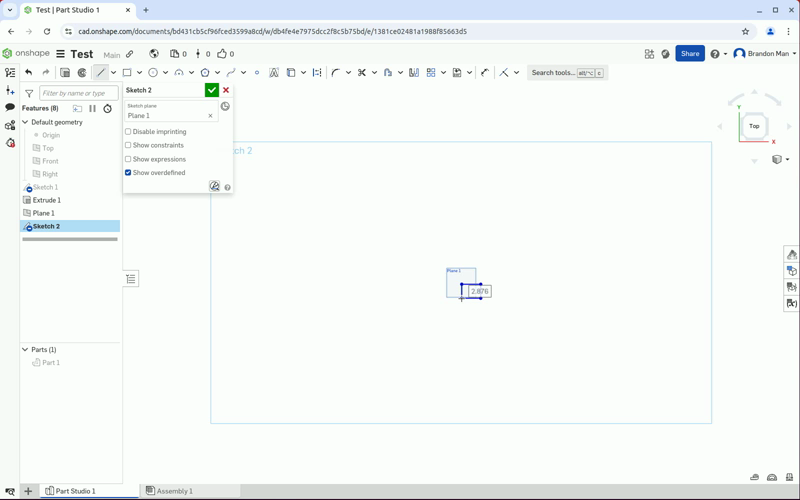
mouse_move(477, 297)
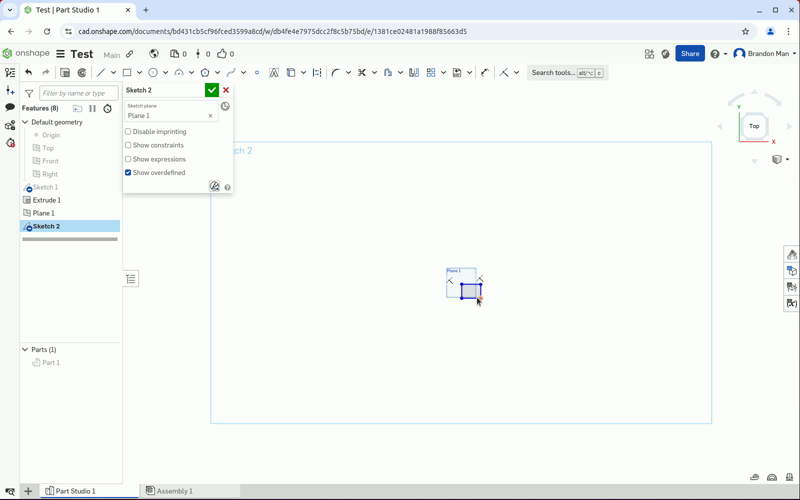
scroll(6)
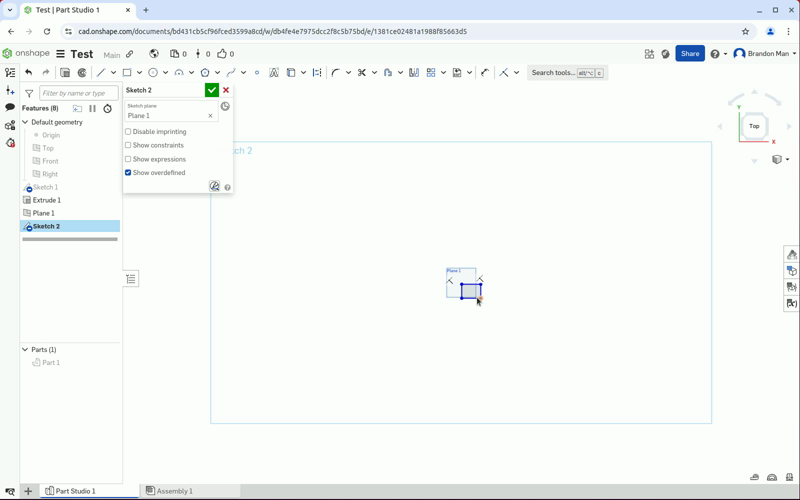
scroll(6)
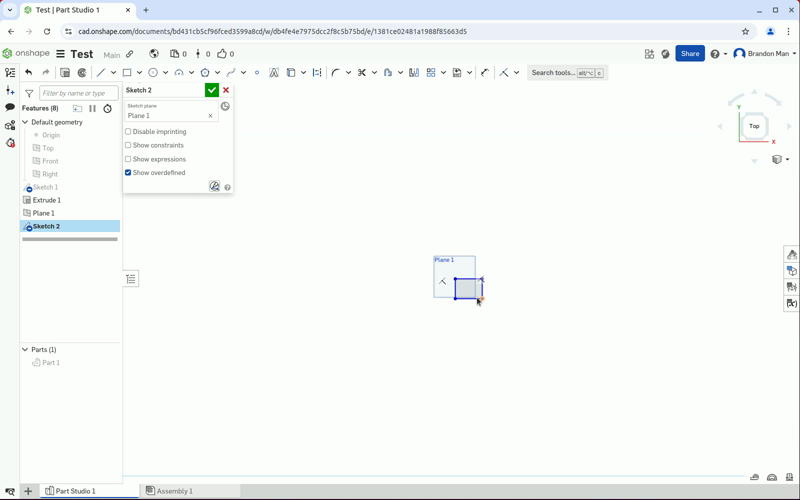
scroll(6)
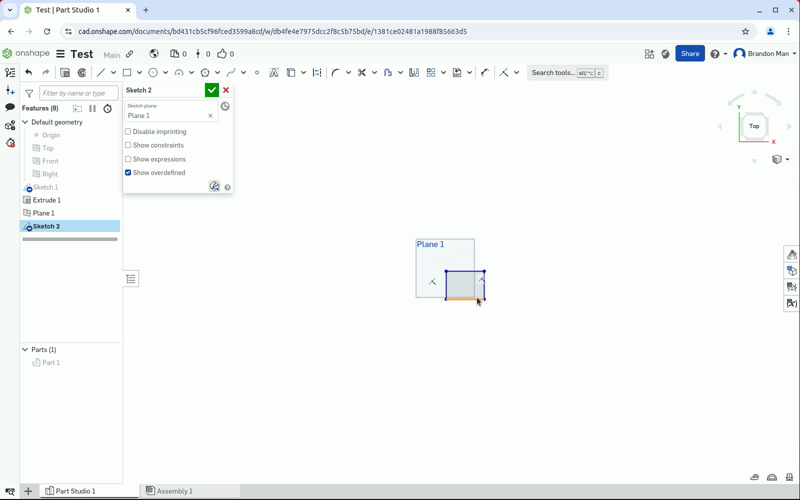
scroll(6)
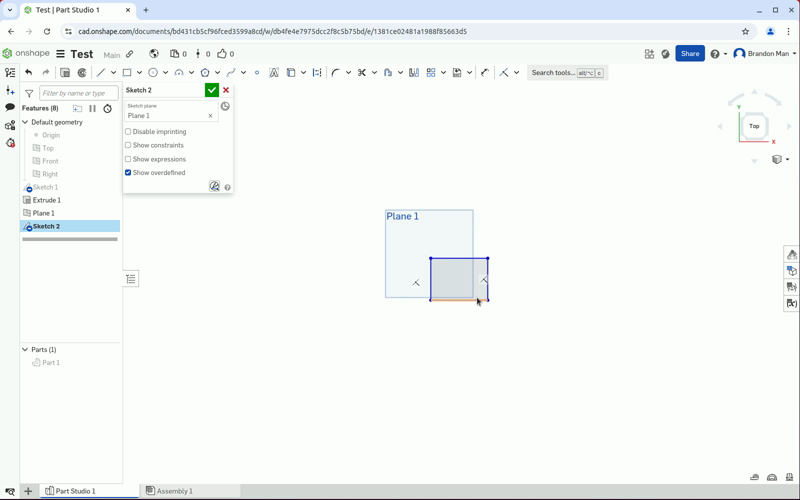
scroll(6)
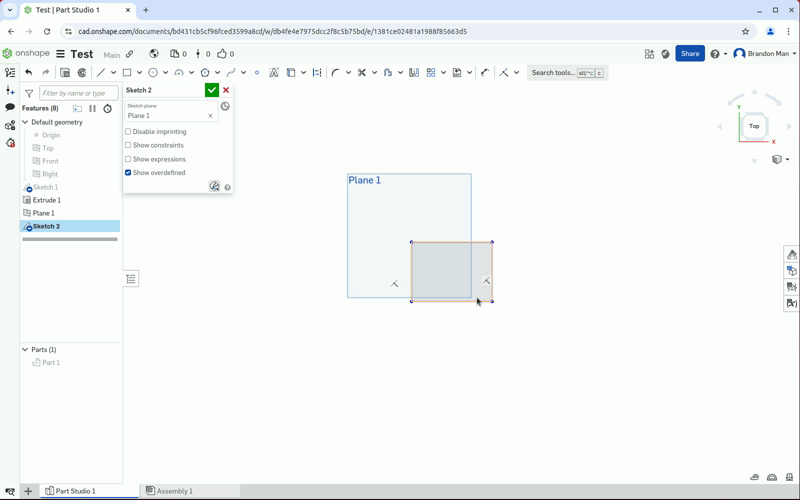
scroll(6)
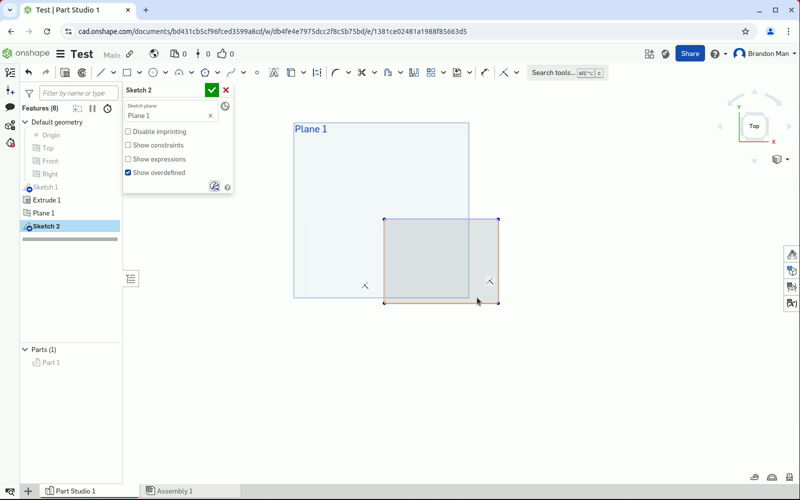
scroll(6)
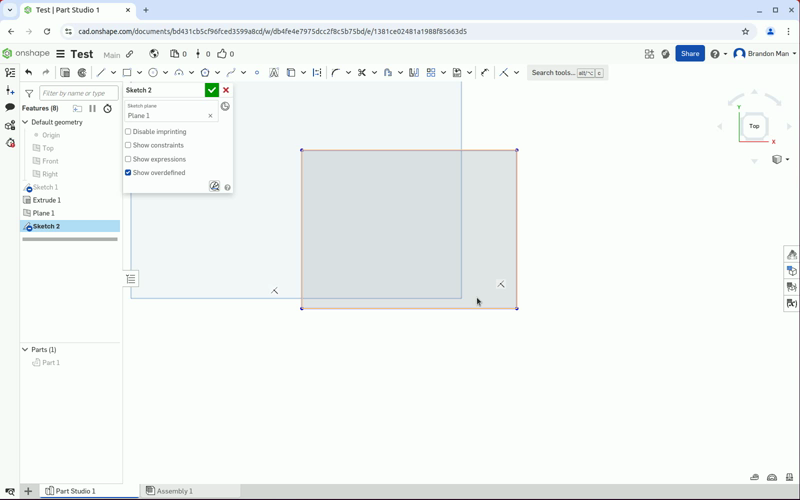
click(477, 297)
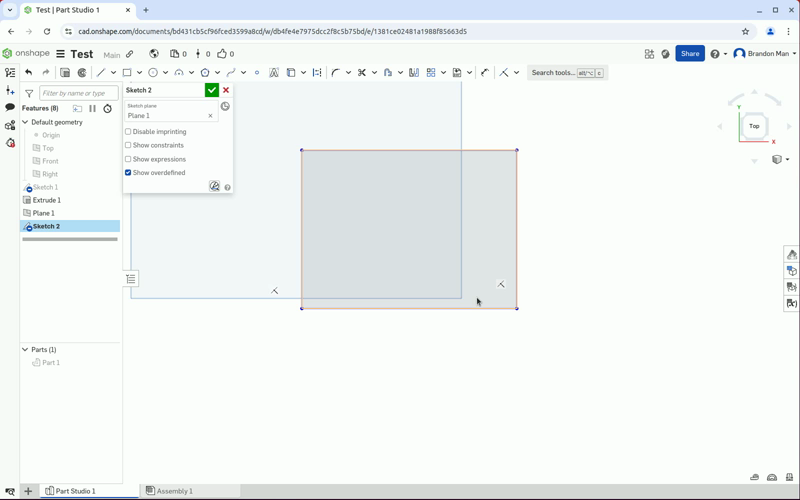
scroll(-6)
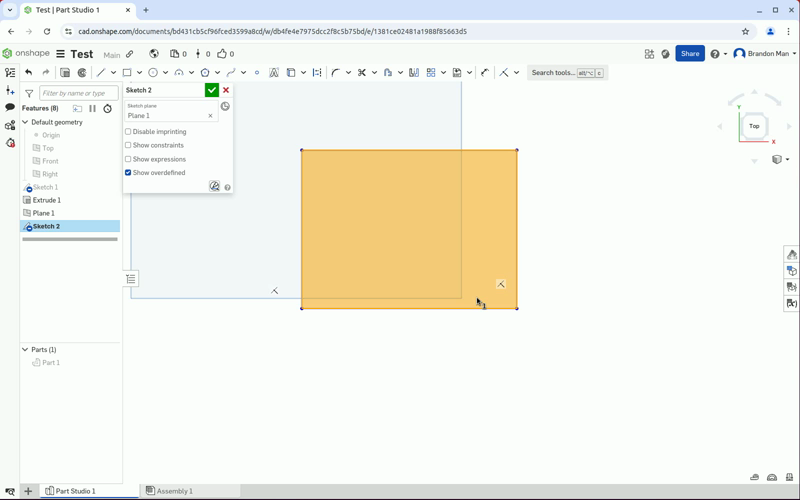
scroll(-6)
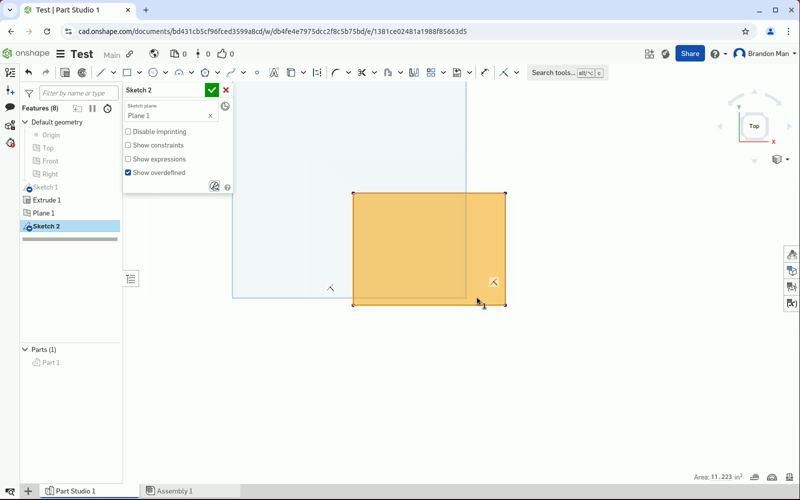
scroll(-6)
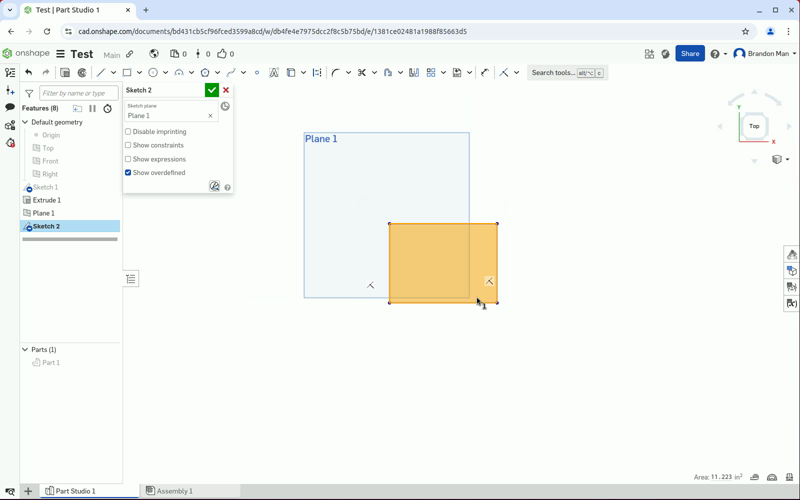
scroll(-6)
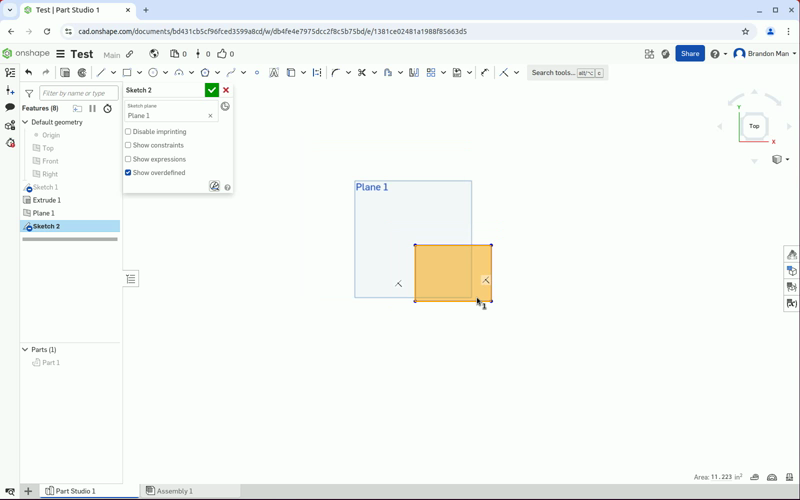
scroll(-6)
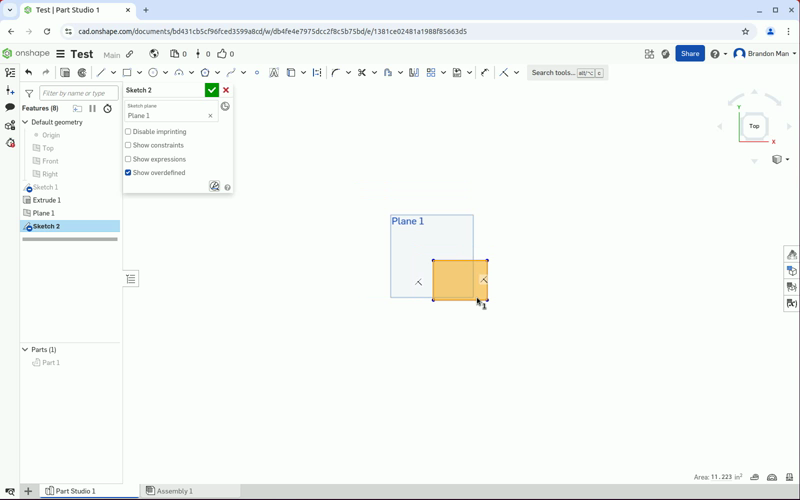
scroll(-6)
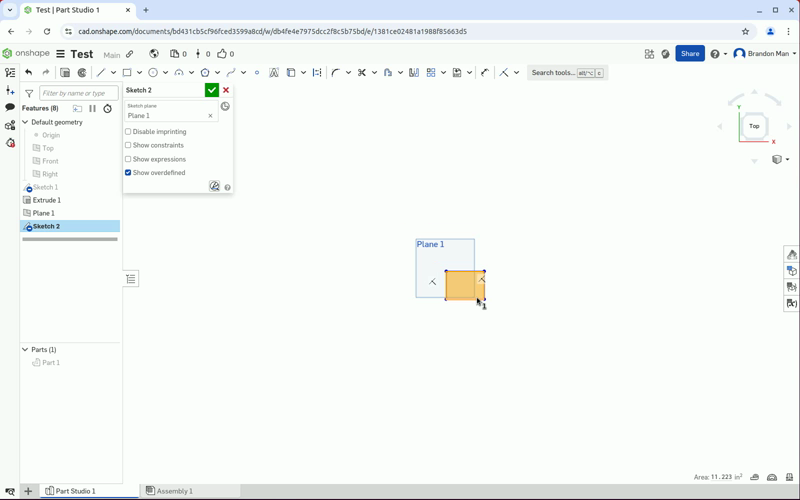
scroll(-6)
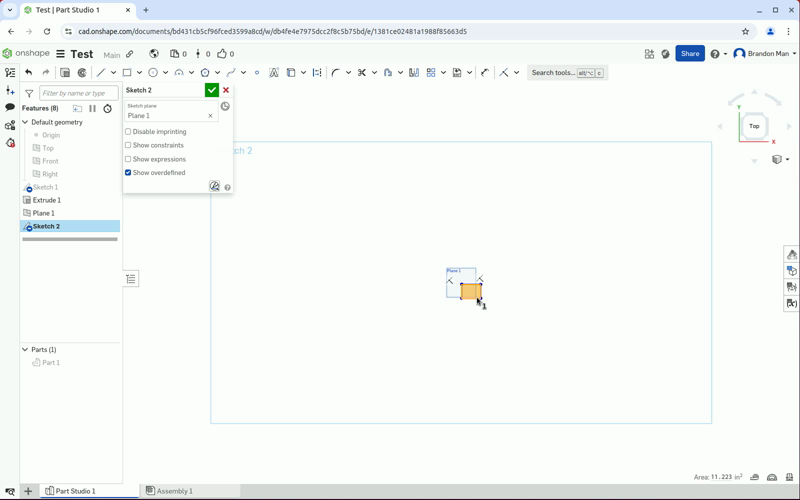
mouse_move(73, 352)
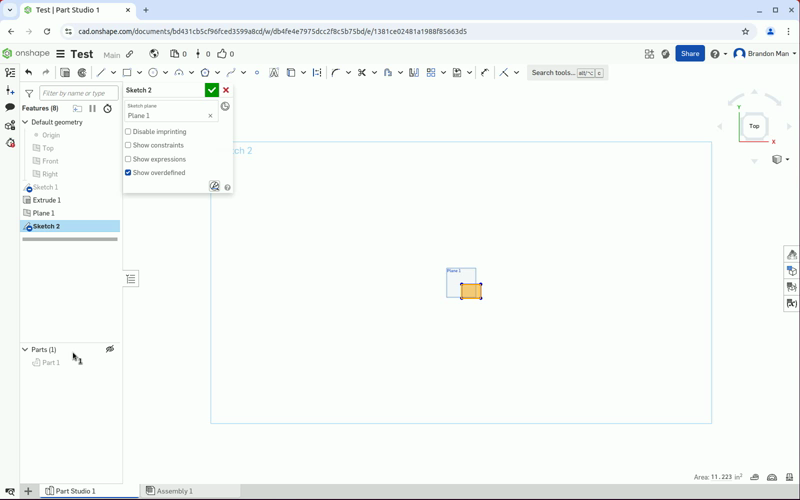
key(shift+y)
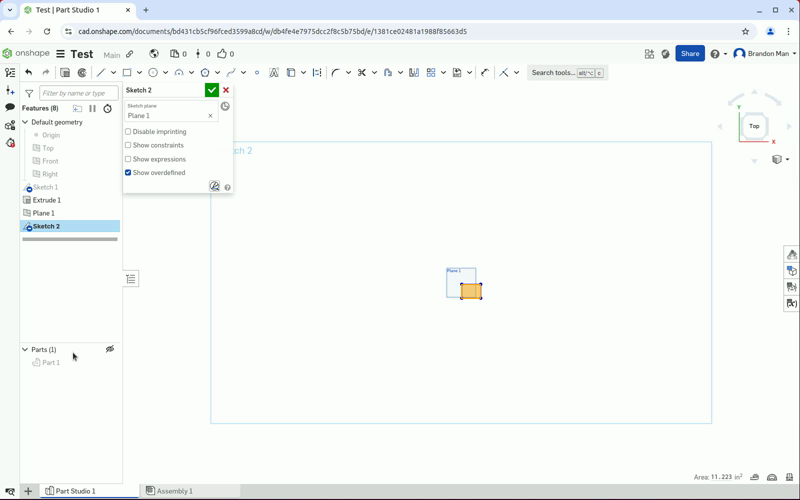
key(shift+e)
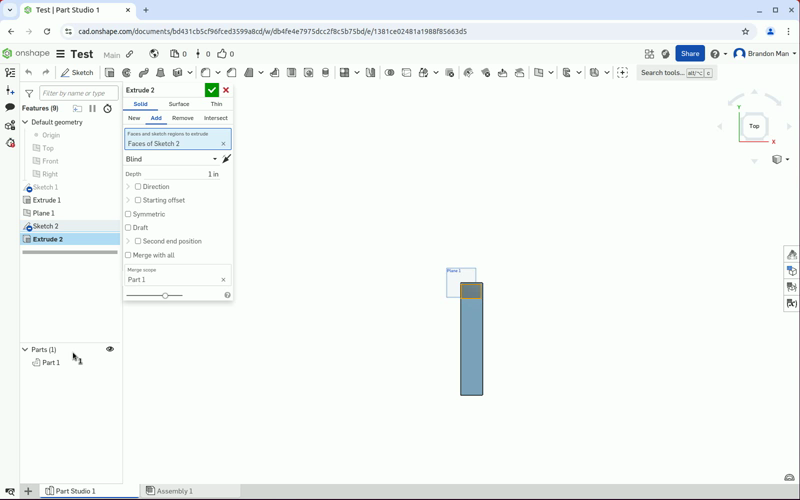
mouse_move(143, 106)
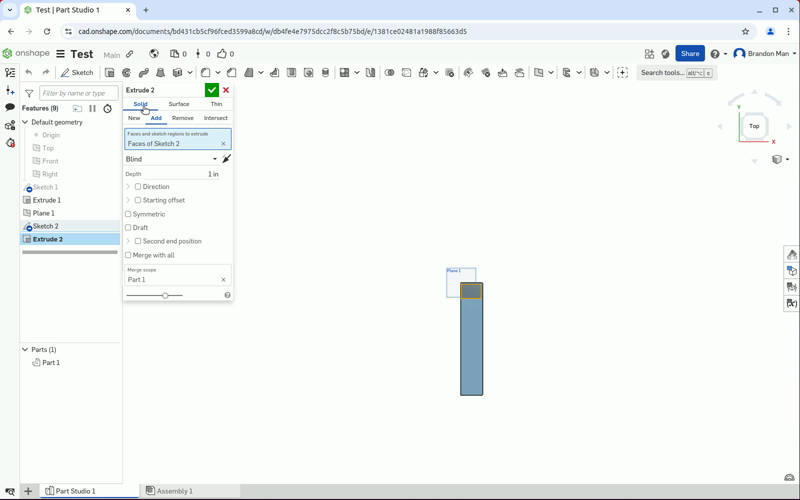
click(143, 106)
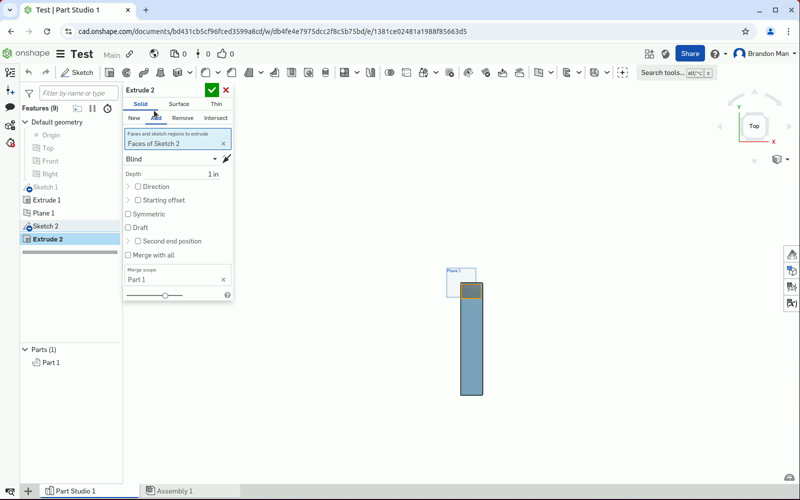
mouse_move(186, 120)
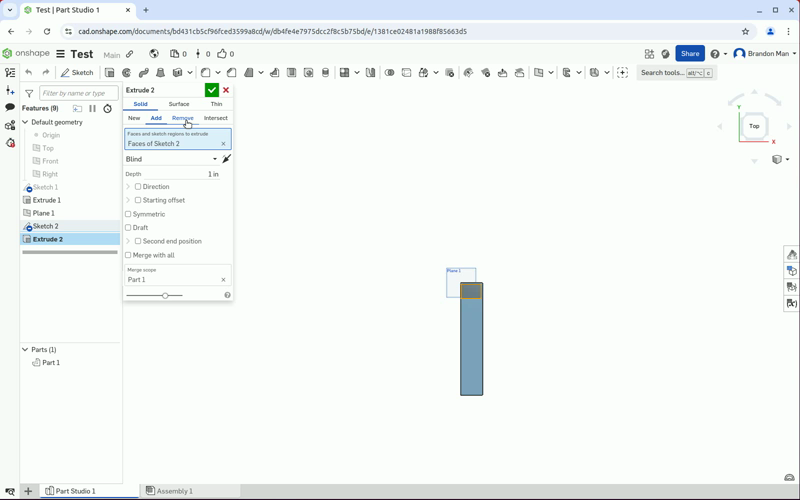
click(186, 120)
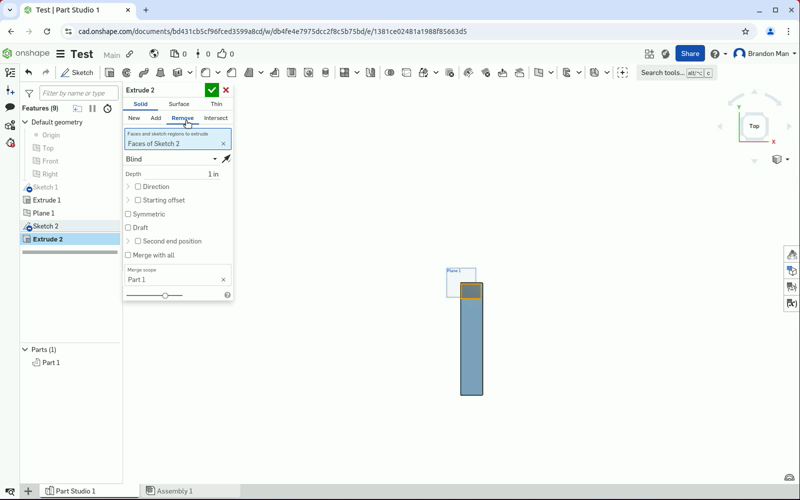
key(tab, 4)
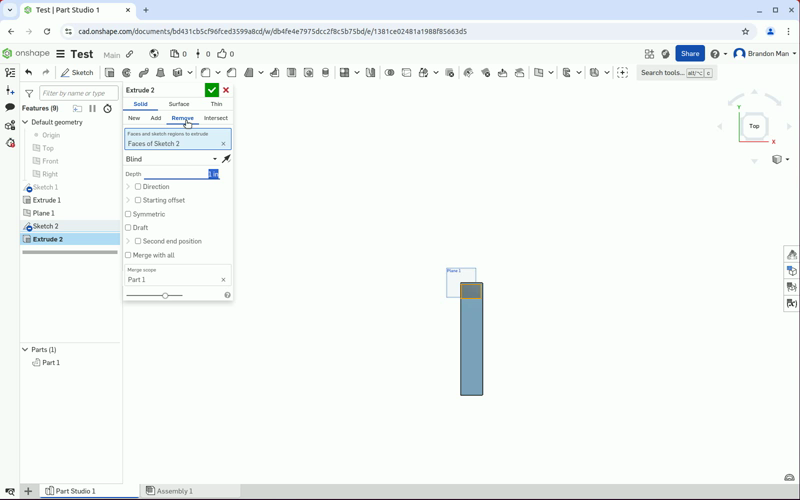
text(1.444)
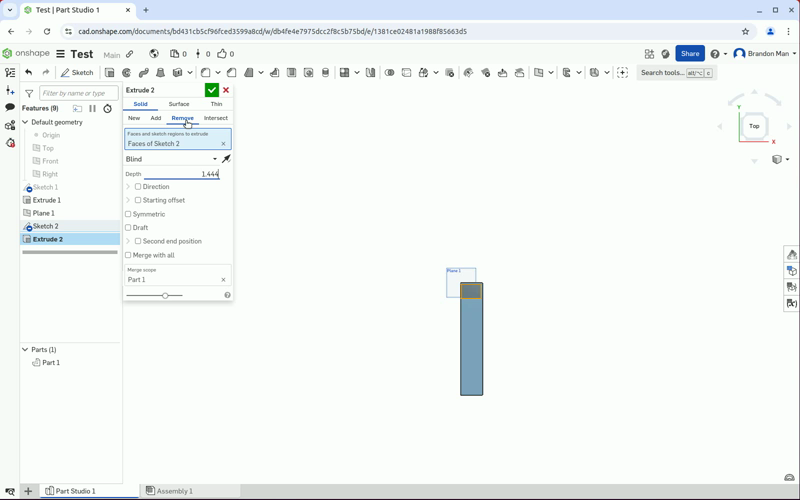
key(tab, 6)
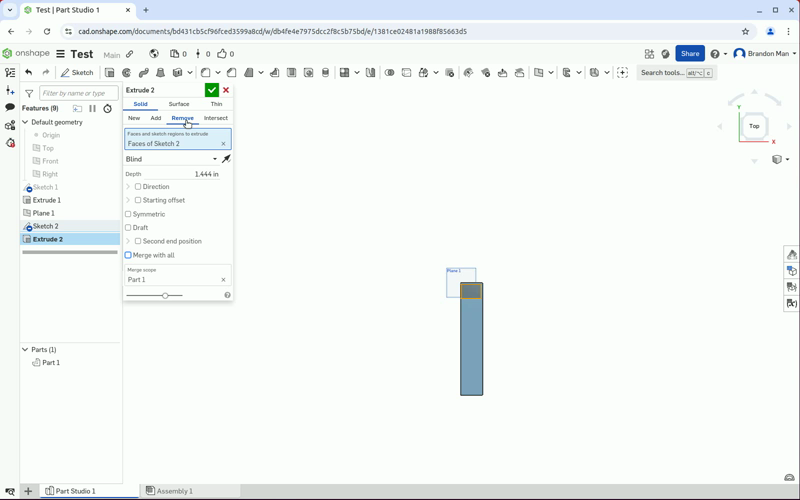
key(space)
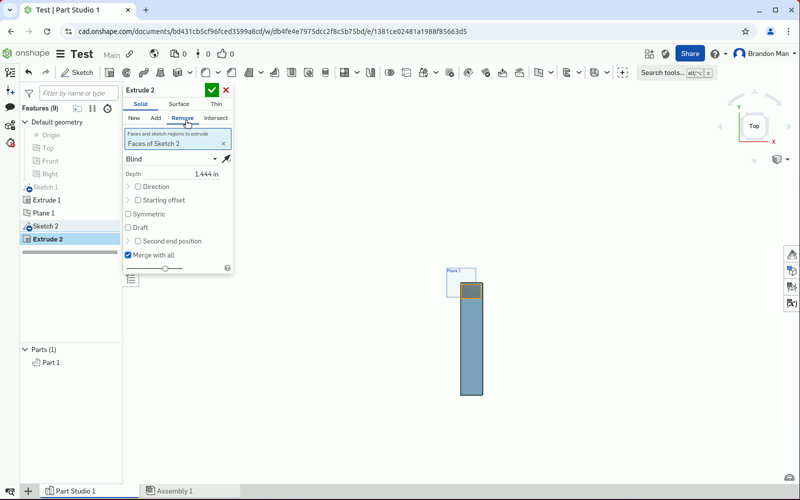
key(enter)
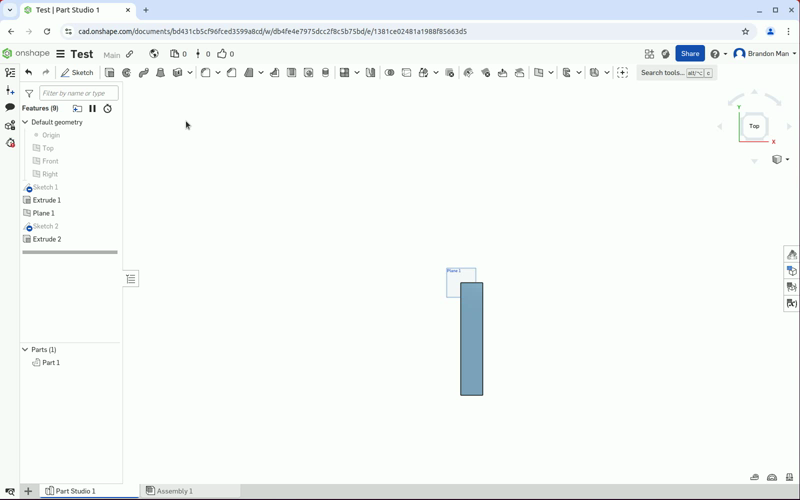
key(shift+h)
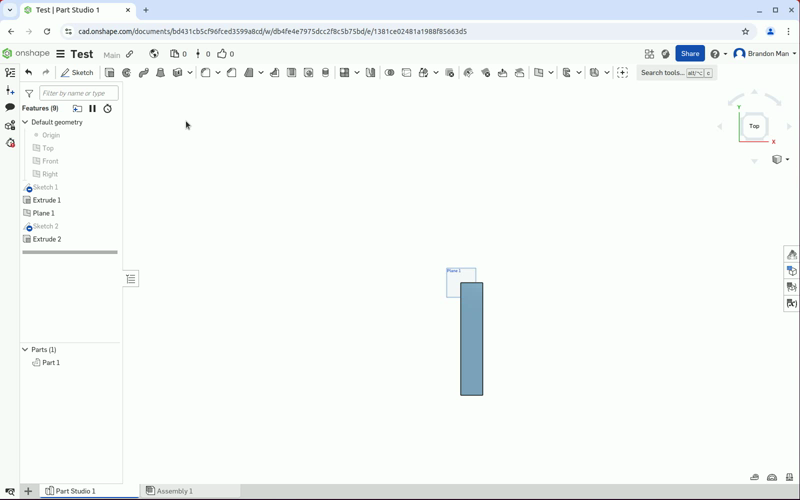
key(shift+h)
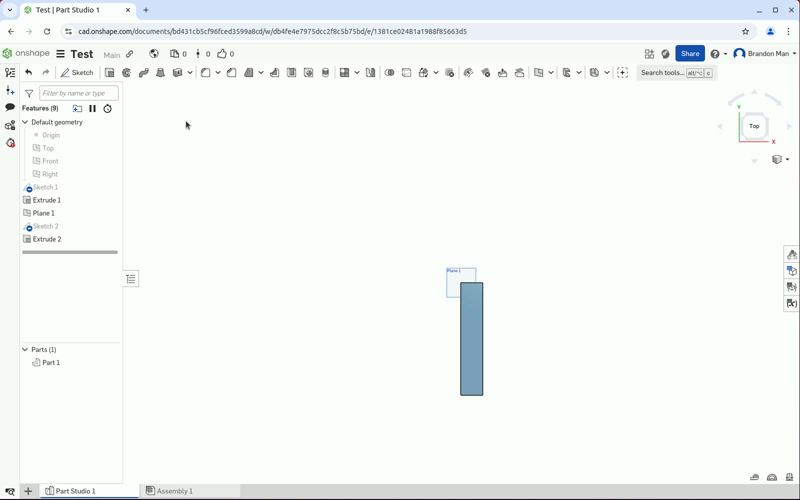
mouse_move(73, 189)
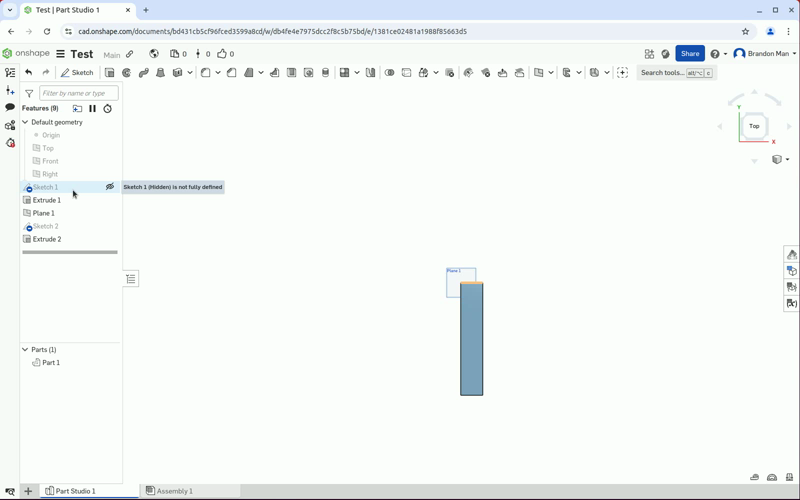
click(73, 189)
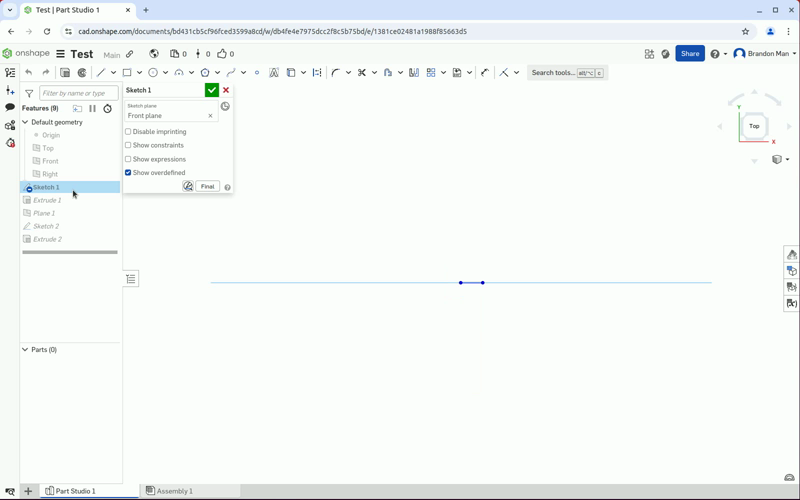
mouse_move(229, 92)
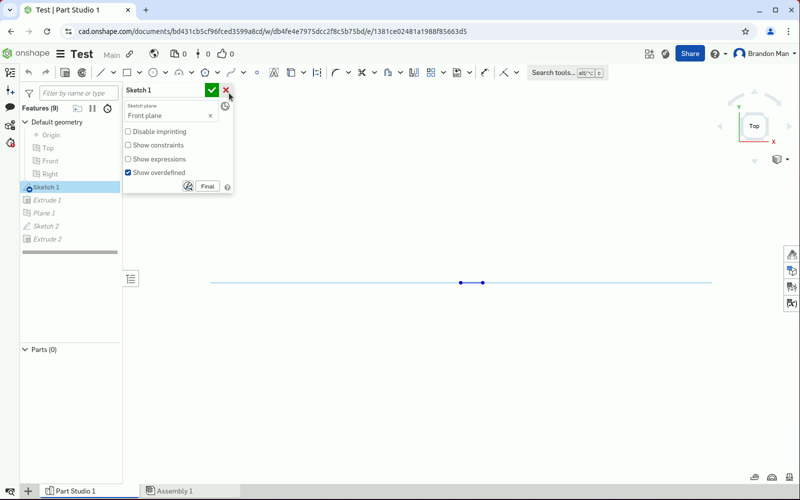
click(229, 92)
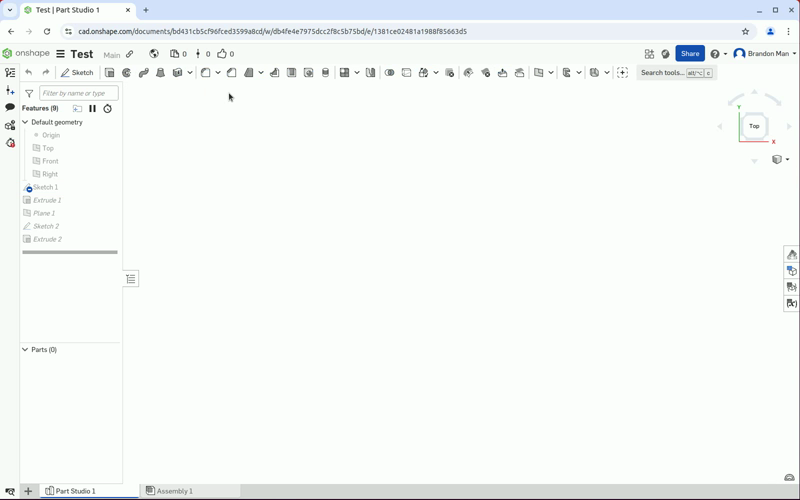
key(shift+s)
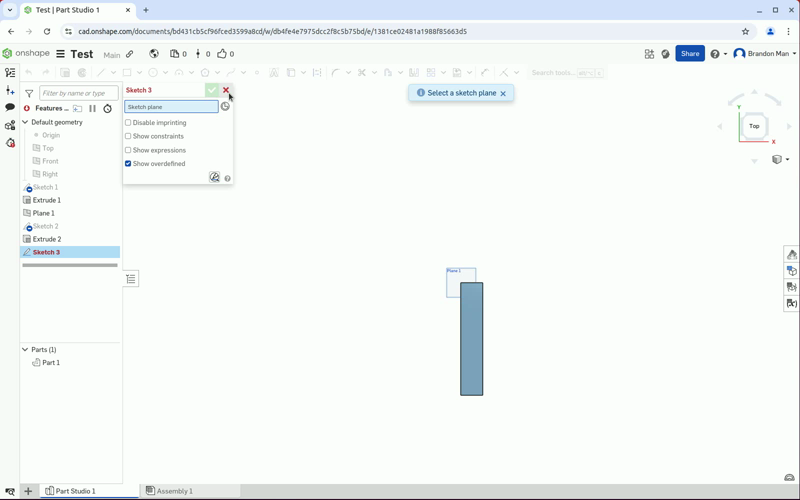
mouse_move(73, 215)
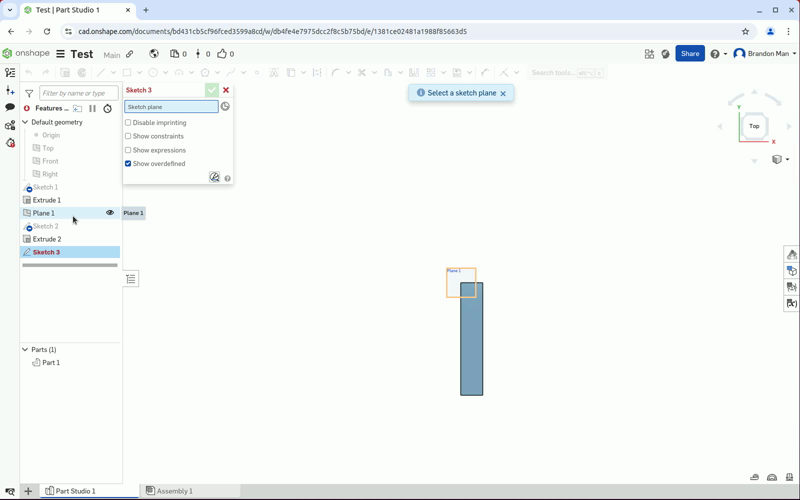
click(73, 215)
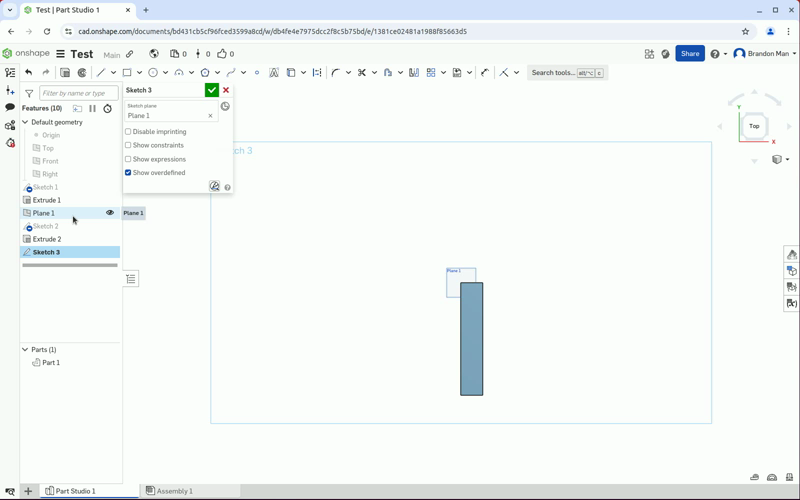
mouse_move(73, 352)
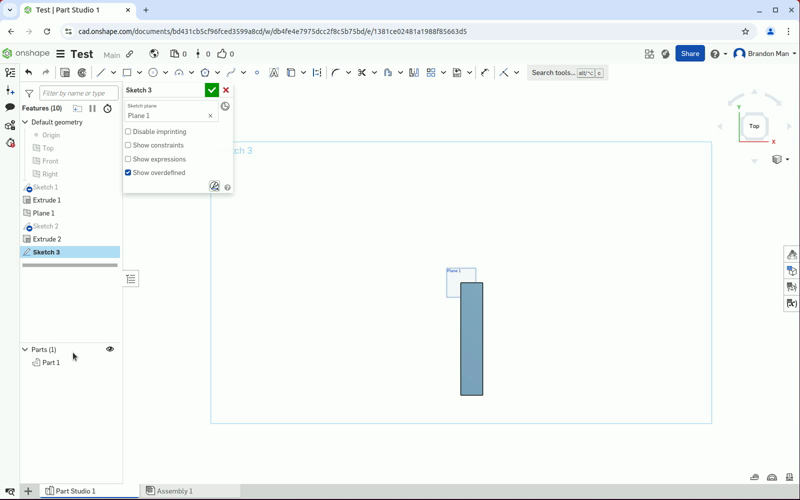
key(y)
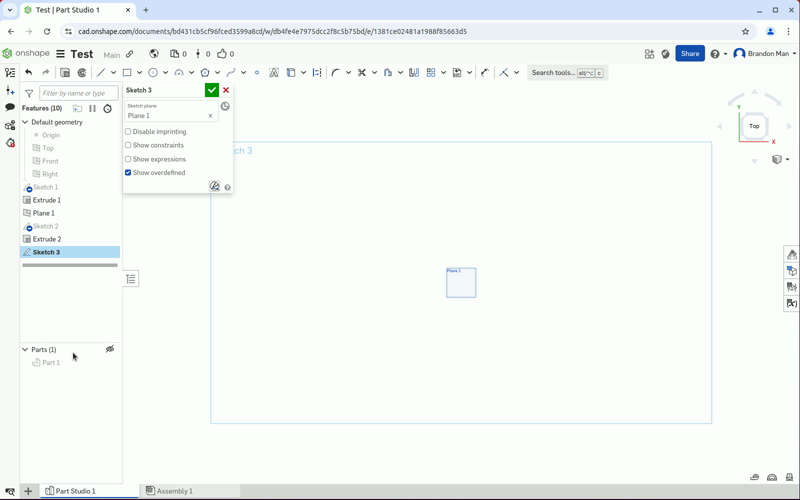
key(l)
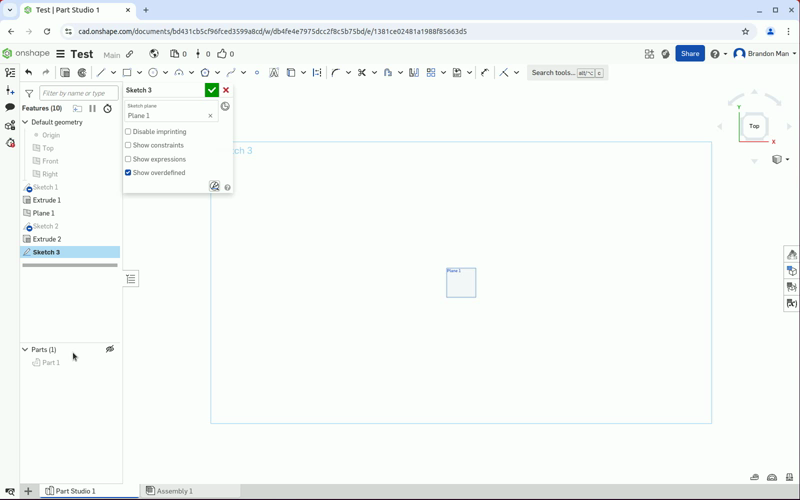
key_down(shift)
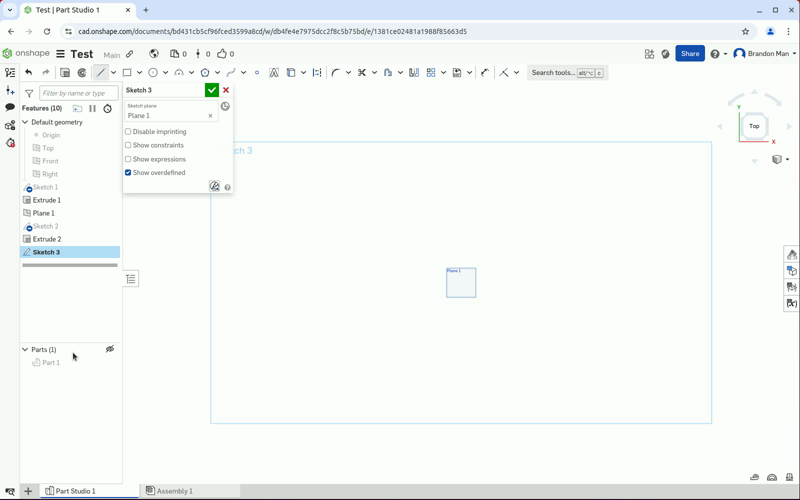
mouse_move(461, 347)
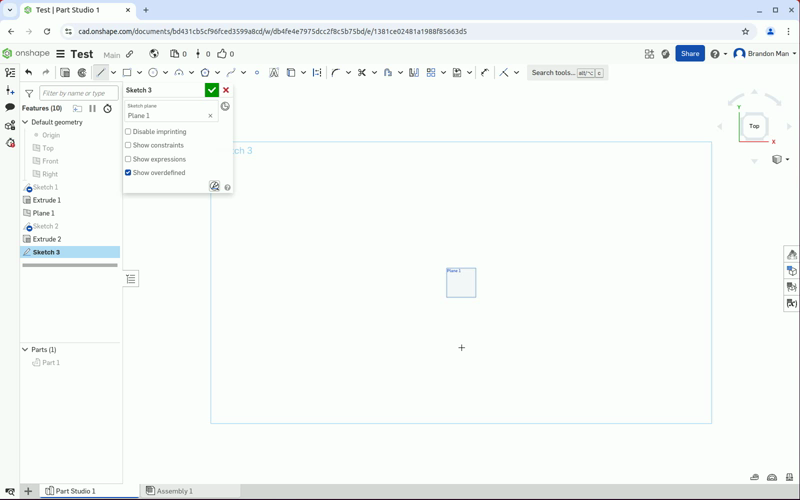
click(461, 347)
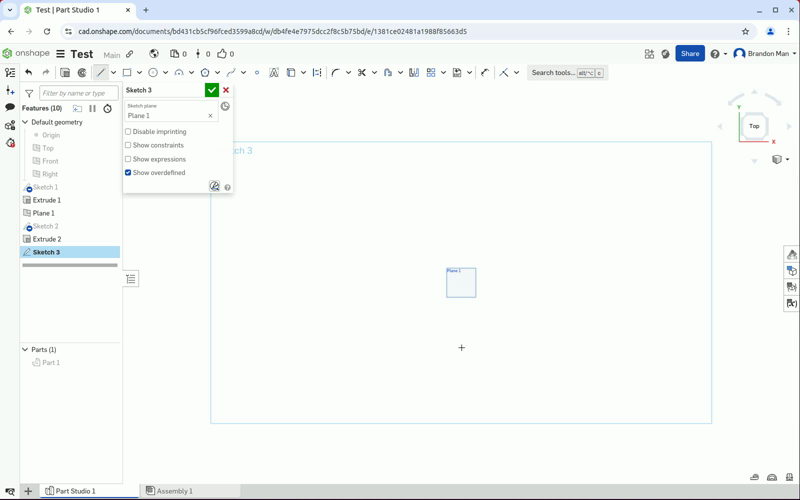
key_up(shift)
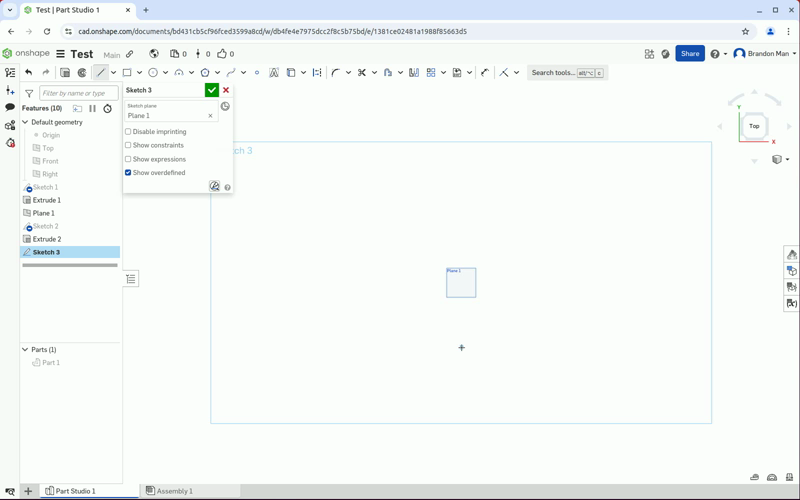
key_down(shift)
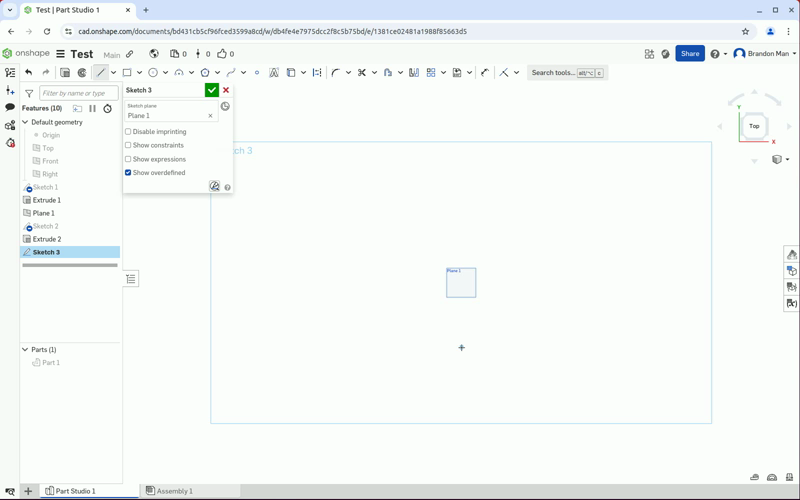
mouse_move(492, 347)
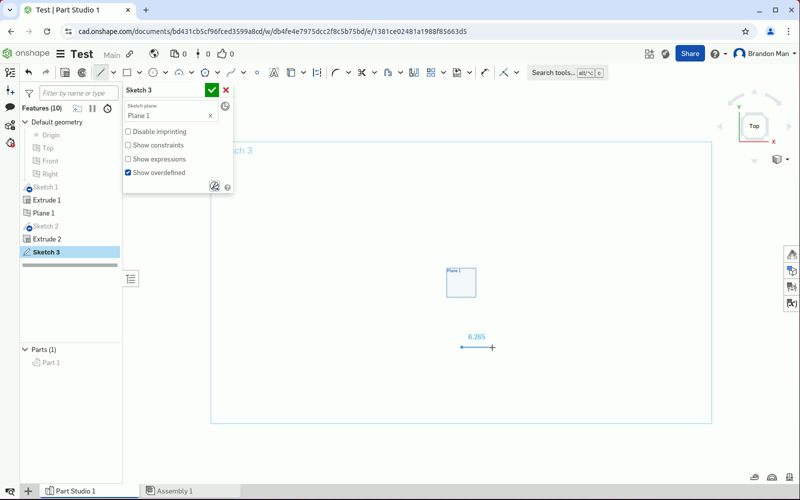
mouse_move(480, 347)
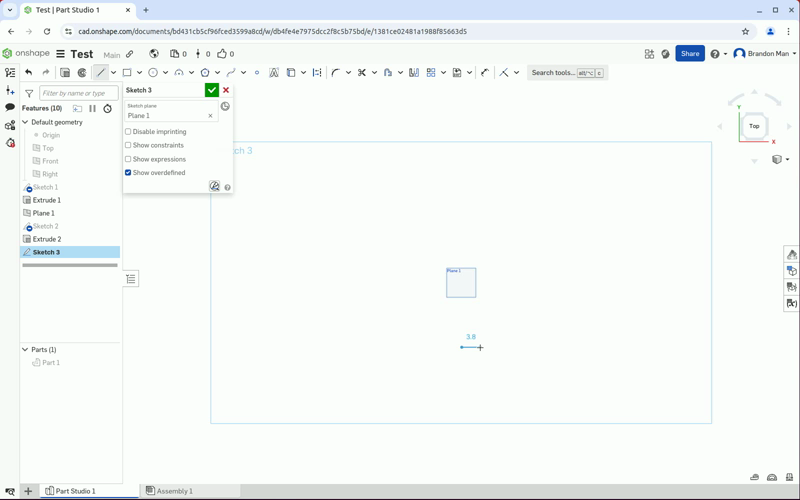
click(480, 347)
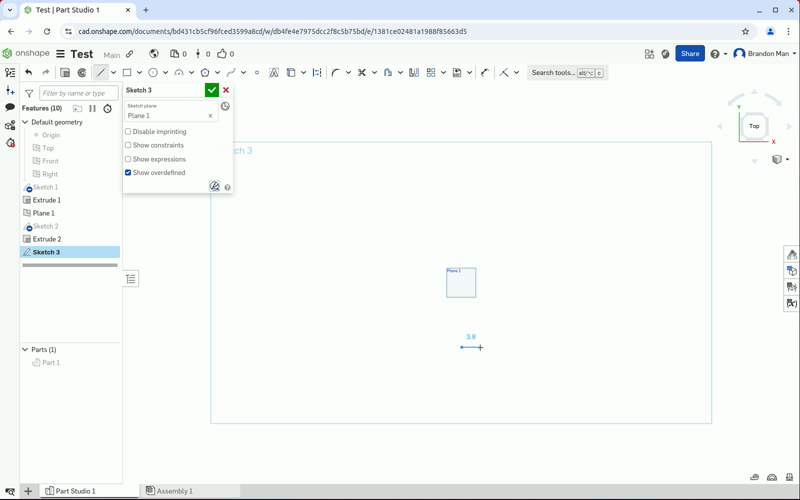
key_up(shift)
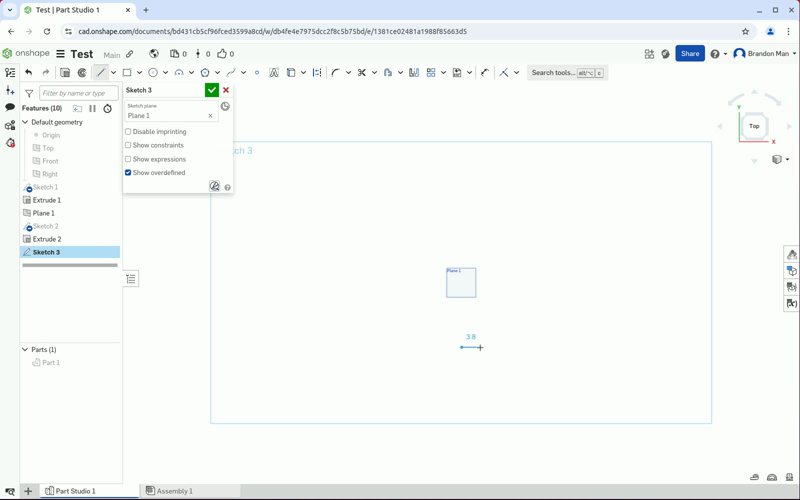
key_down(shift)
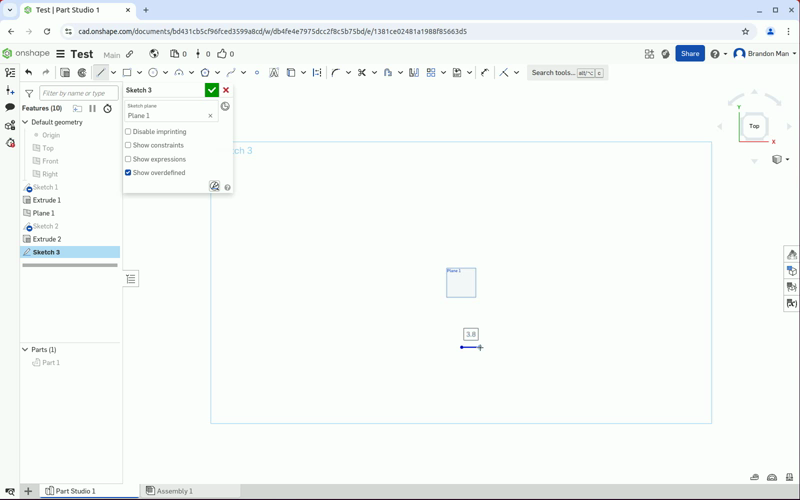
mouse_move(510, 347)
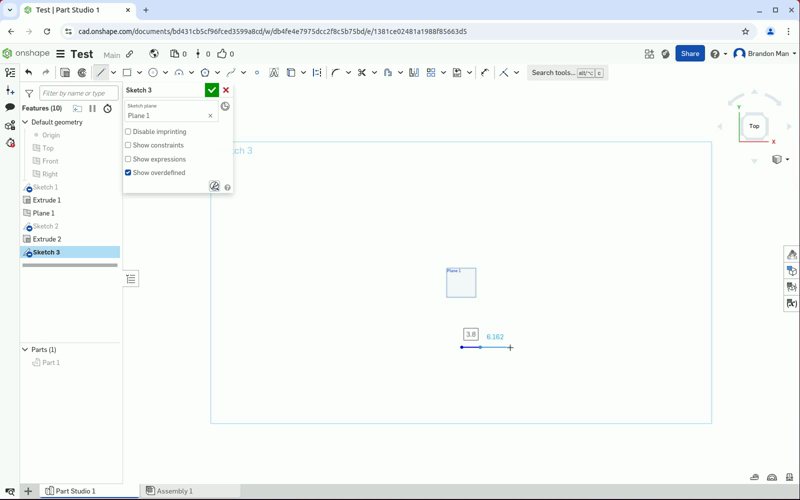
mouse_move(480, 297)
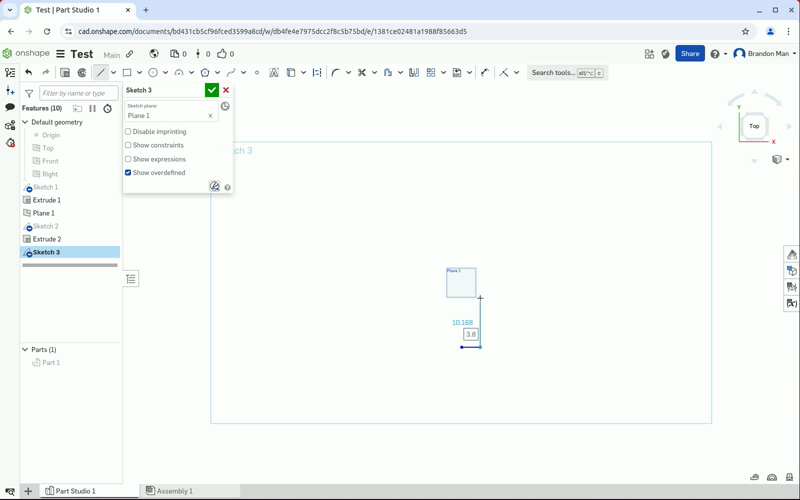
click(480, 297)
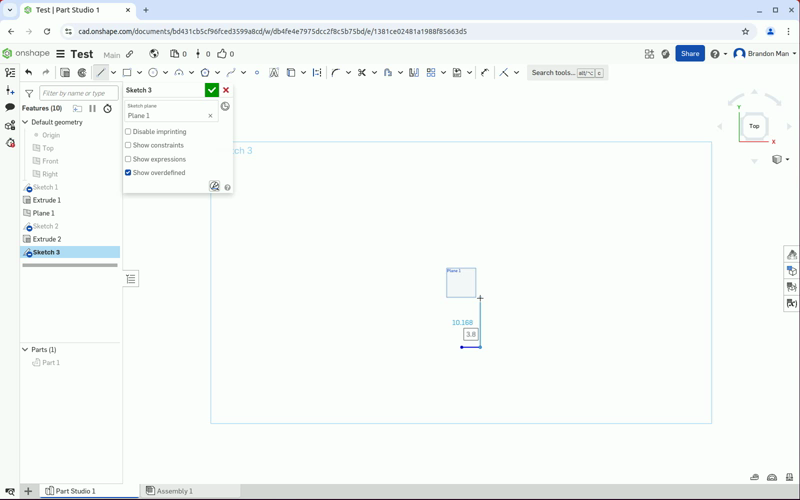
key_up(shift)
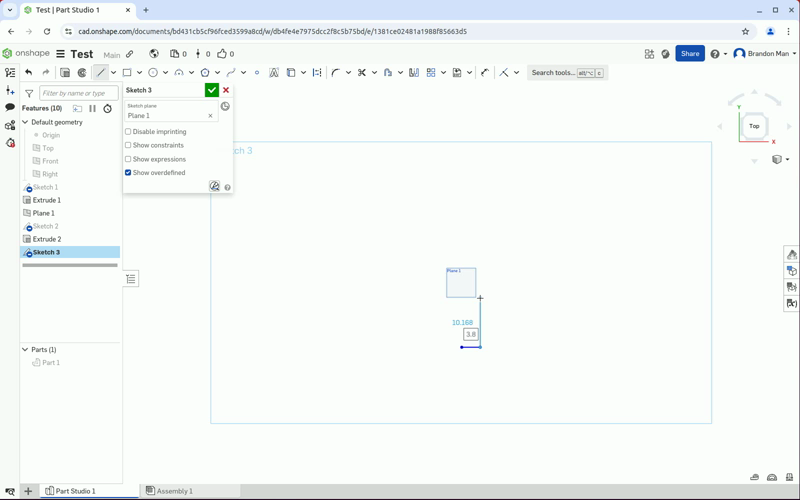
key_down(shift)
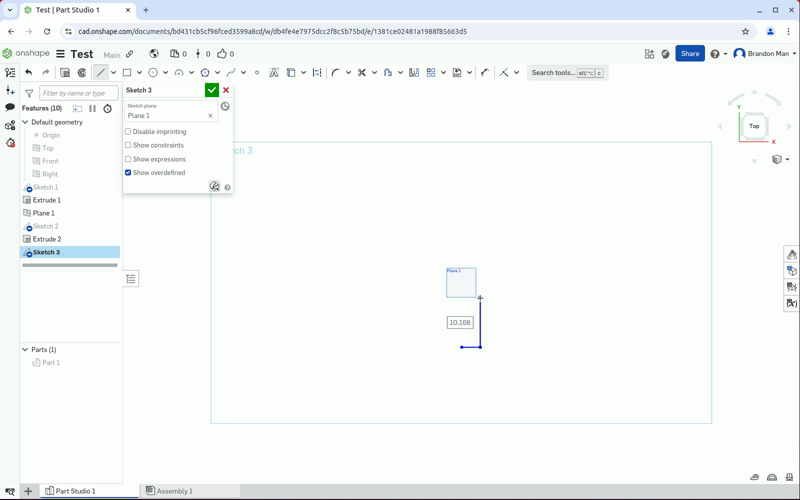
mouse_move(510, 297)
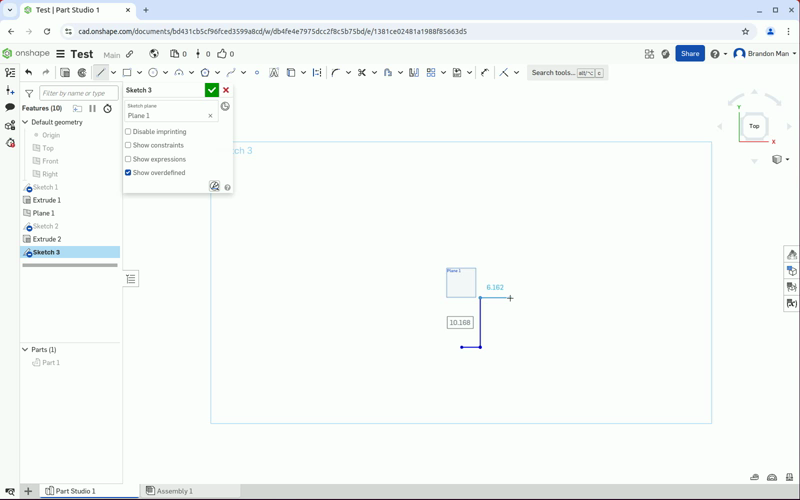
mouse_move(461, 297)
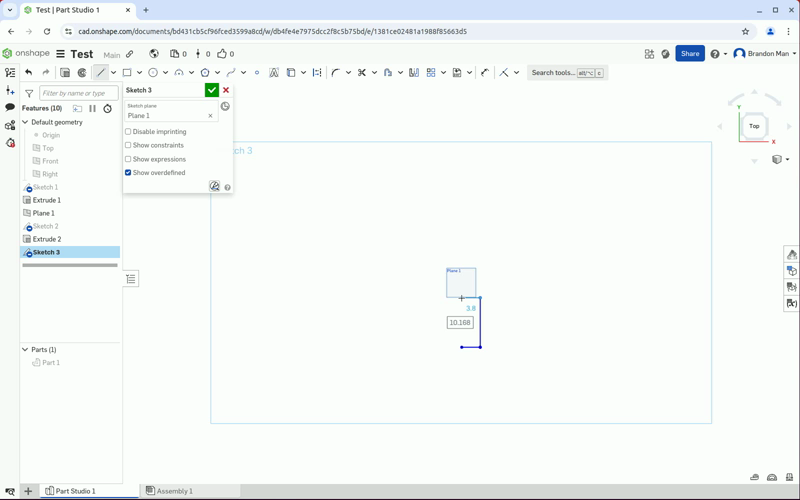
click(461, 297)
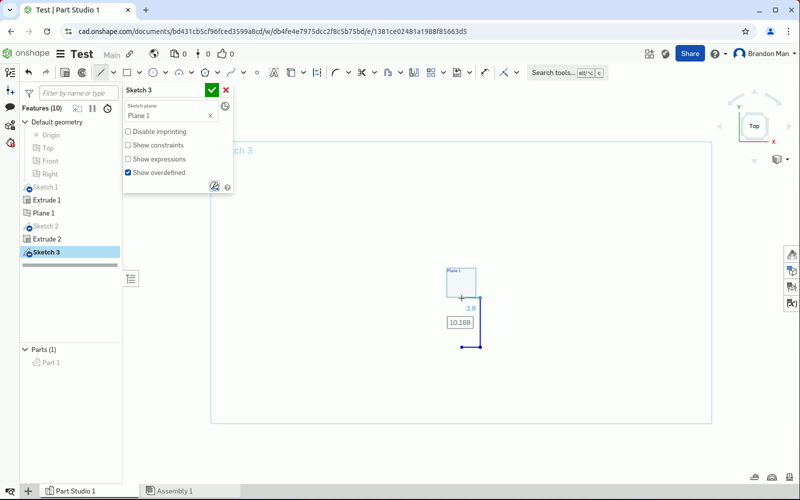
key_up(shift)
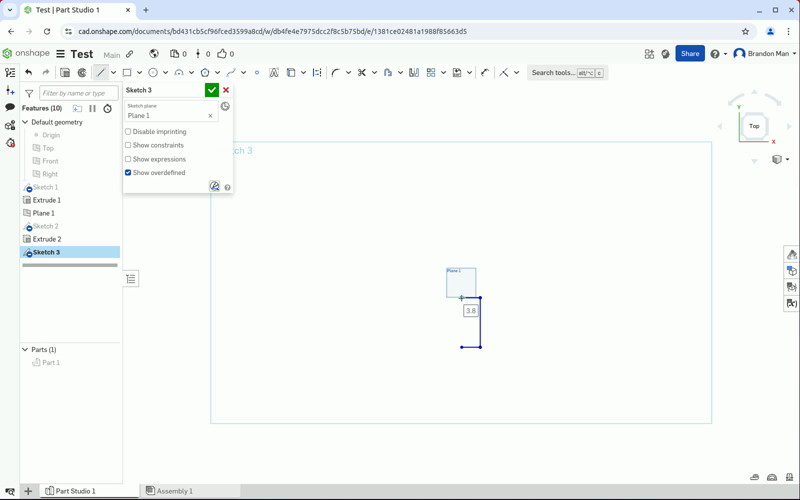
mouse_move(492, 297)
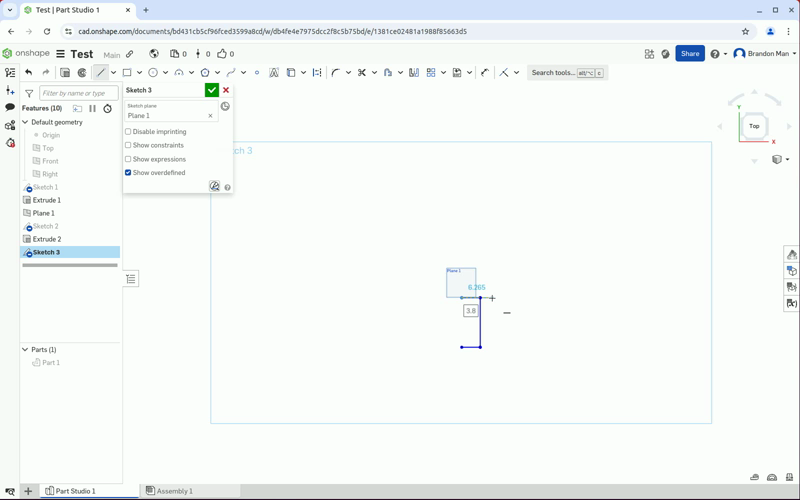
key_down(shift)
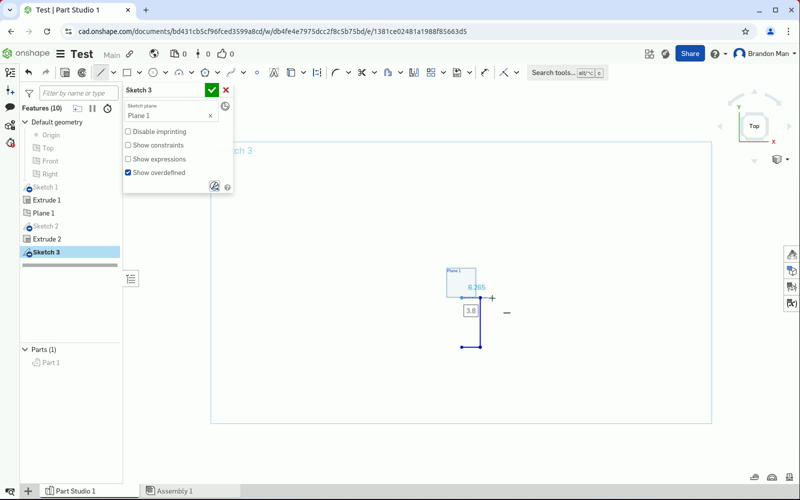
mouse_move(461, 347)
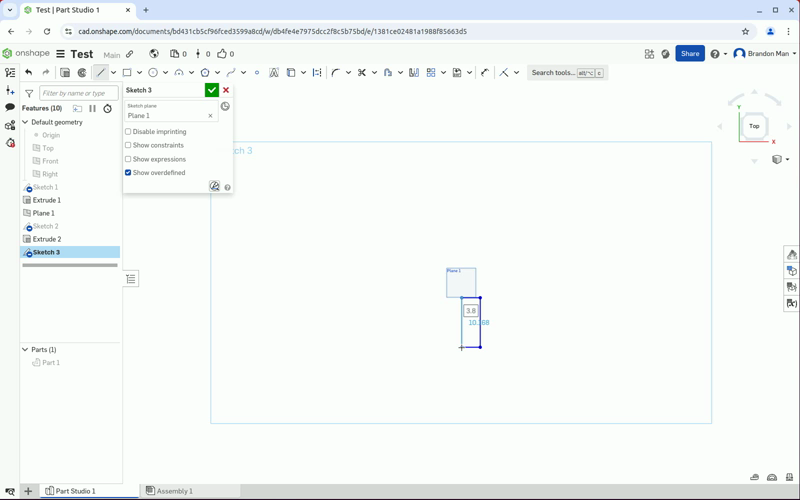
key_up(shift)
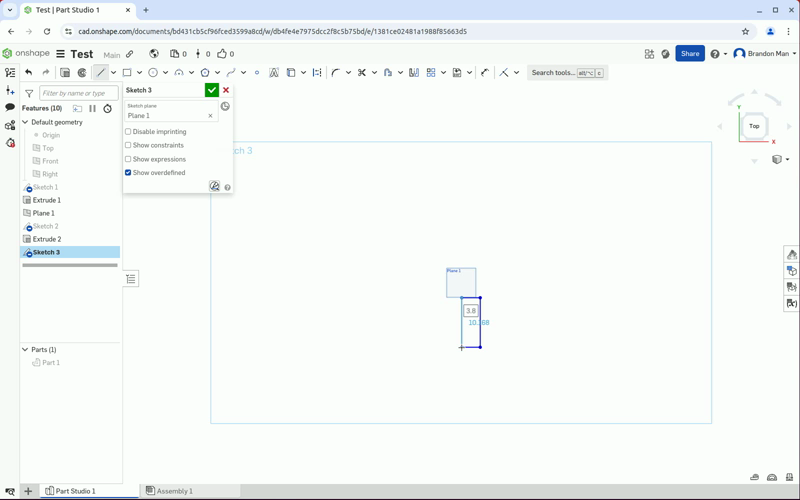
click(461, 347)
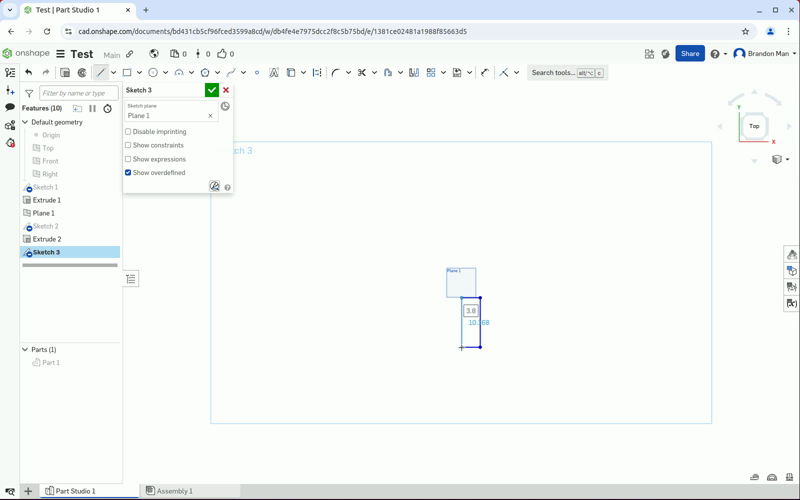
key(esc)
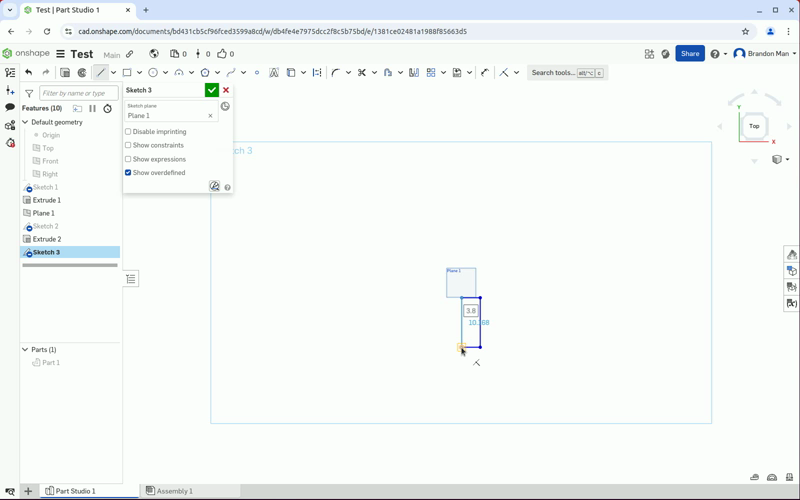
mouse_move(465, 326)
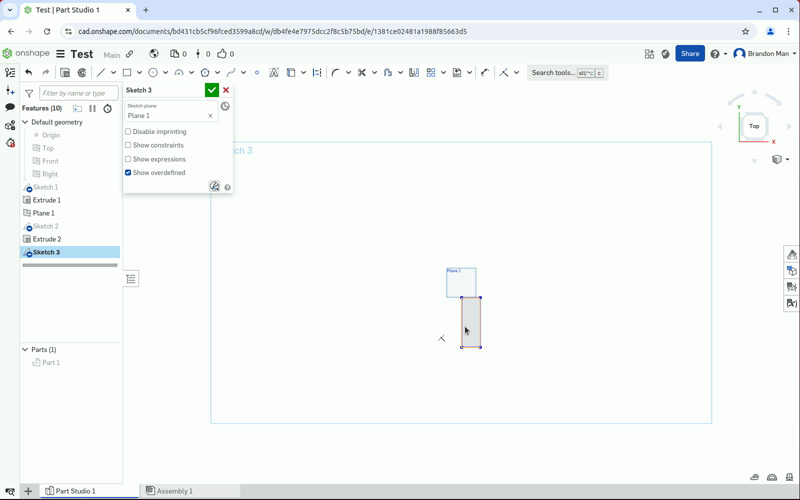
scroll(6)
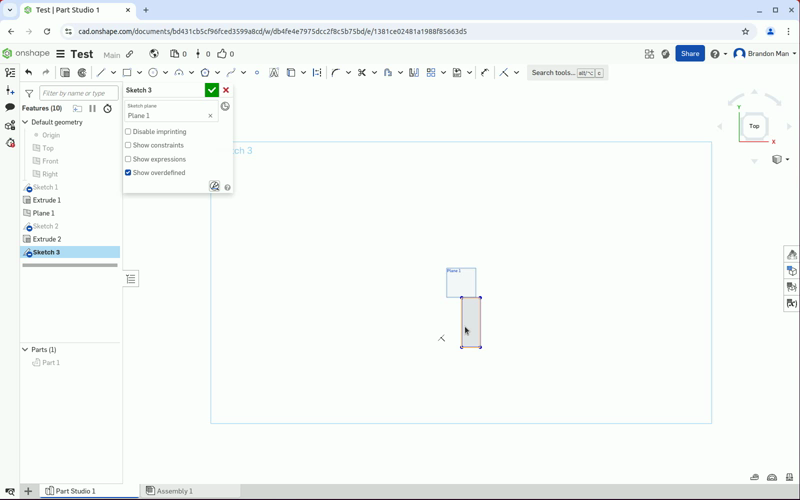
scroll(6)
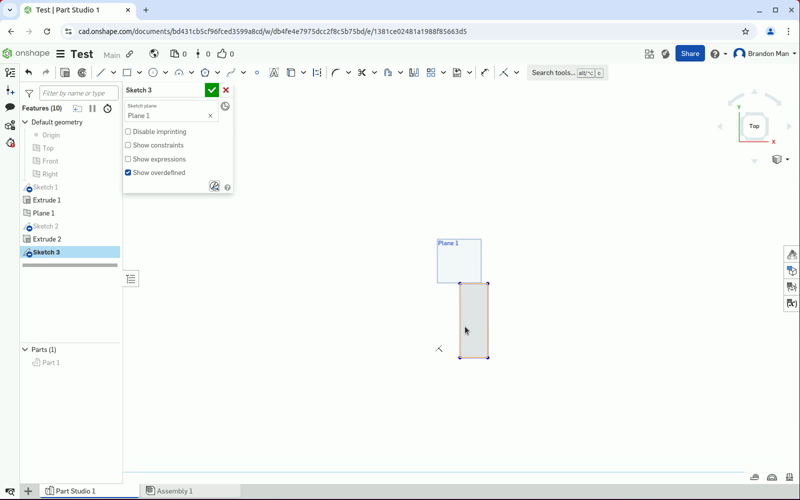
scroll(6)
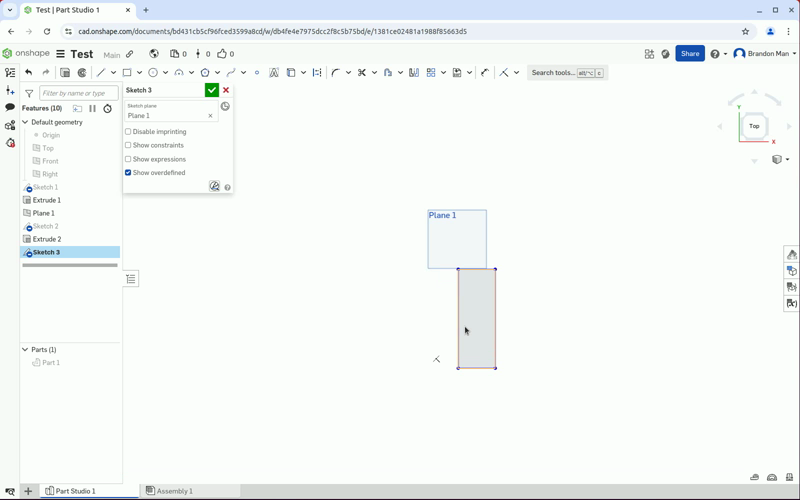
scroll(6)
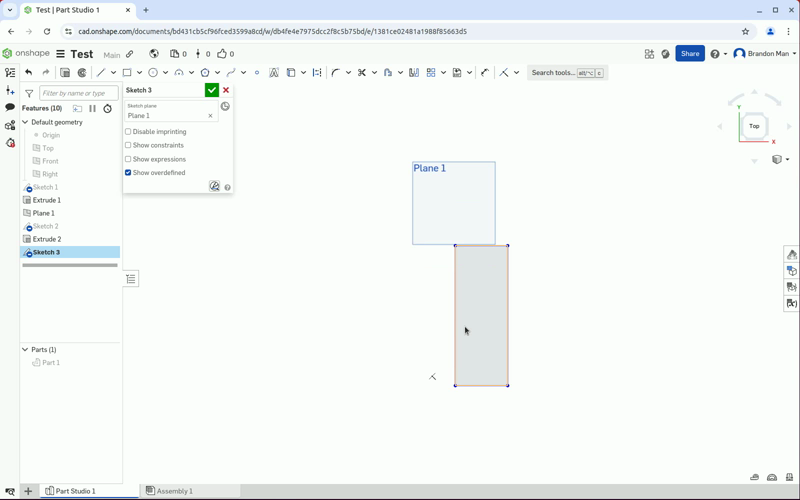
scroll(6)
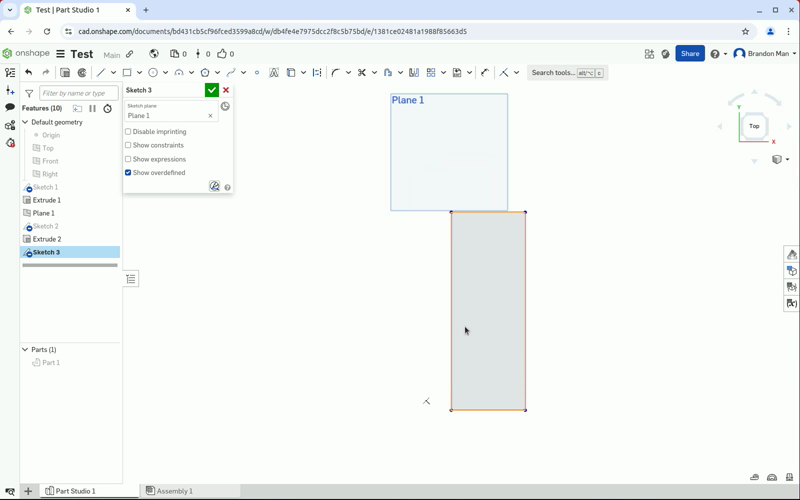
scroll(6)
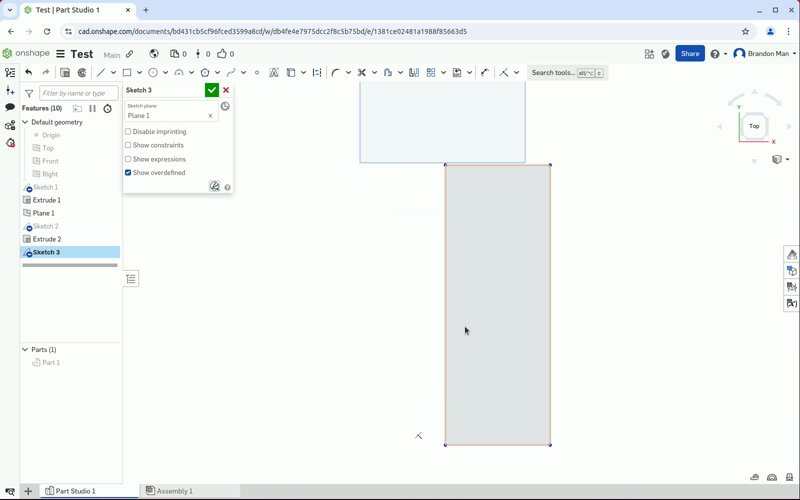
scroll(6)
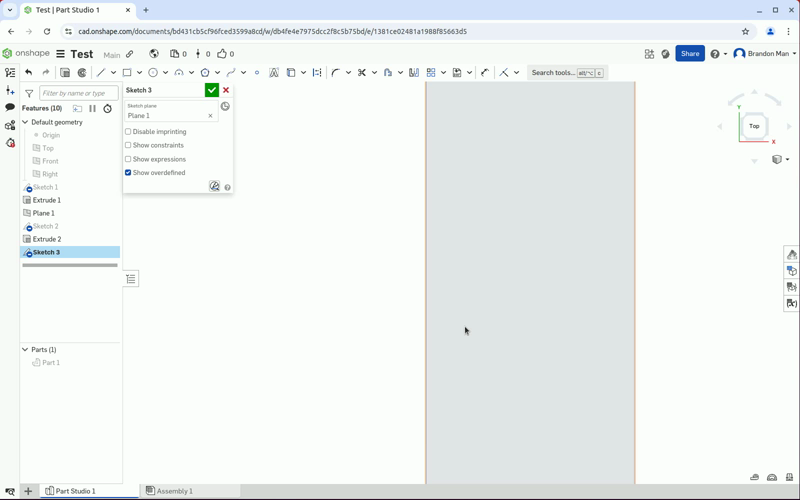
click(465, 326)
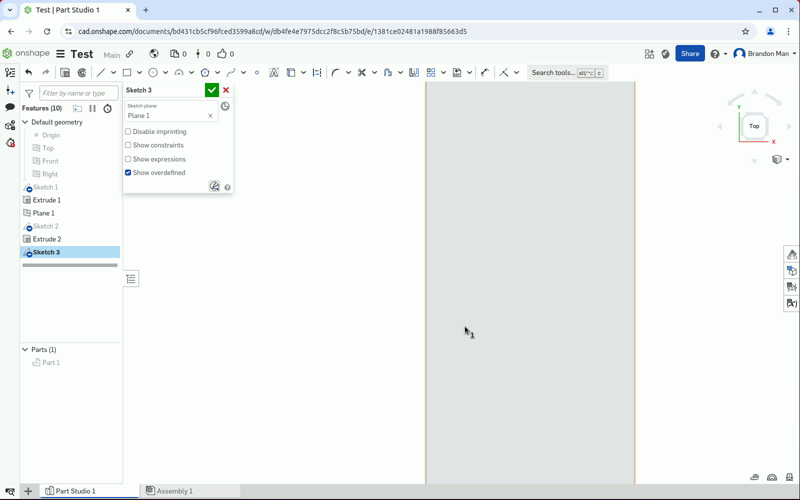
scroll(-6)
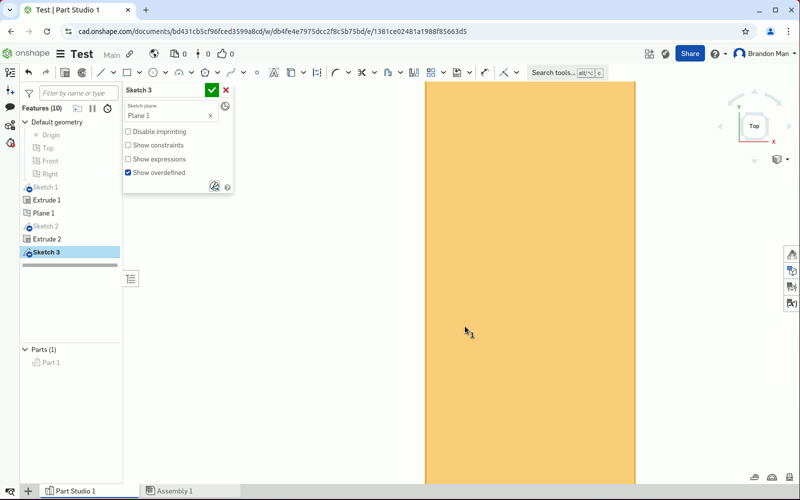
scroll(-6)
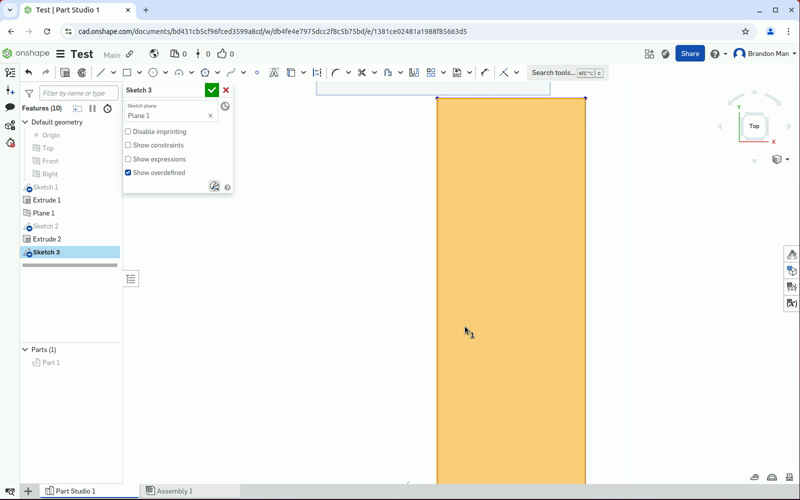
scroll(-6)
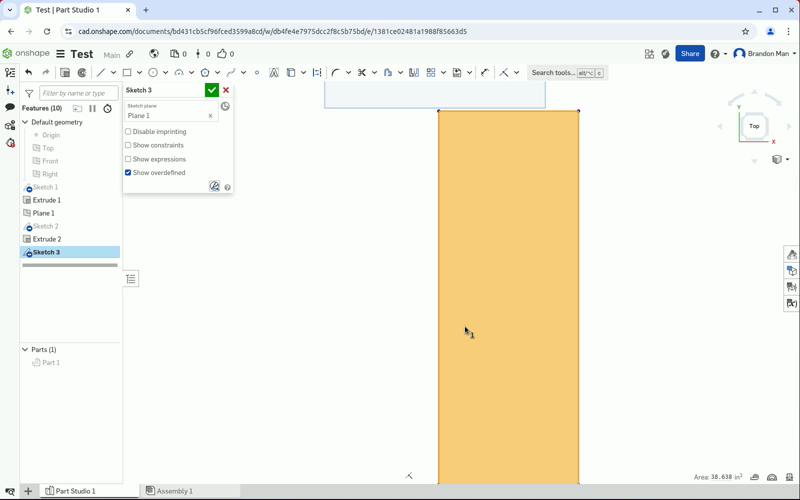
scroll(-6)
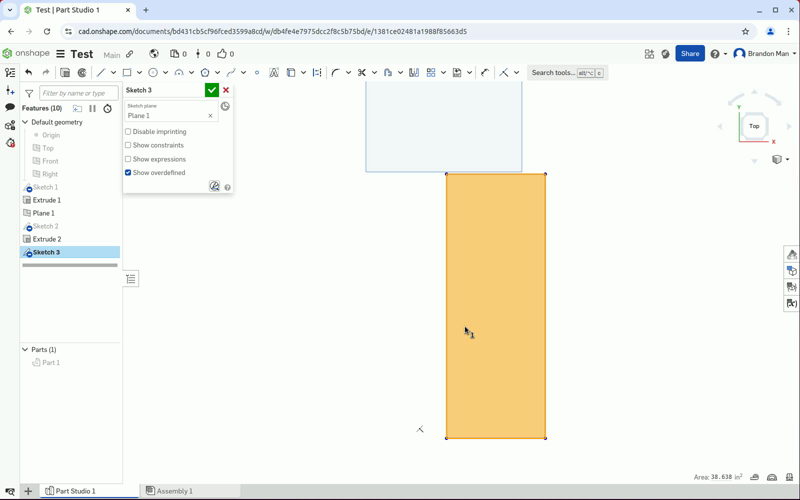
scroll(-6)
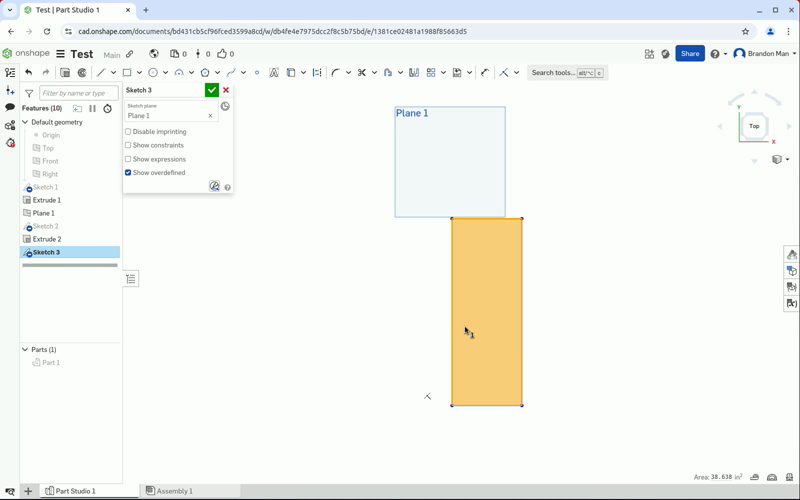
scroll(-6)
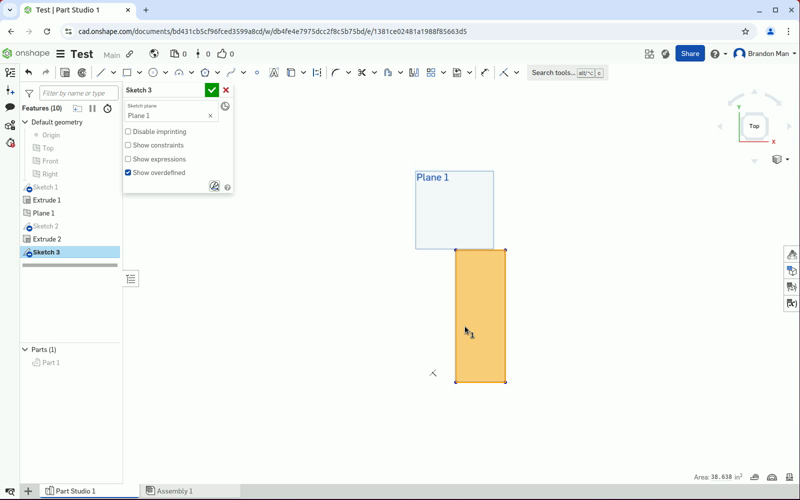
scroll(-6)
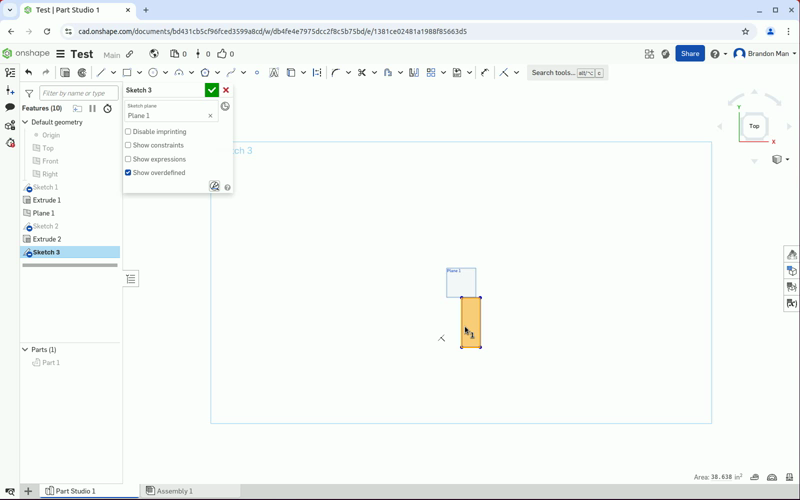
mouse_move(73, 352)
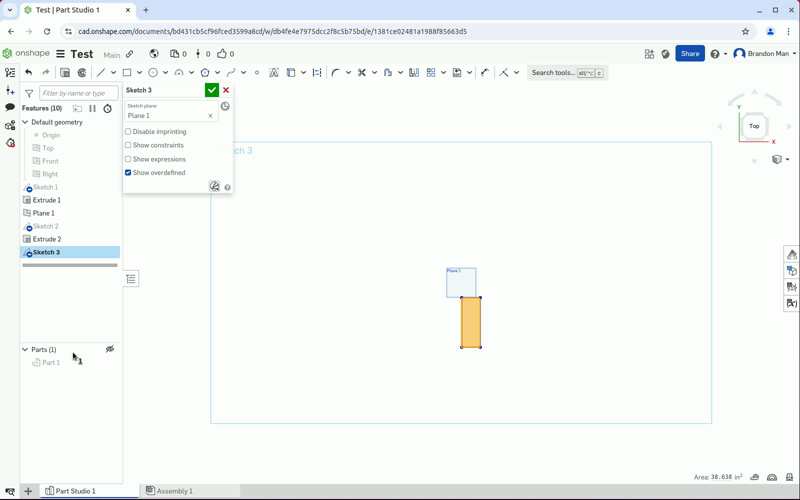
key(shift+y)
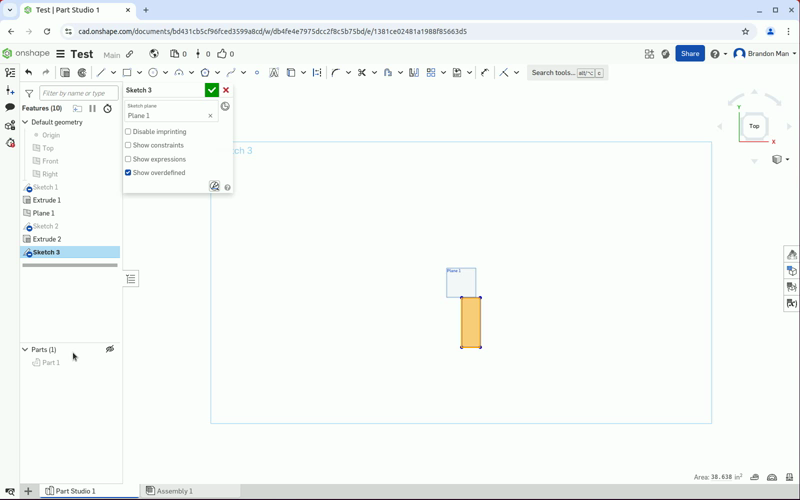
key(shift+e)
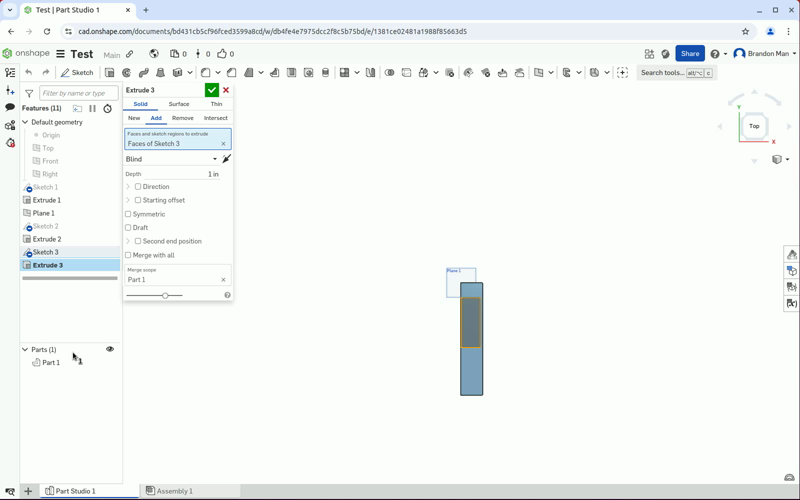
mouse_move(143, 106)
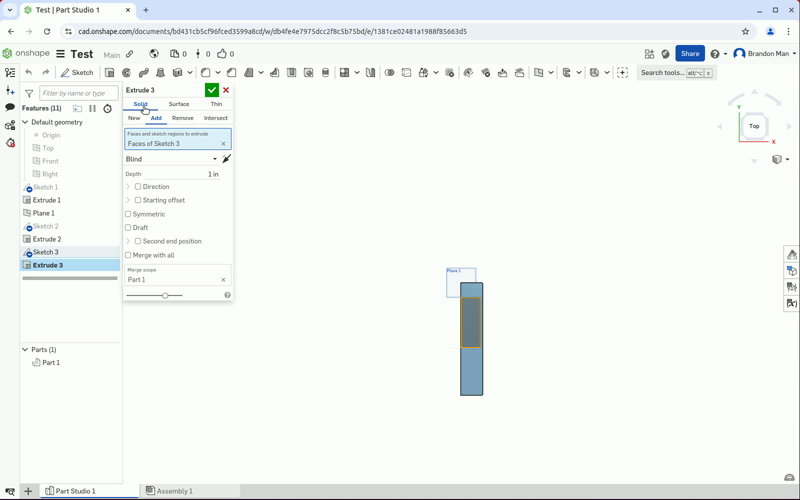
click(143, 106)
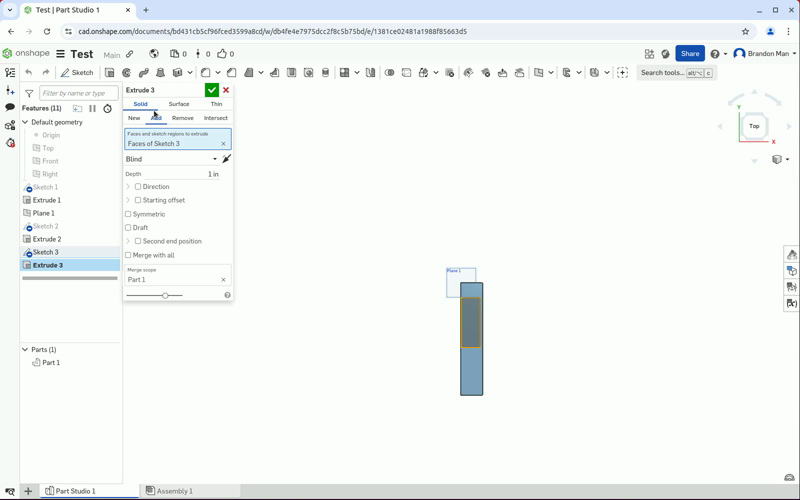
mouse_move(186, 120)
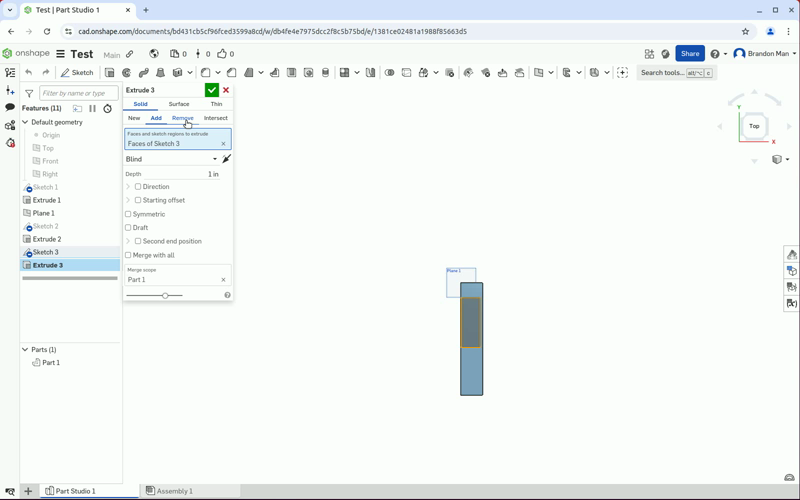
click(186, 120)
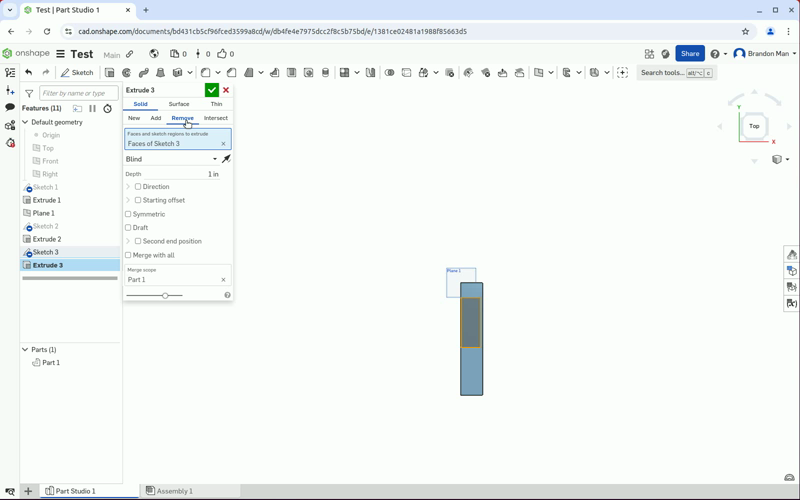
key(tab, 4)
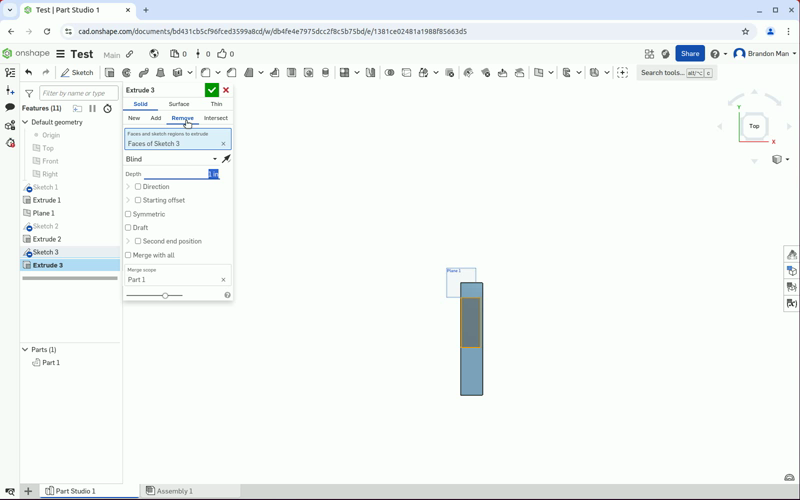
text(3.129)
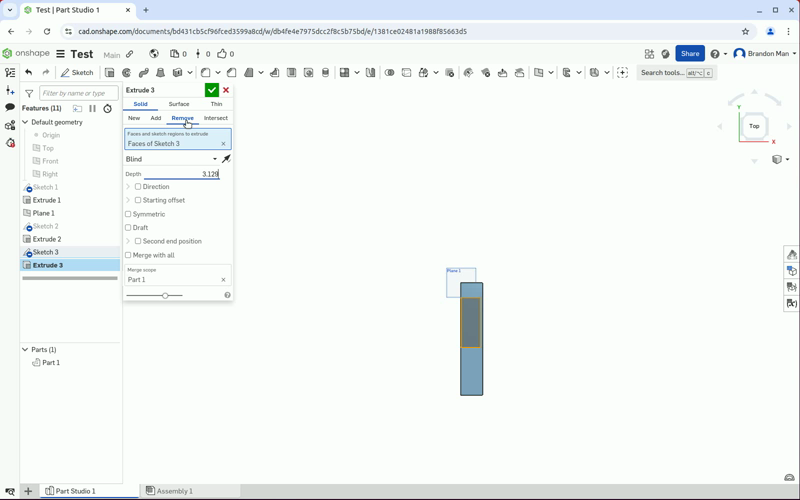
key(tab, 6)
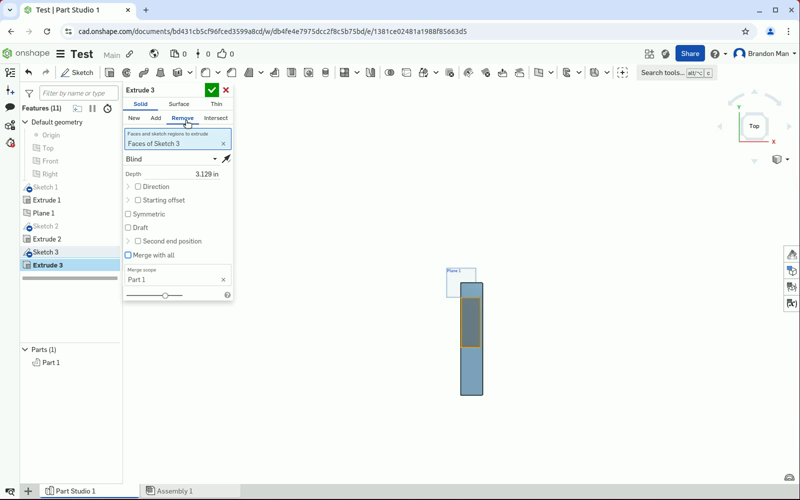
key(space)
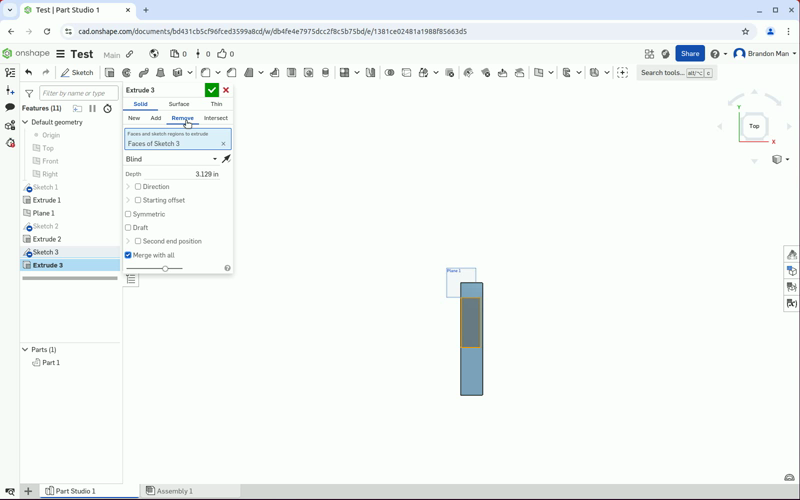
key(enter)
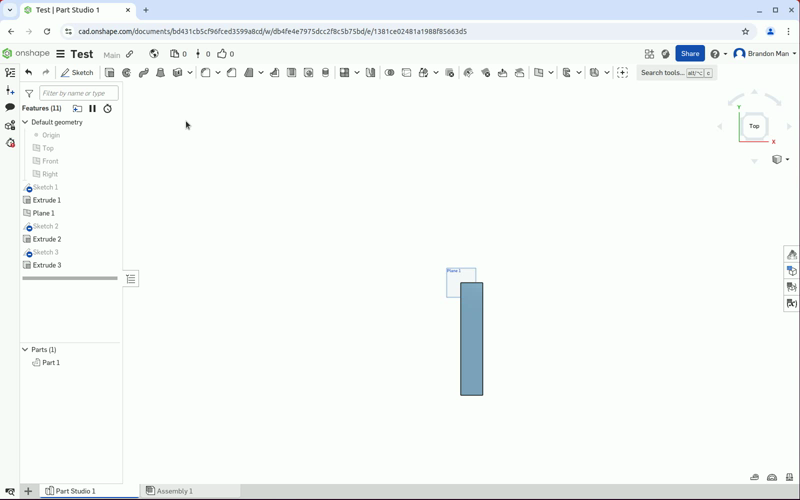
key(shift+h)
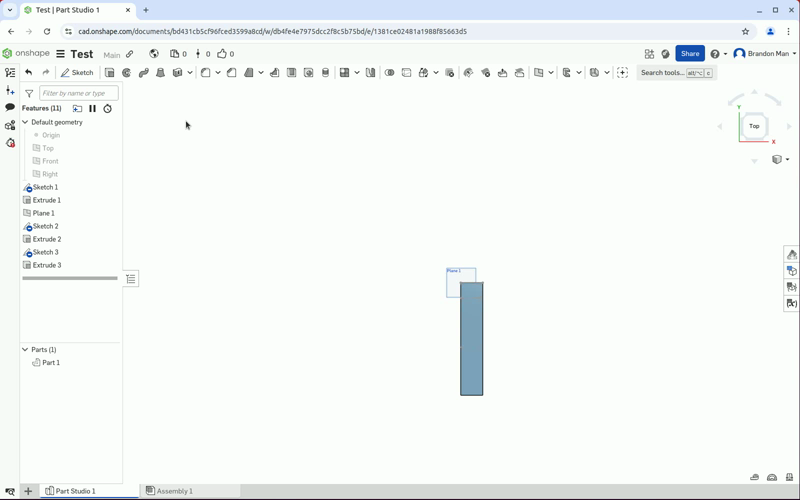
key(shift+h)
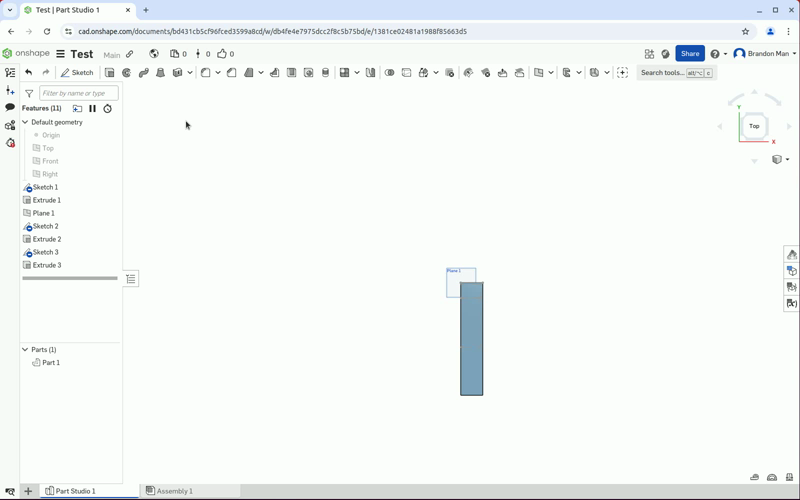
key(shift+7)
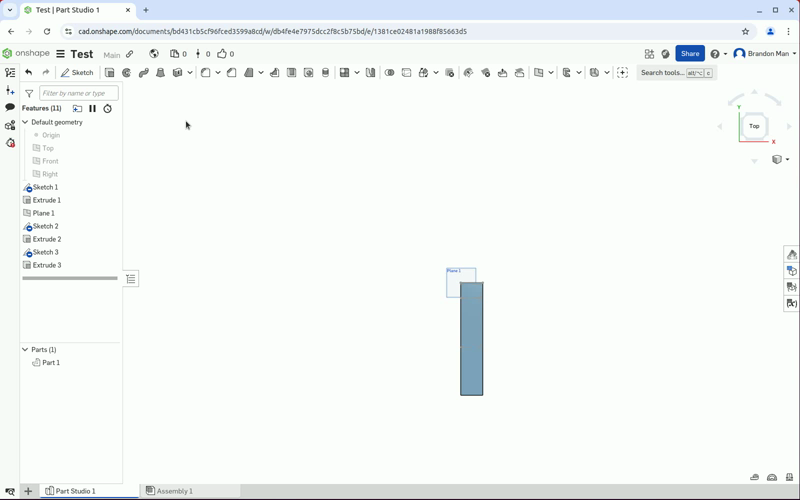
key(up, 3)
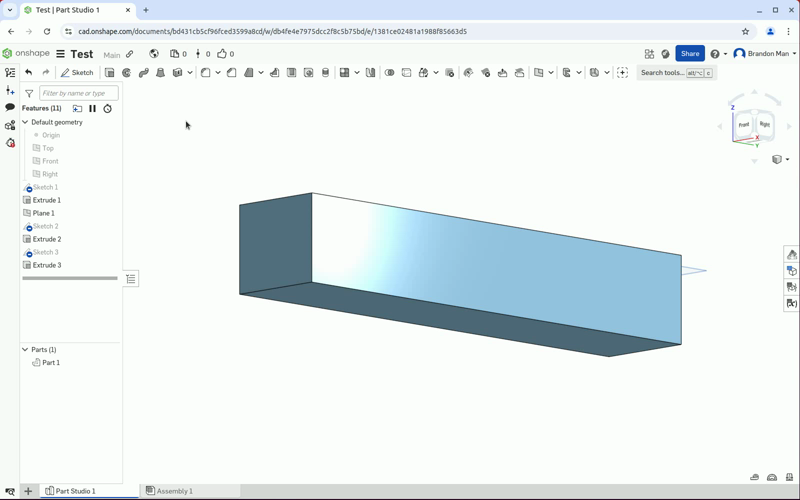
key(left, 3)
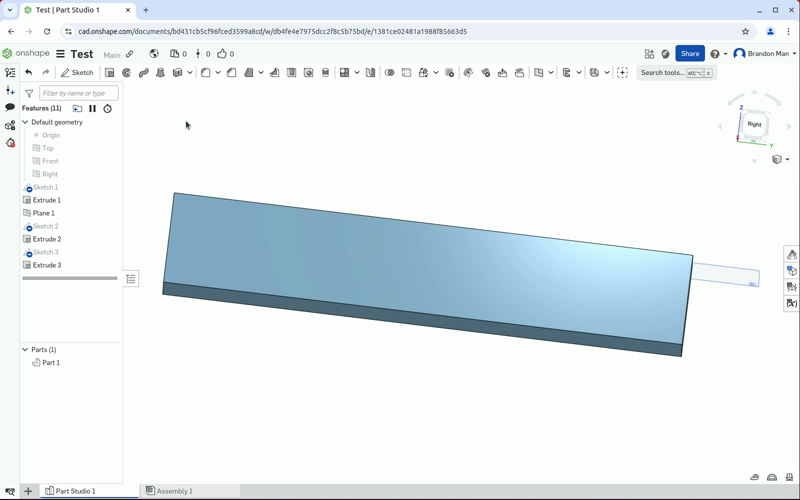
key(right, 3)
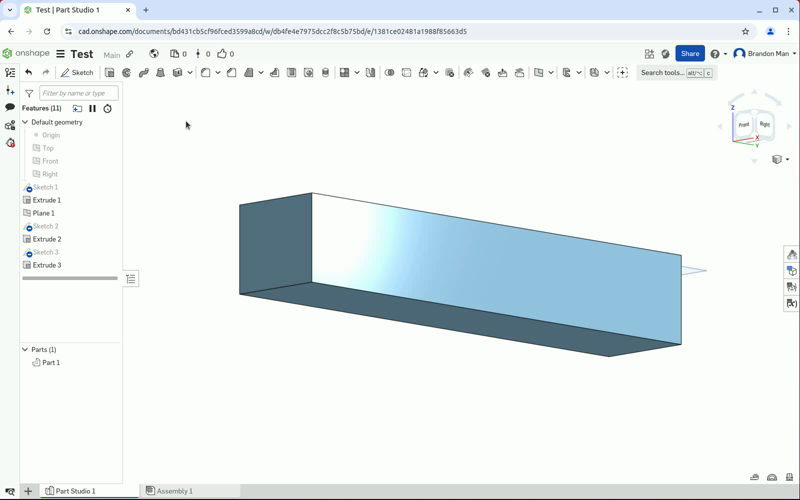
key(down, 3)
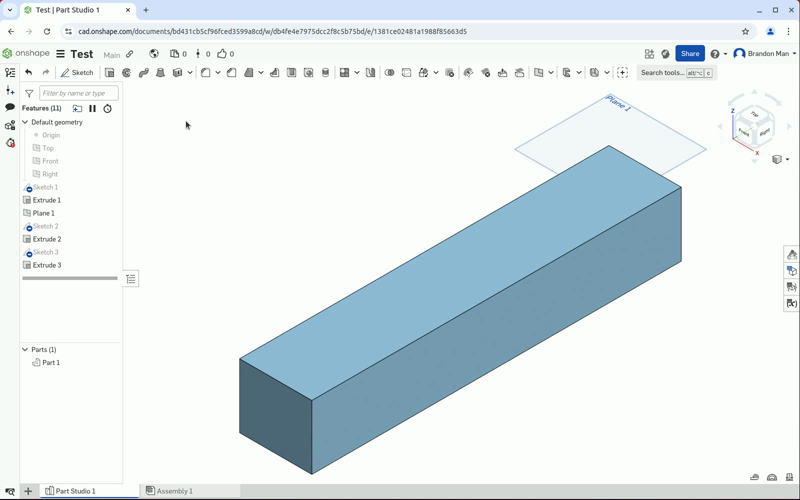
mouse_move(73, 189)
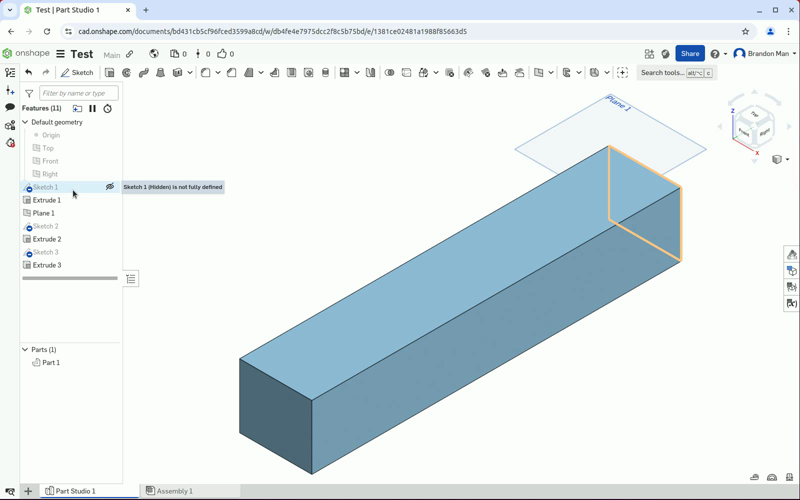
click(73, 189)